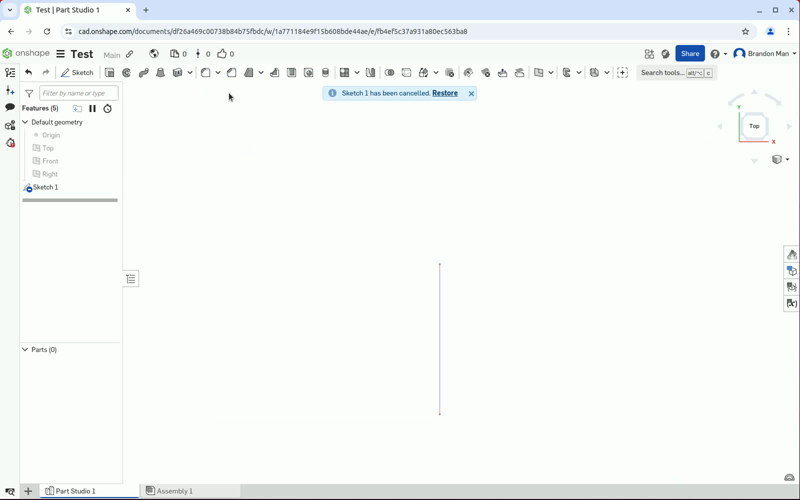
key(shift+h)
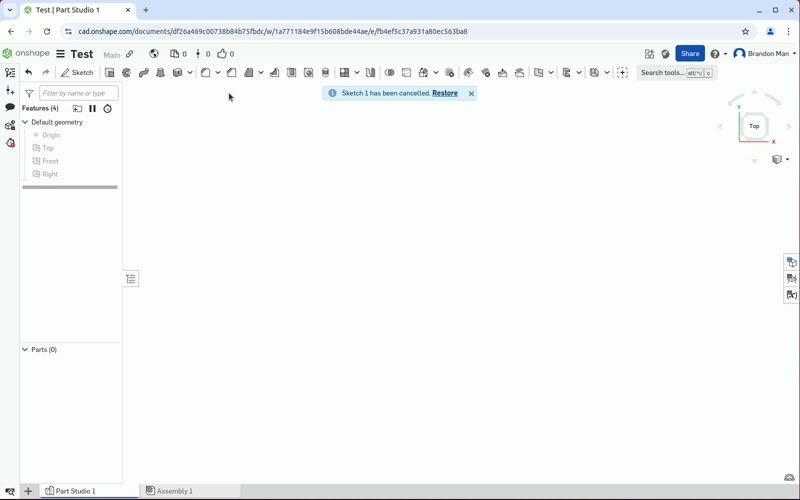
mouse_move(73, 352)
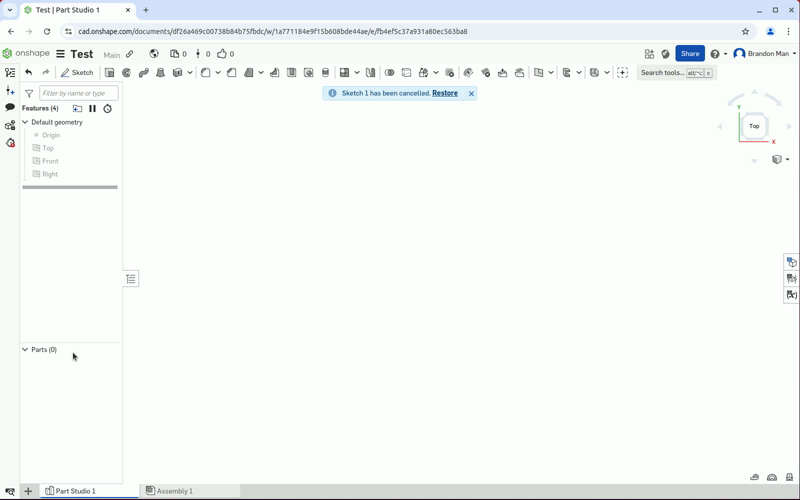
key(y)
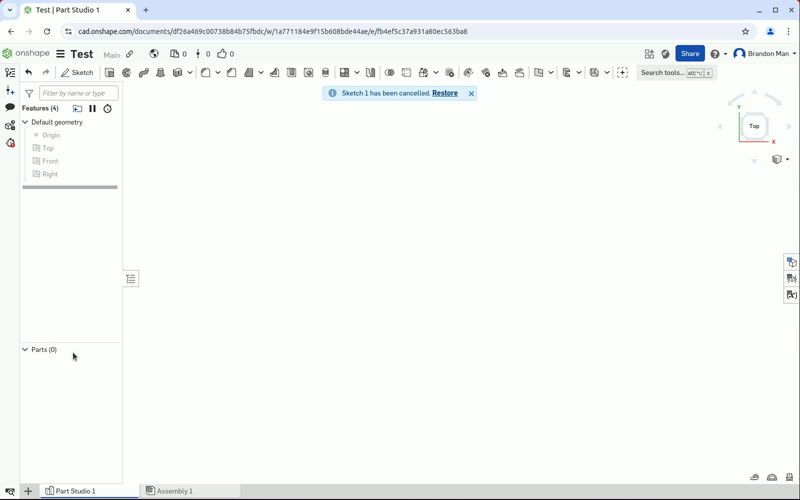
key(shift+p)
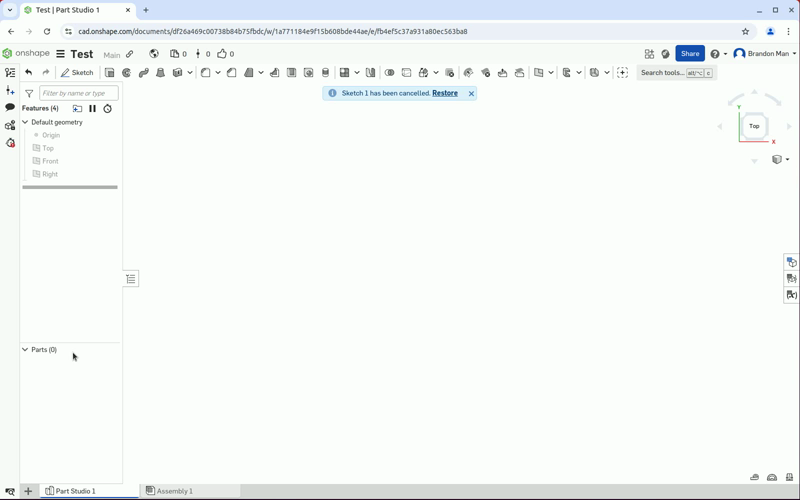
key(space)
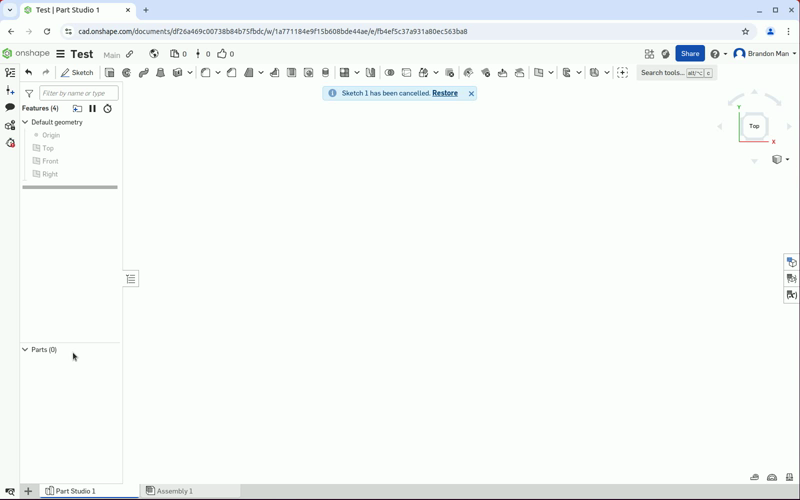
key_down(shift)
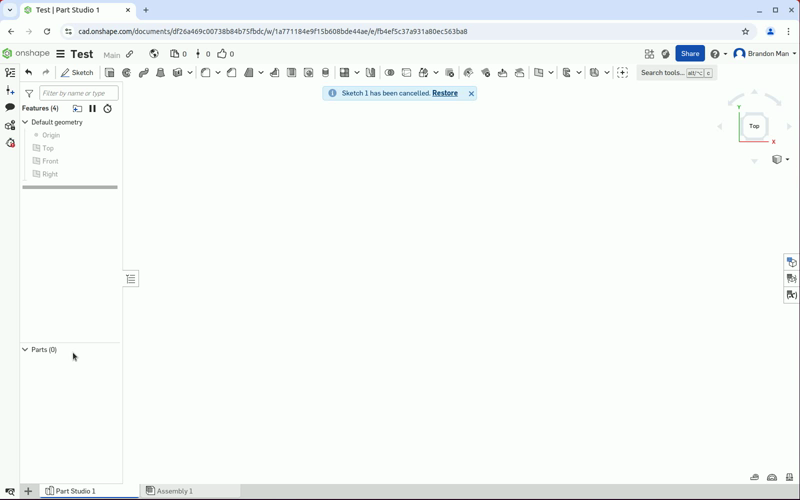
key(up)
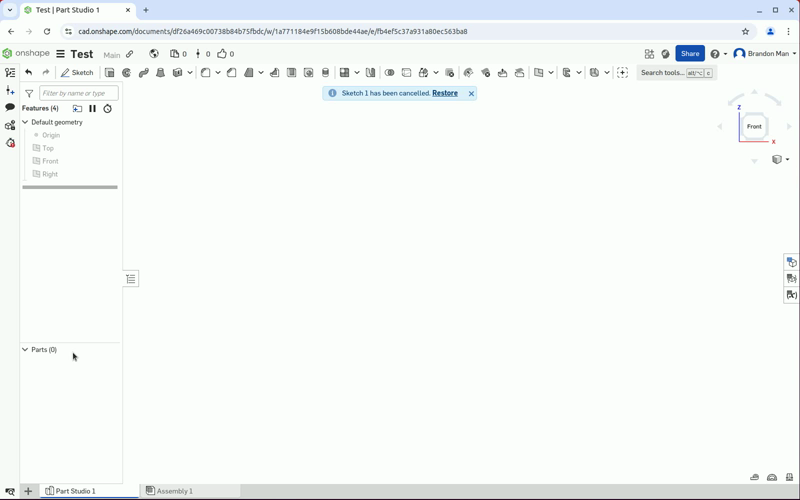
key_up(shift)
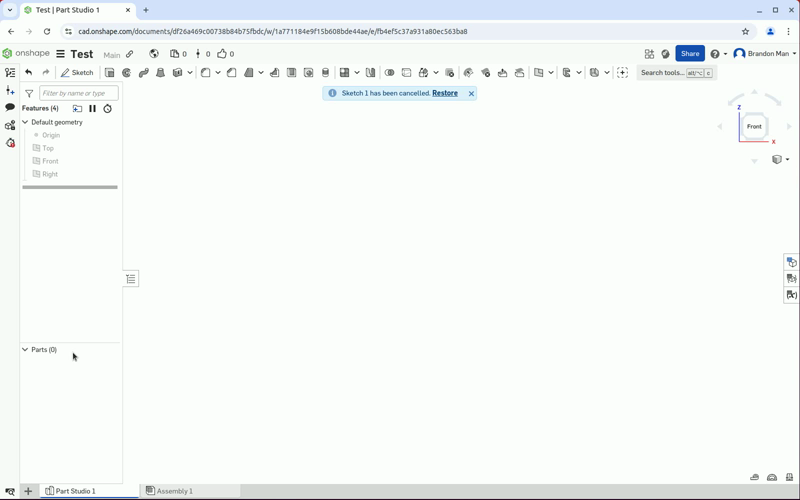
mouse_move(73, 352)
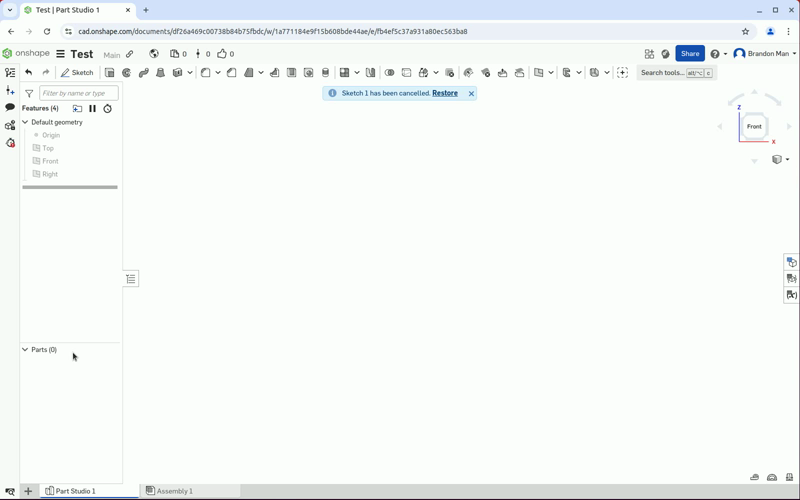
key(shift+y)
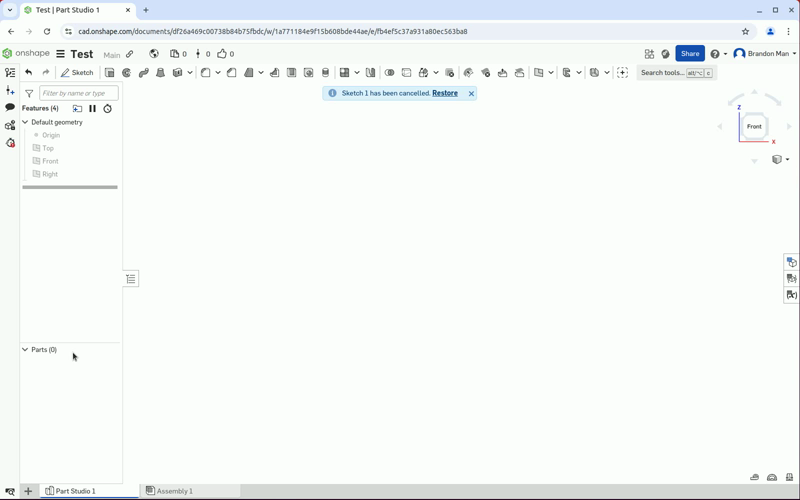
key(shift+s)
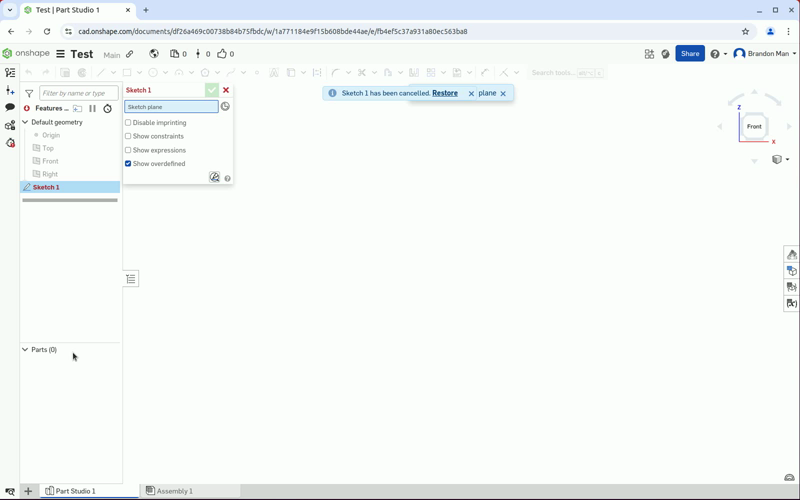
mouse_move(73, 163)
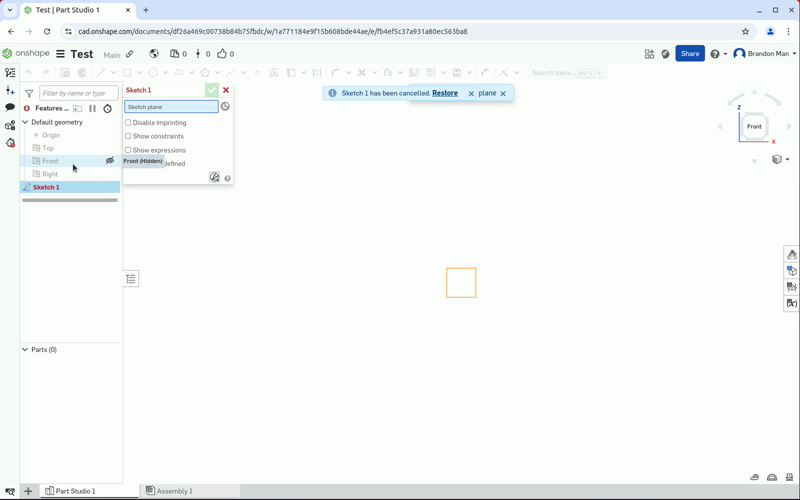
click(73, 163)
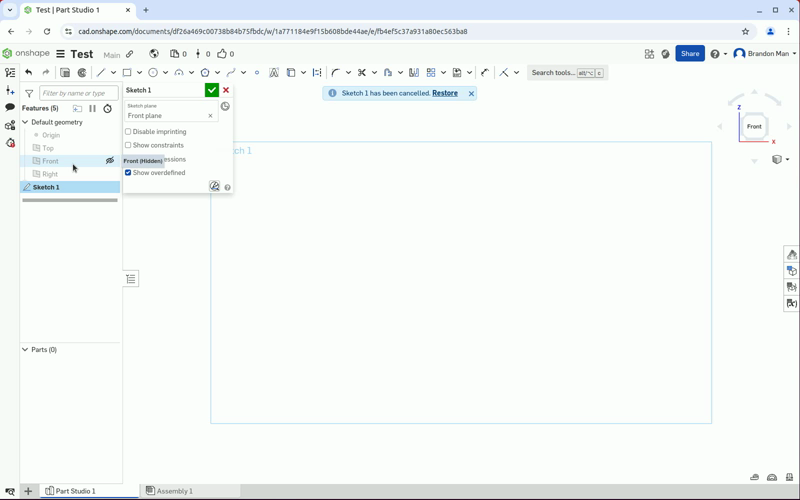
mouse_move(73, 352)
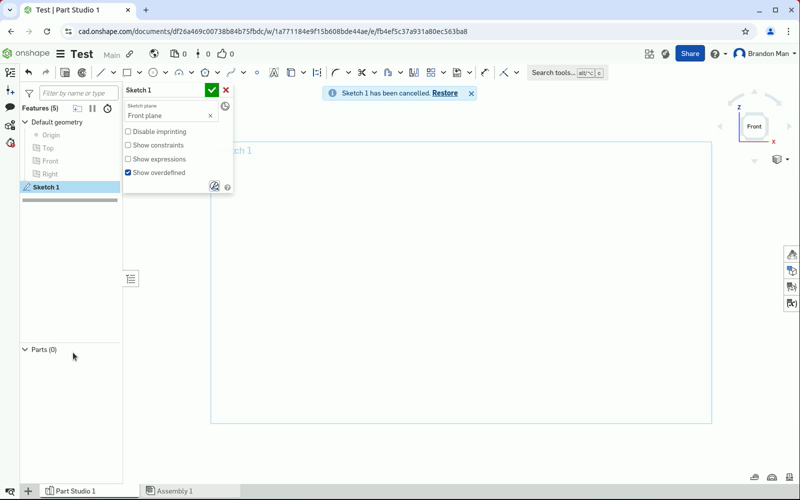
key(y)
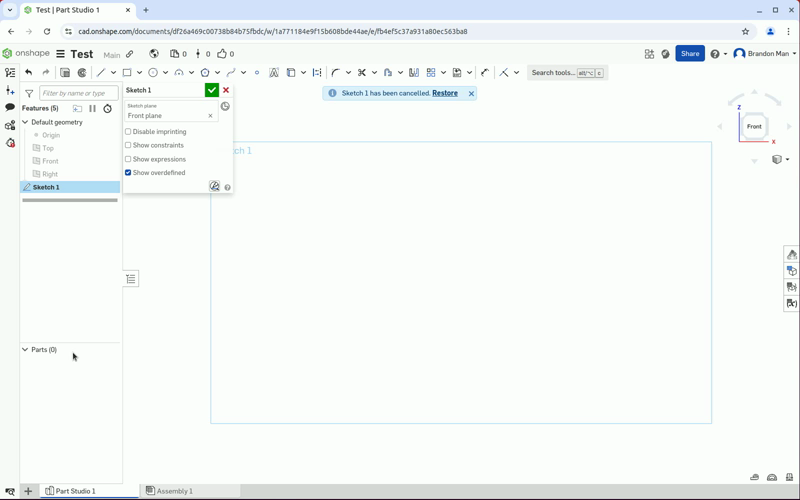
key(c)
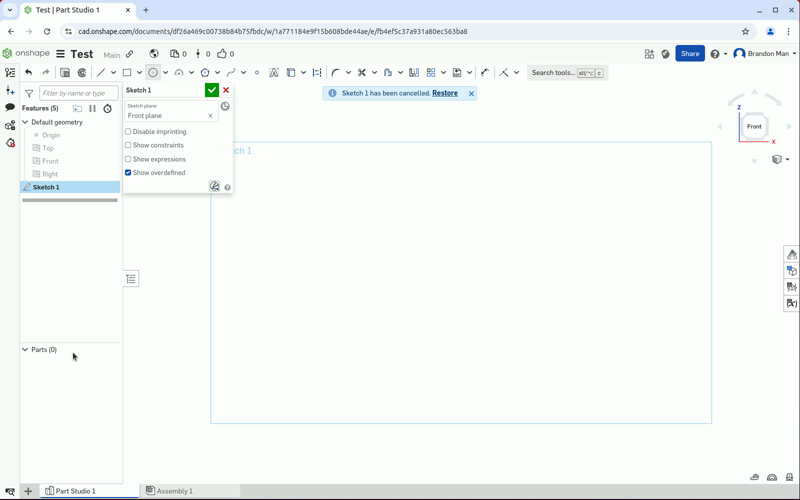
key_down(shift)
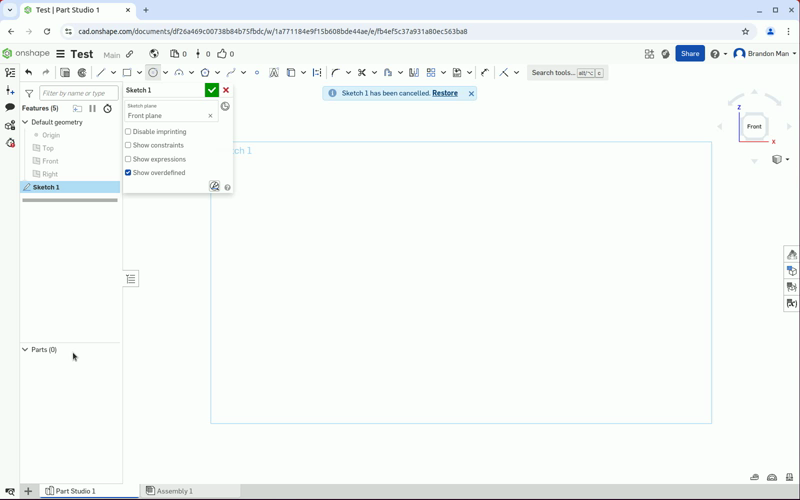
mouse_move(460, 282)
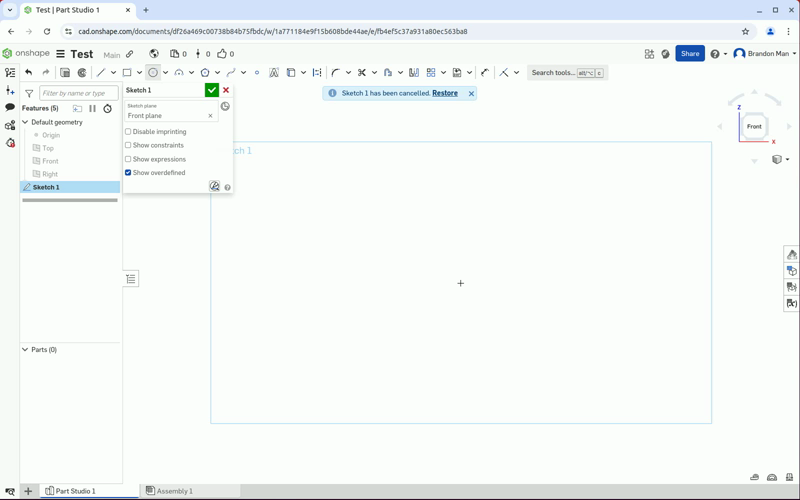
click(460, 282)
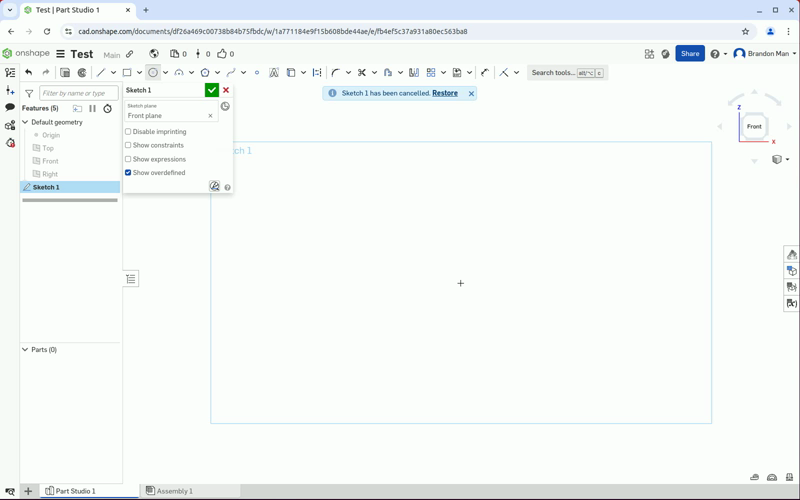
key_up(shift)
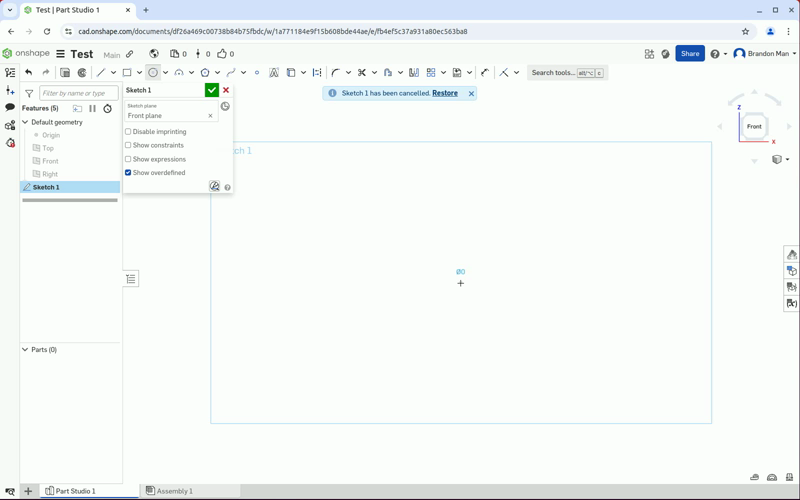
mouse_move(476, 282)
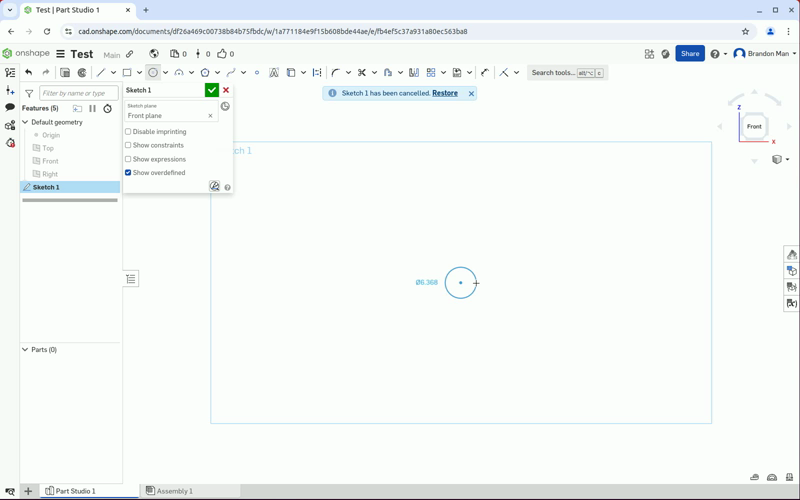
click(476, 282)
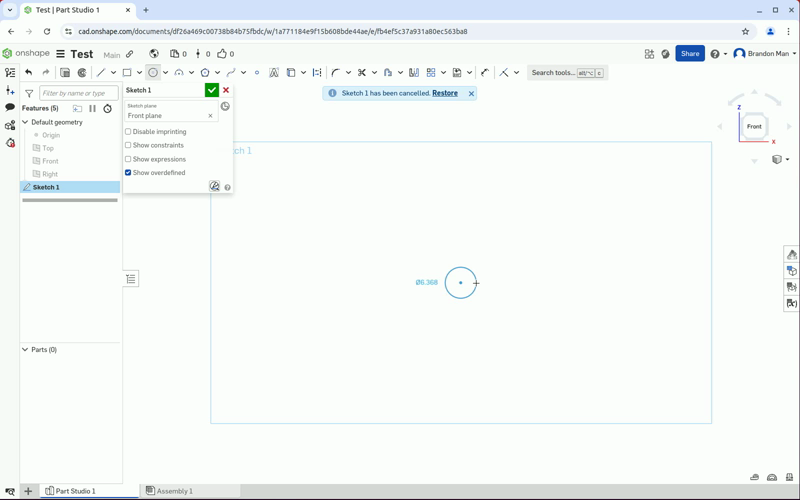
key(esc)
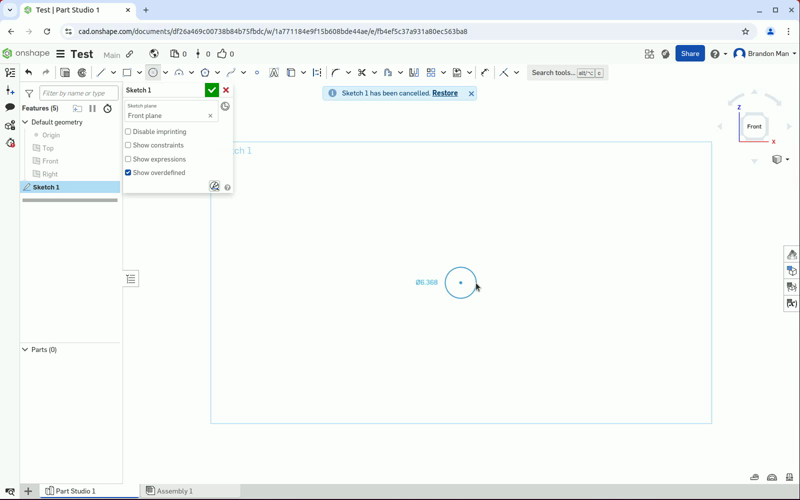
key(c)
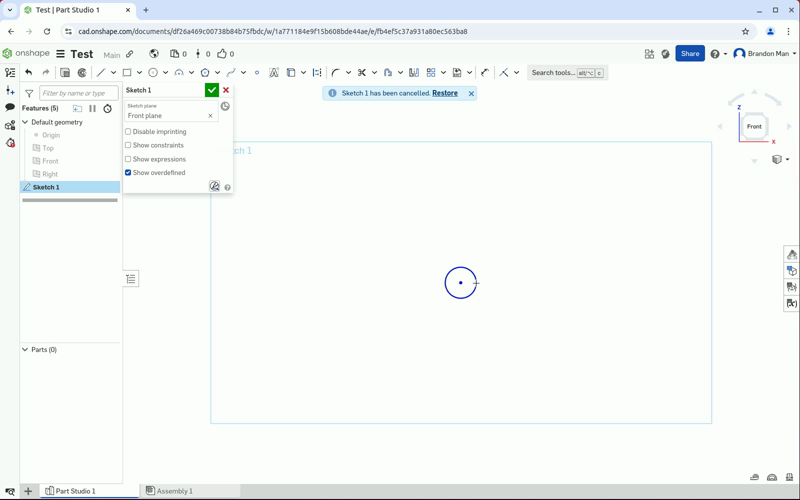
key_down(shift)
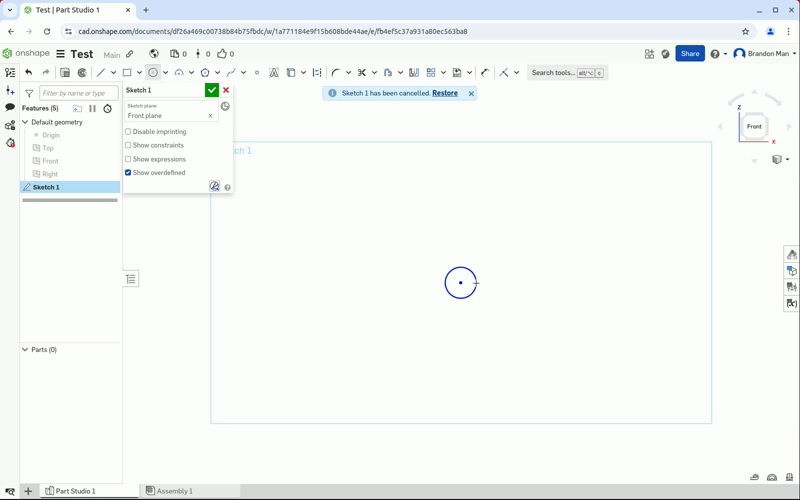
mouse_move(460, 282)
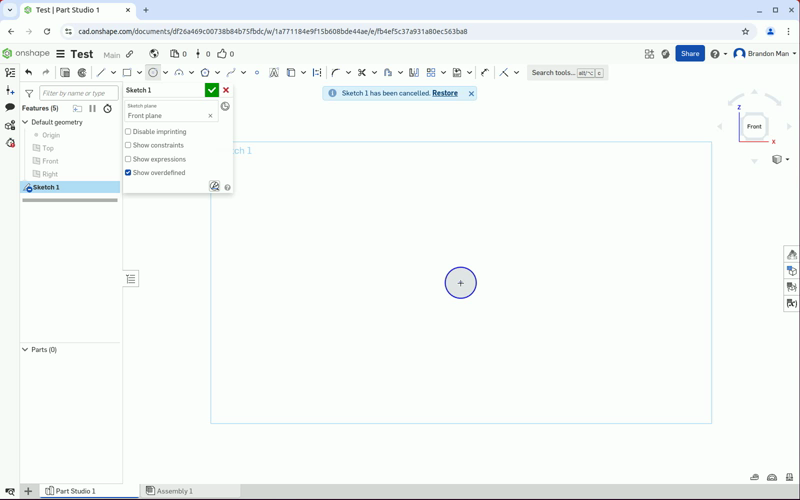
click(460, 282)
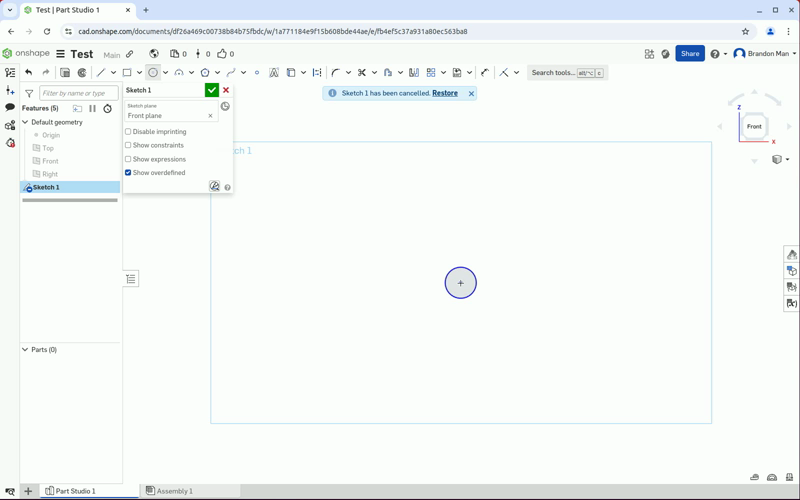
key_up(shift)
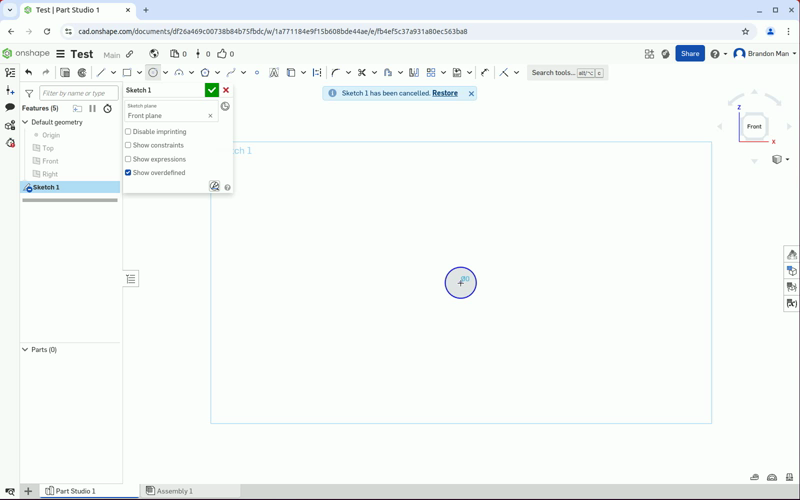
mouse_move(467, 282)
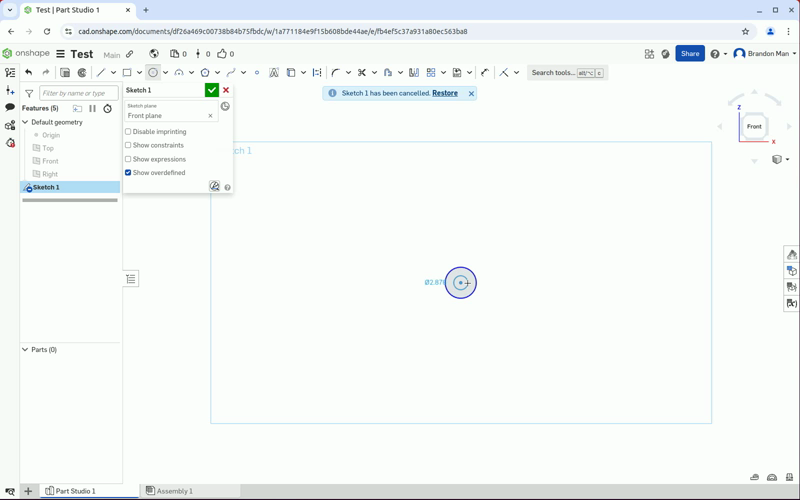
click(467, 282)
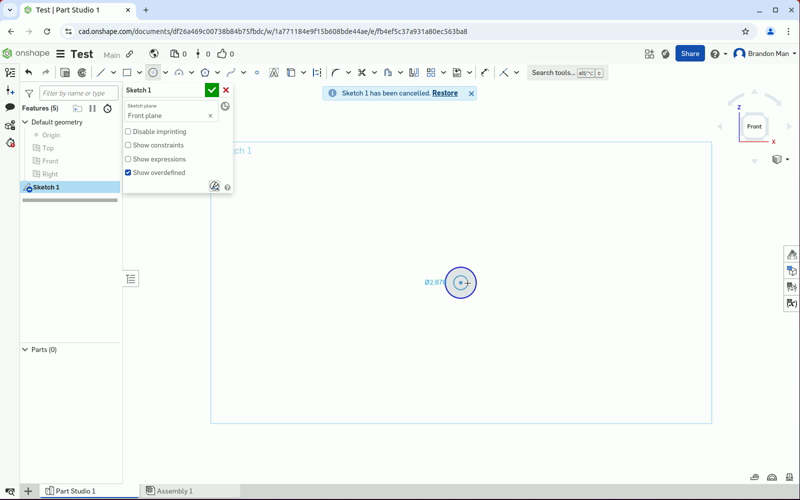
key(esc)
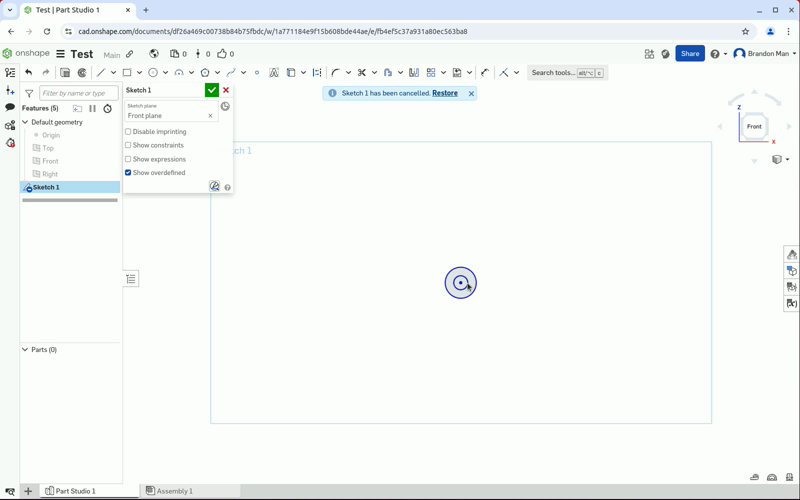
mouse_move(453, 294)
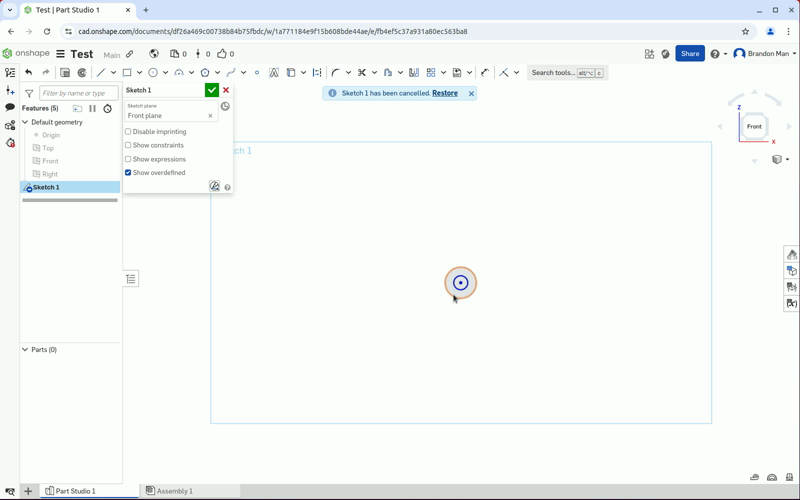
scroll(6)
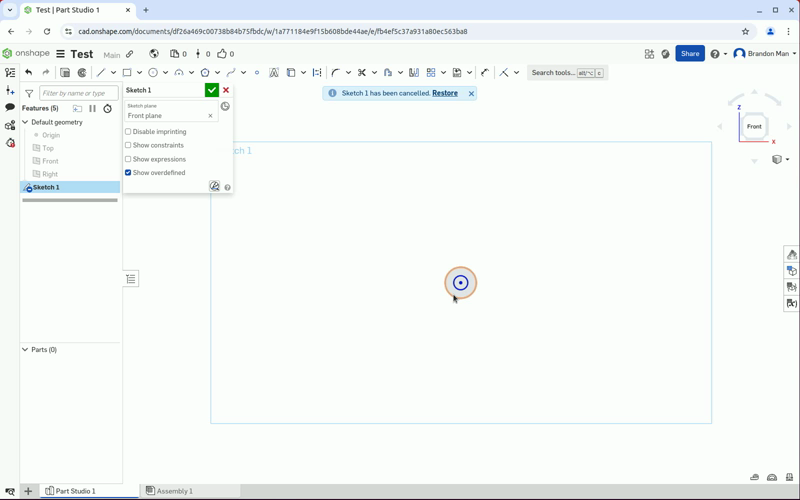
scroll(6)
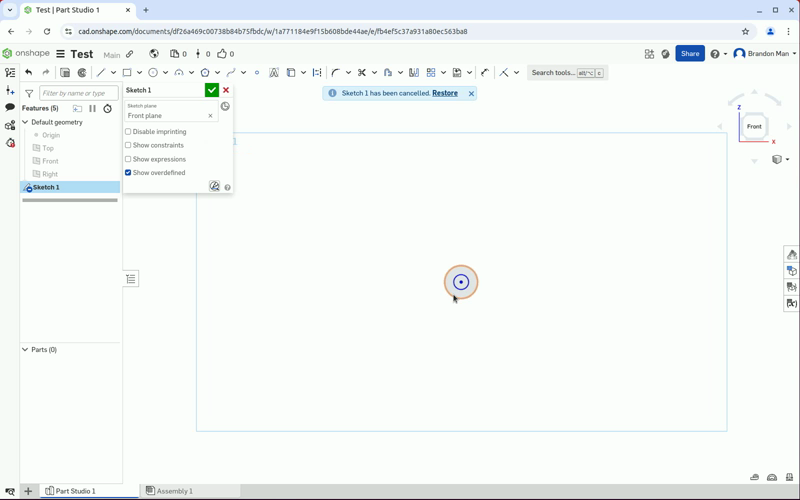
scroll(6)
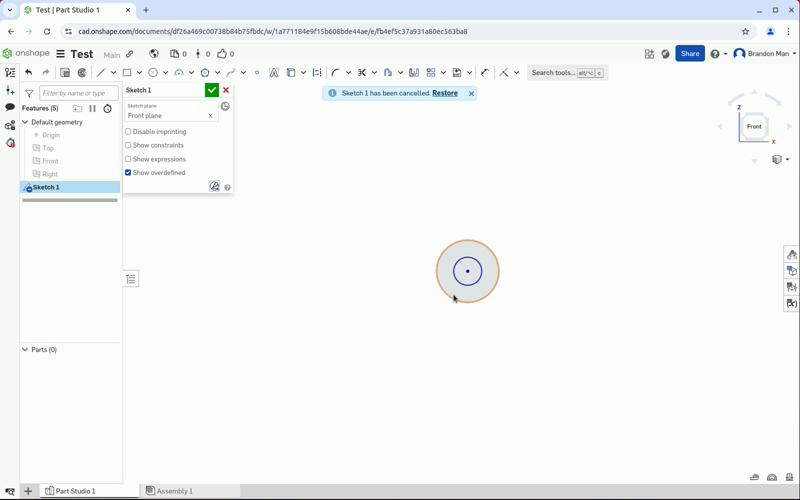
scroll(6)
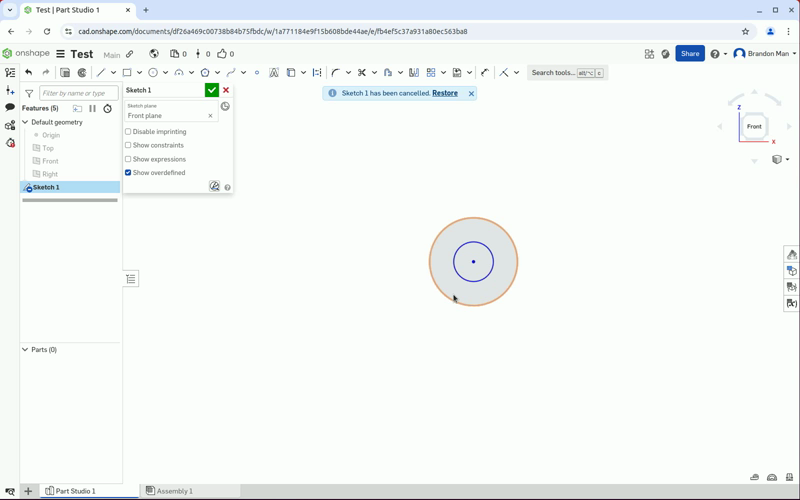
scroll(6)
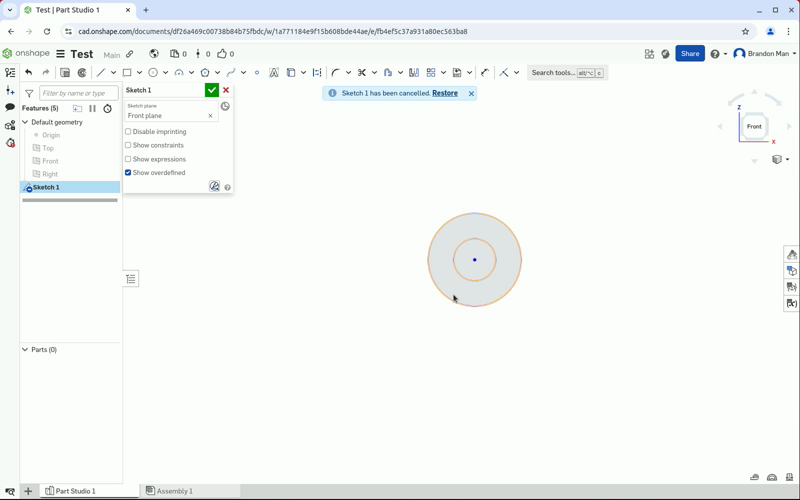
scroll(6)
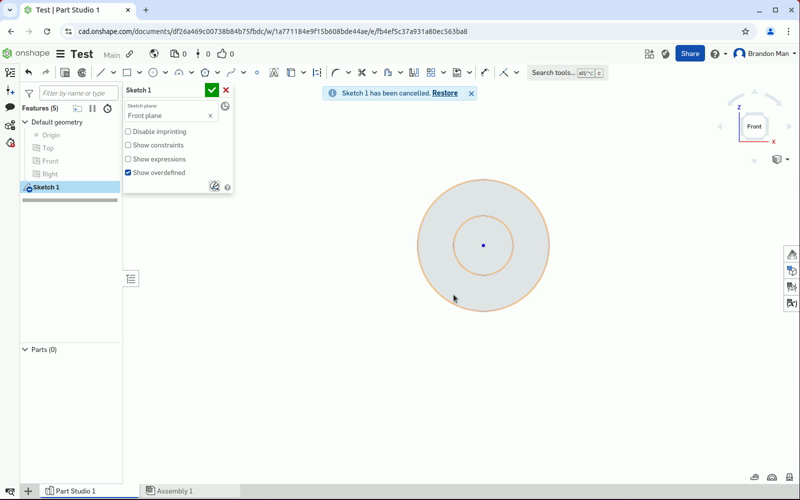
scroll(6)
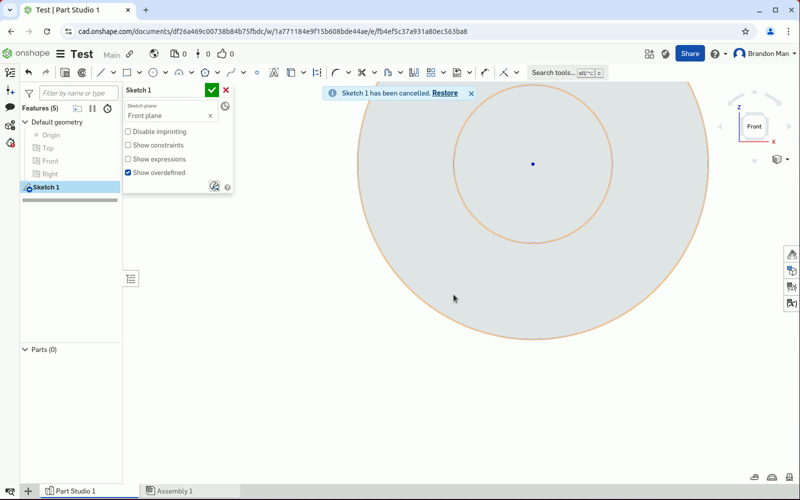
click(453, 294)
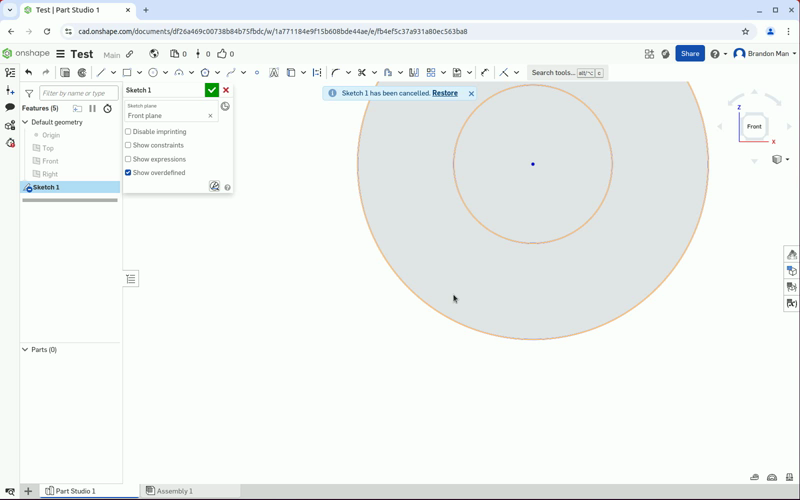
scroll(-6)
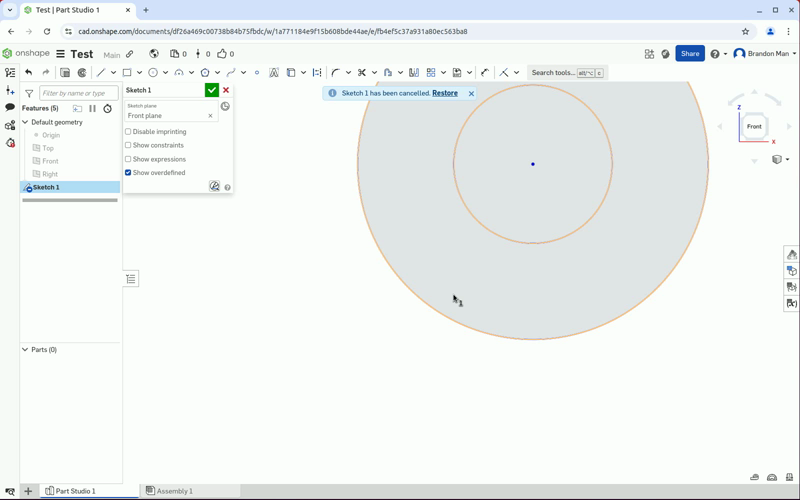
scroll(-6)
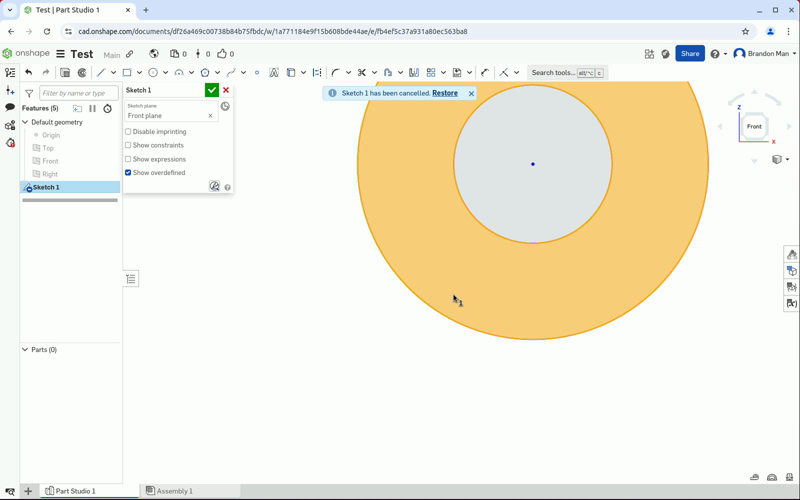
scroll(-6)
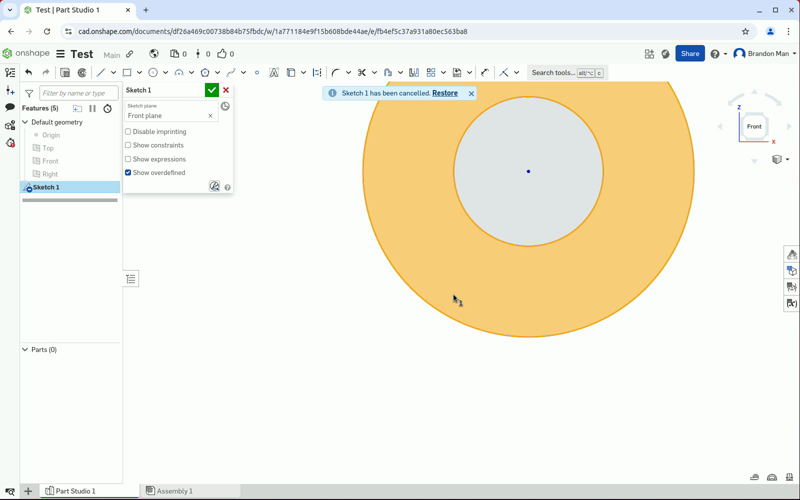
scroll(-6)
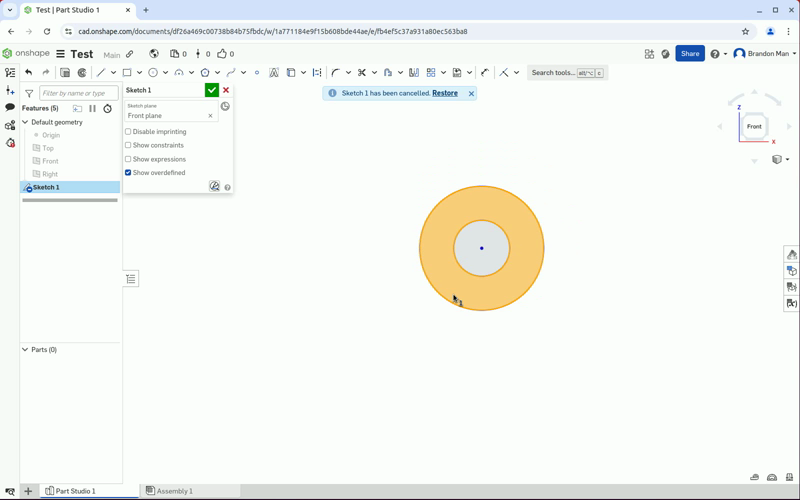
scroll(-6)
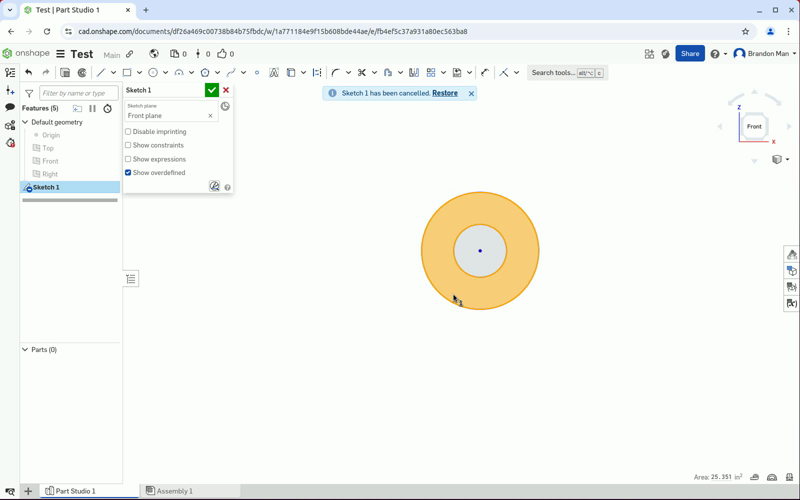
scroll(-6)
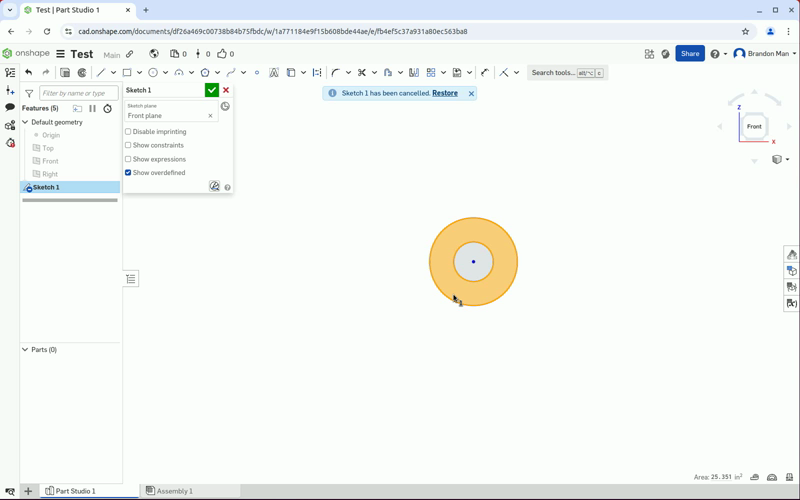
scroll(-6)
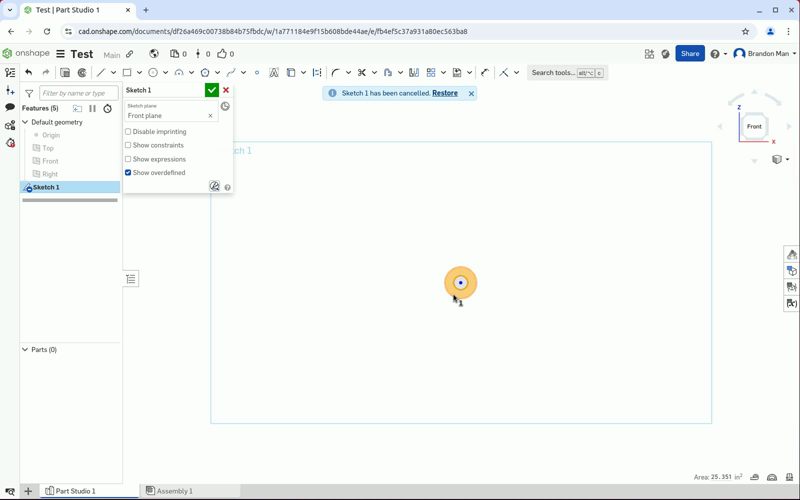
mouse_move(73, 352)
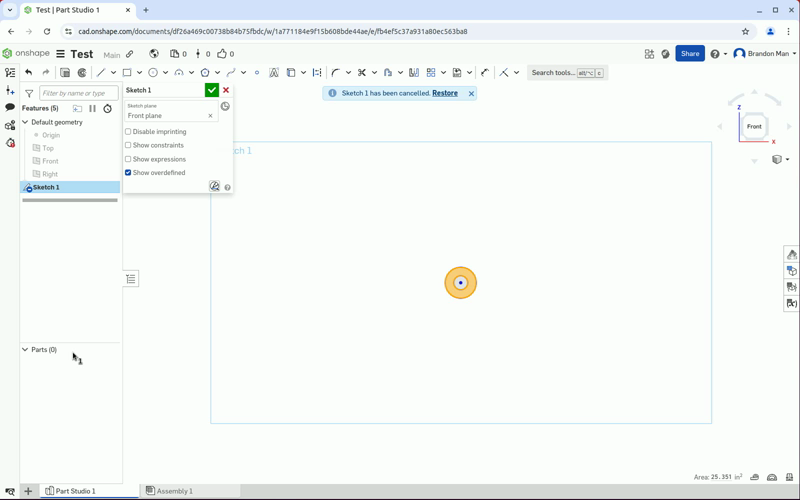
key(shift+y)
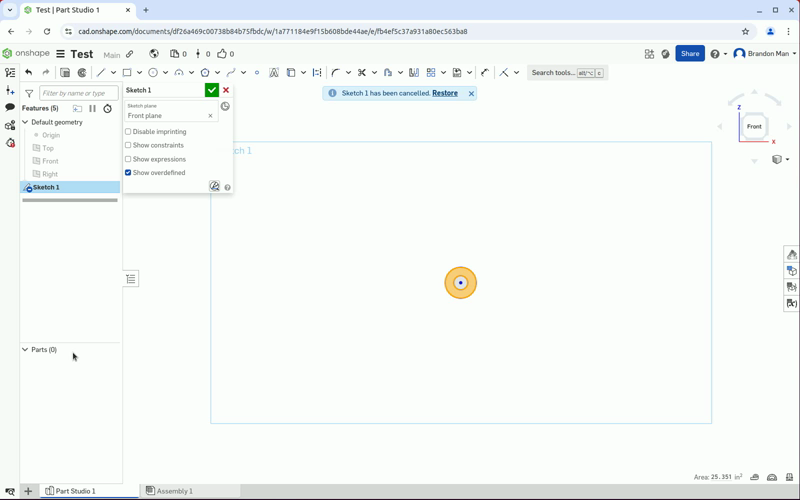
key(shift+e)
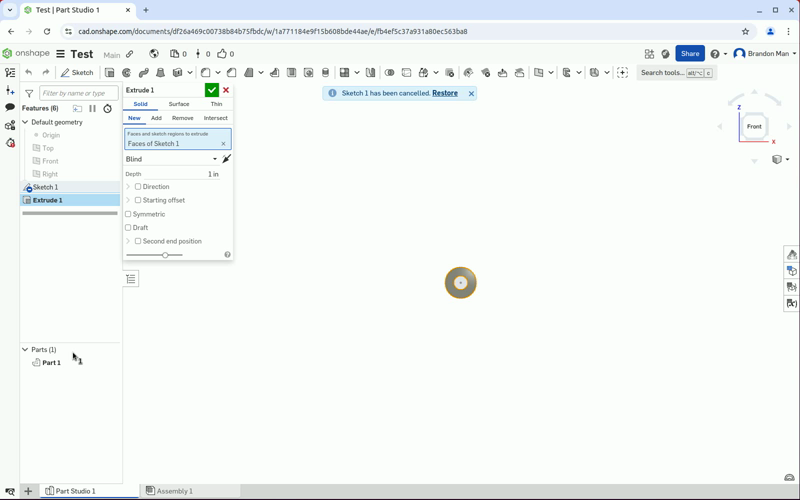
mouse_move(143, 106)
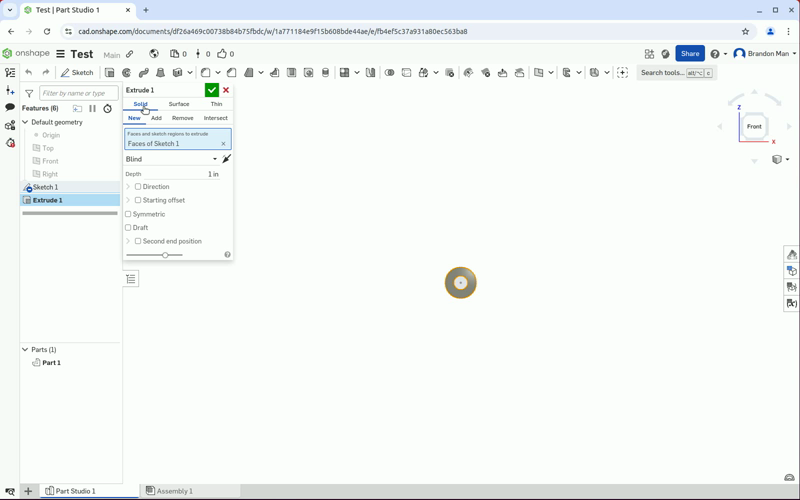
click(143, 106)
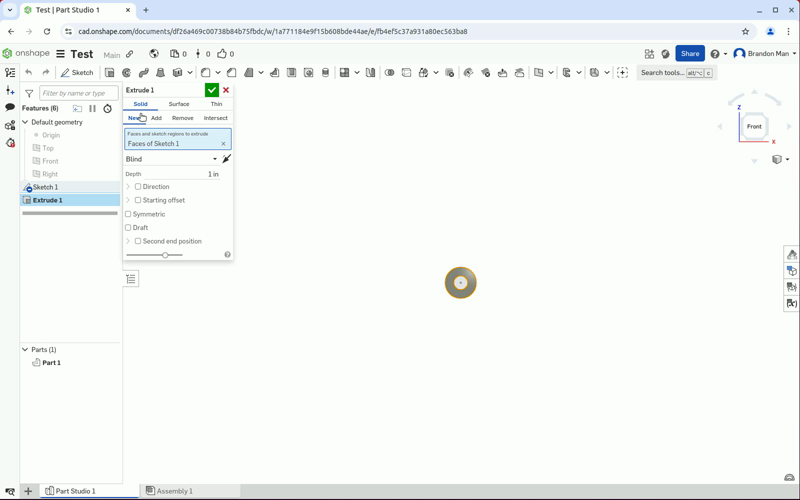
mouse_move(137, 120)
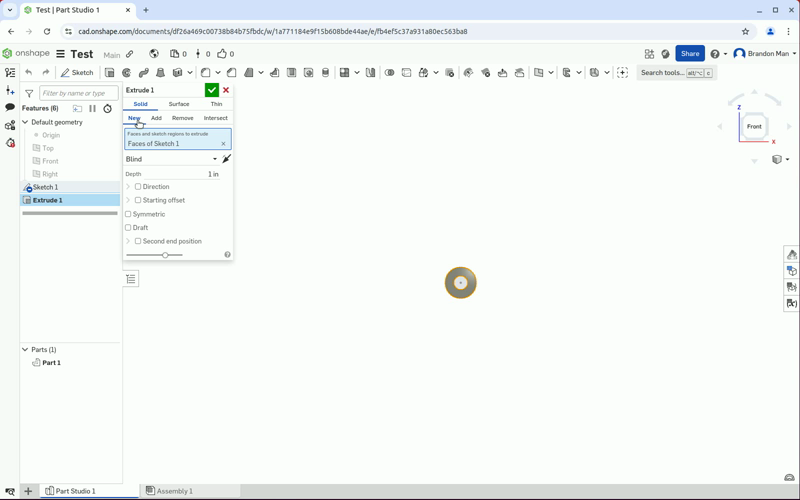
click(137, 120)
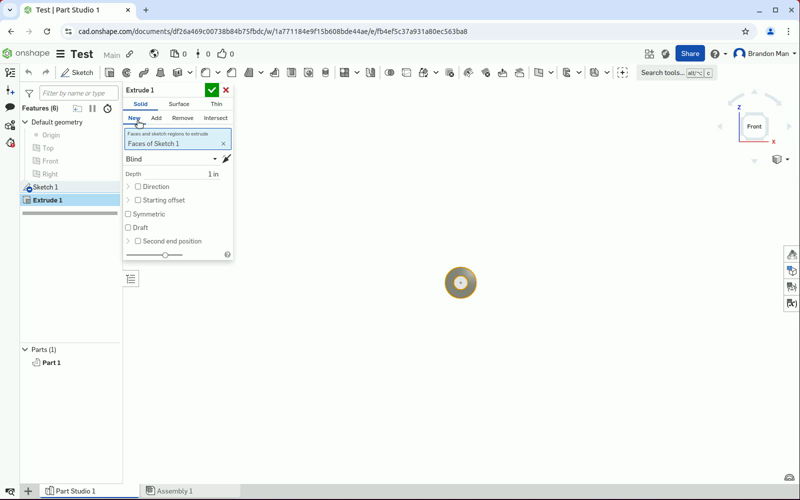
key(tab, 4)
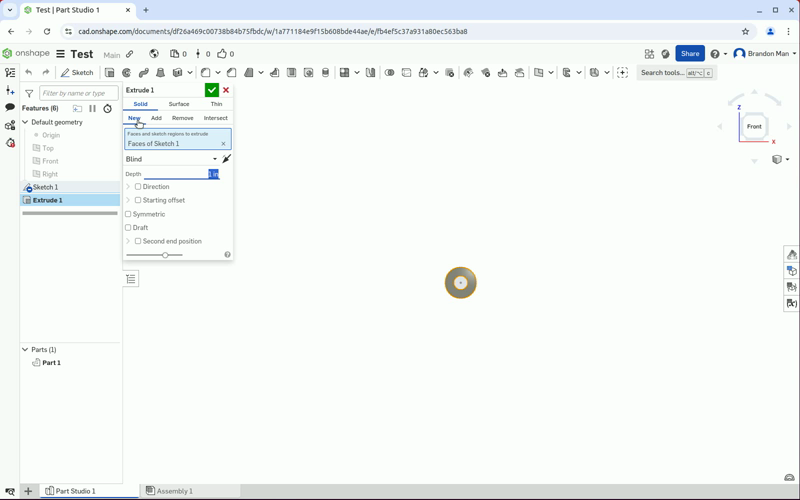
text(-6.018)
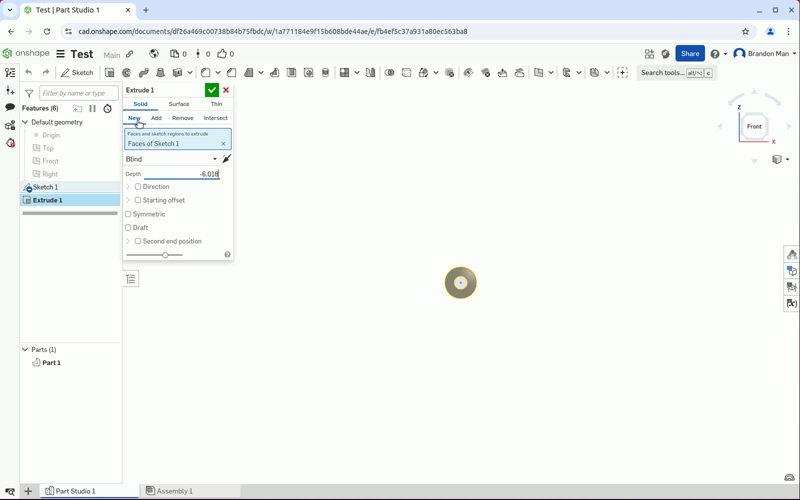
key(enter)
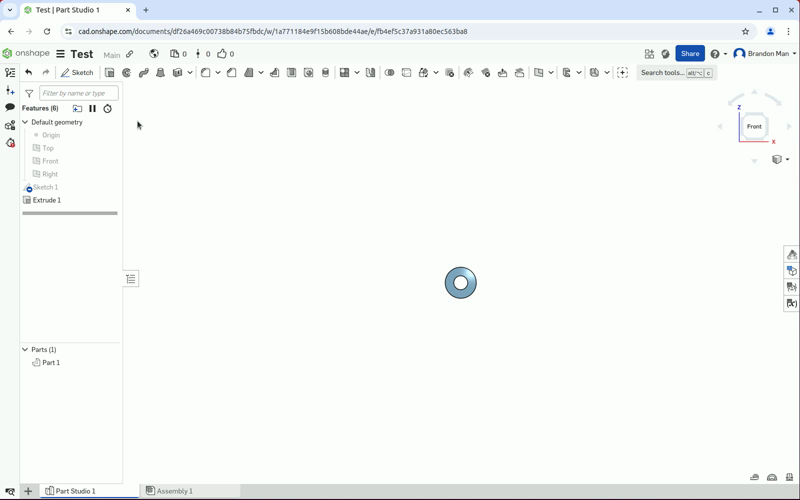
key(shift+h)
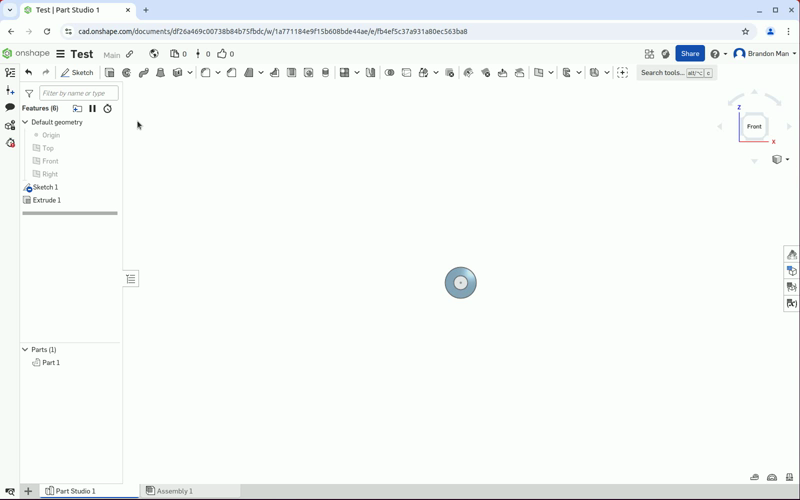
key(shift+h)
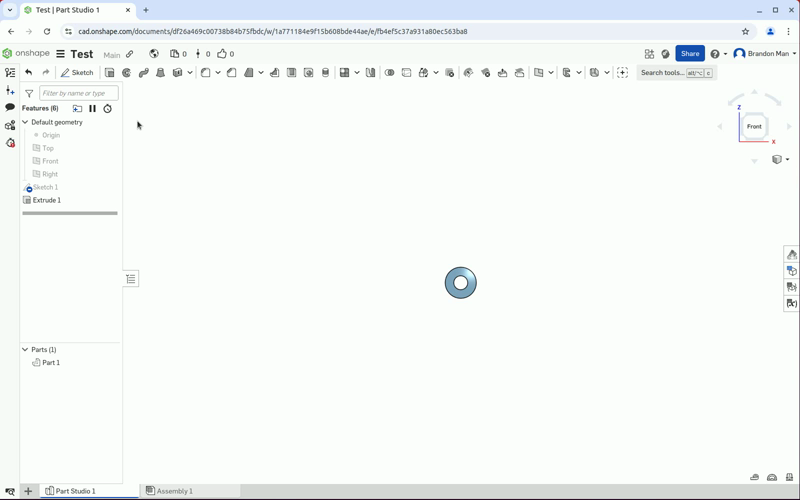
mouse_move(73, 189)
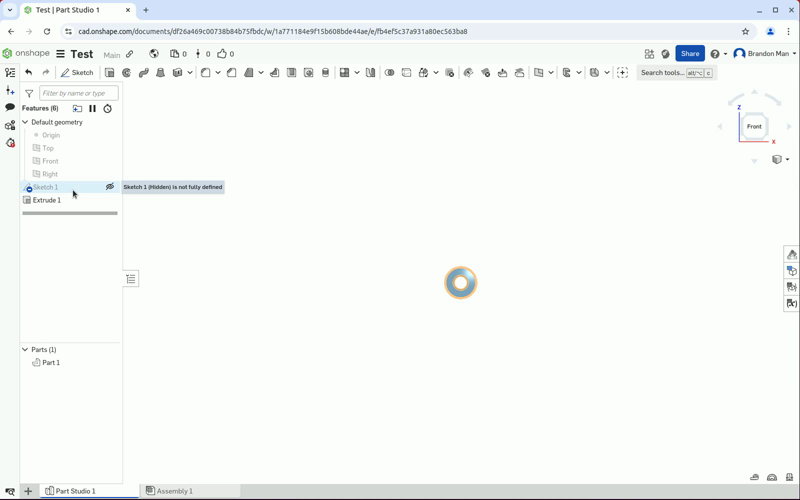
click(73, 189)
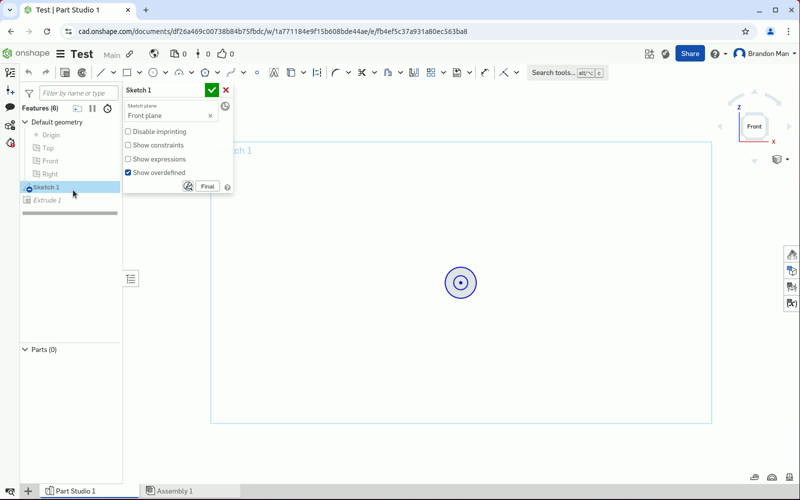
mouse_move(229, 92)
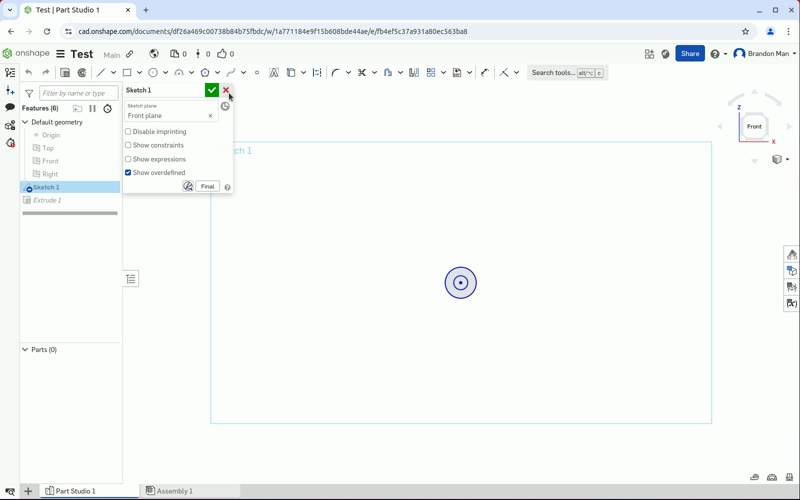
click(229, 92)
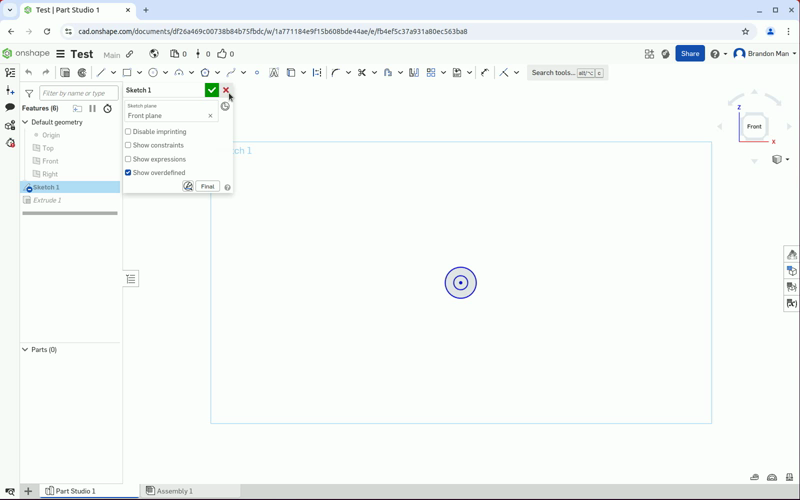
key(shift+s)
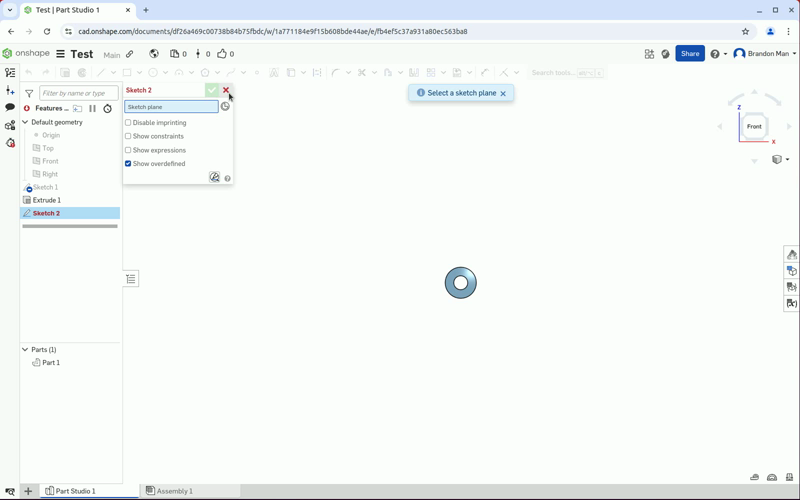
mouse_move(73, 163)
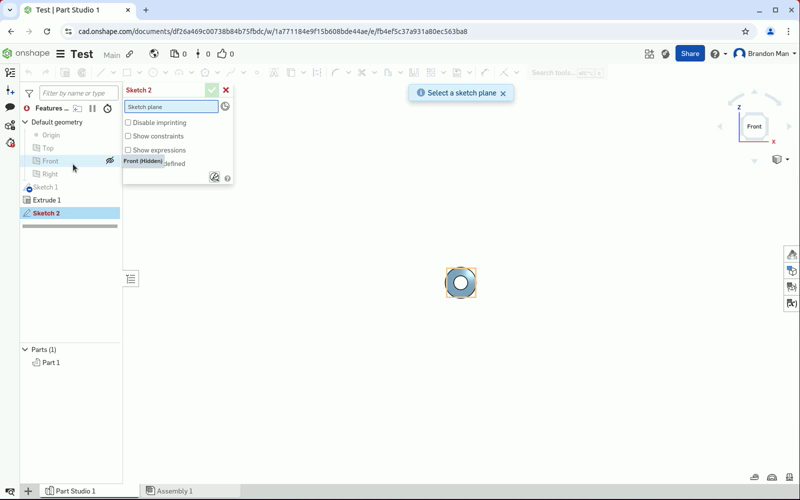
click(73, 163)
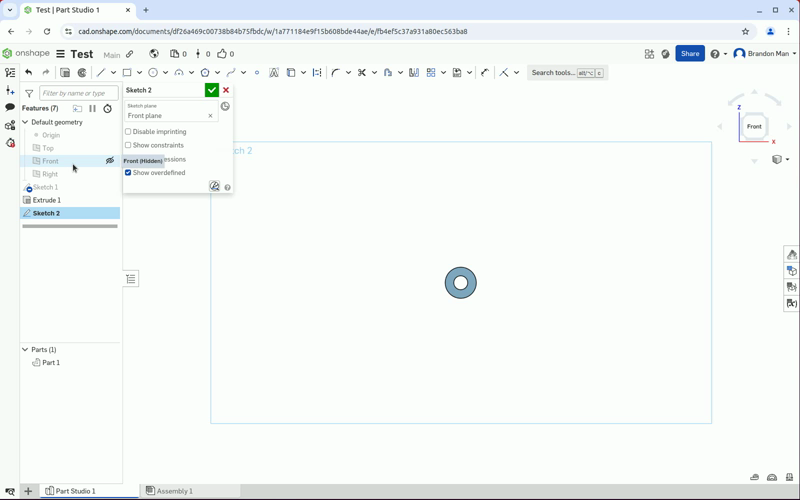
mouse_move(73, 352)
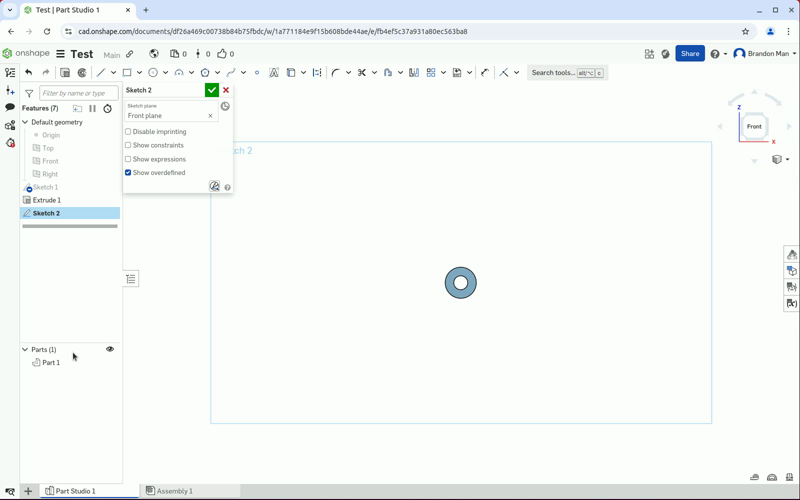
key(y)
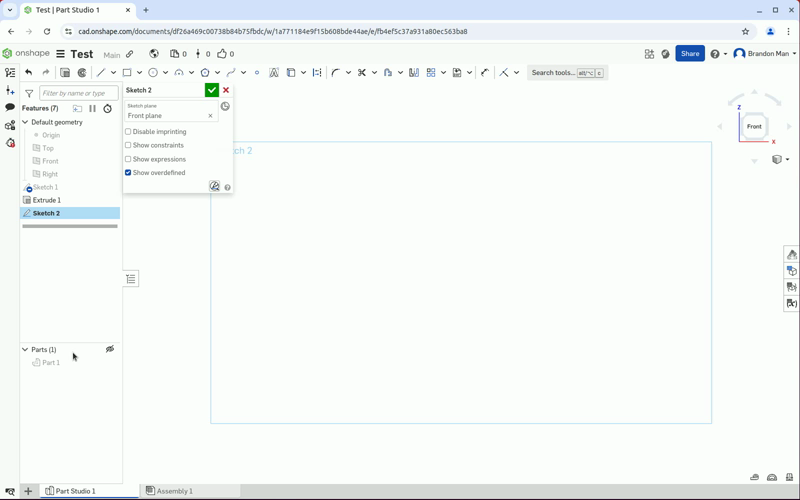
key(l)
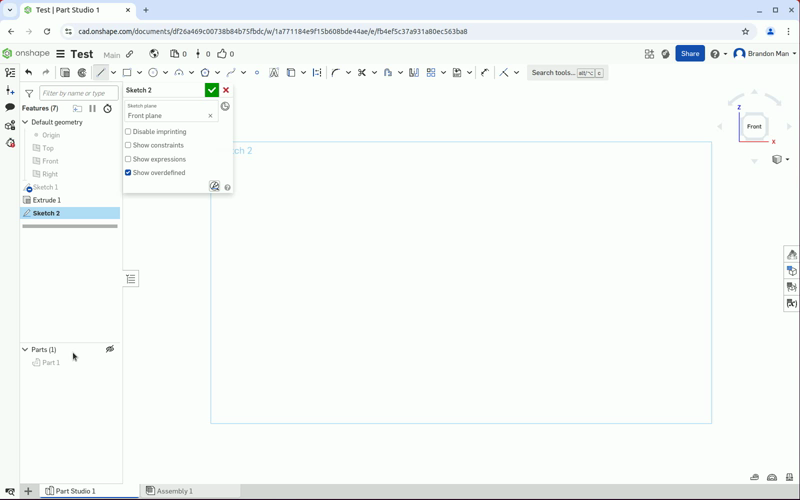
key_down(shift)
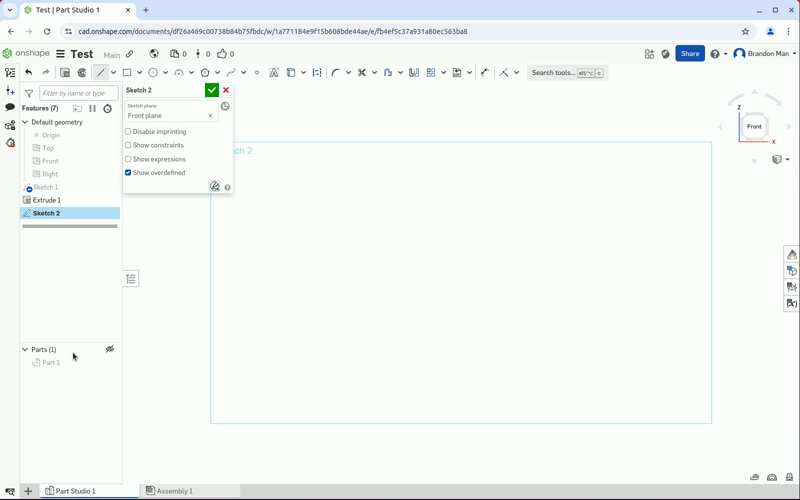
mouse_move(472, 292)
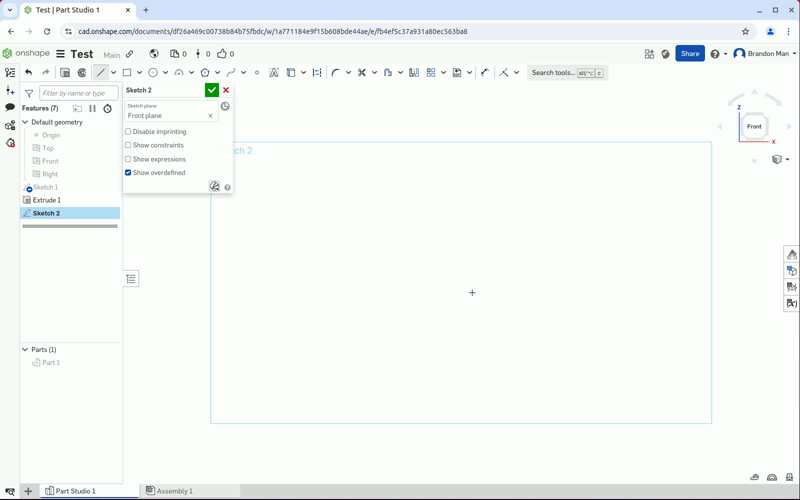
click(472, 292)
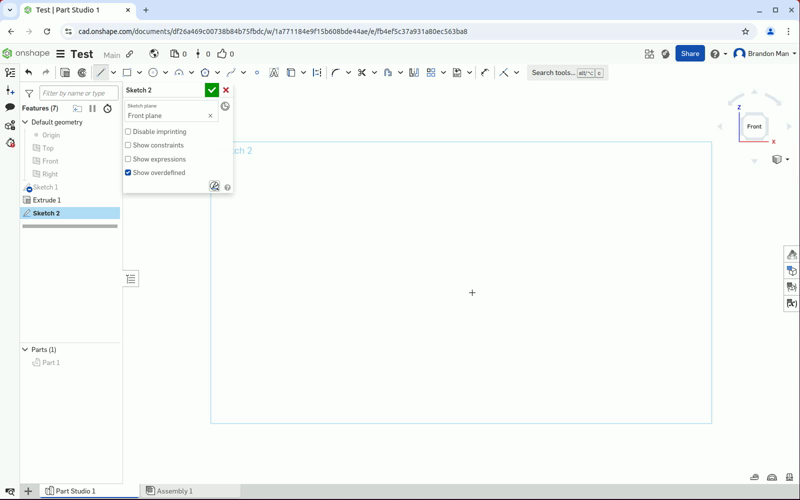
key_up(shift)
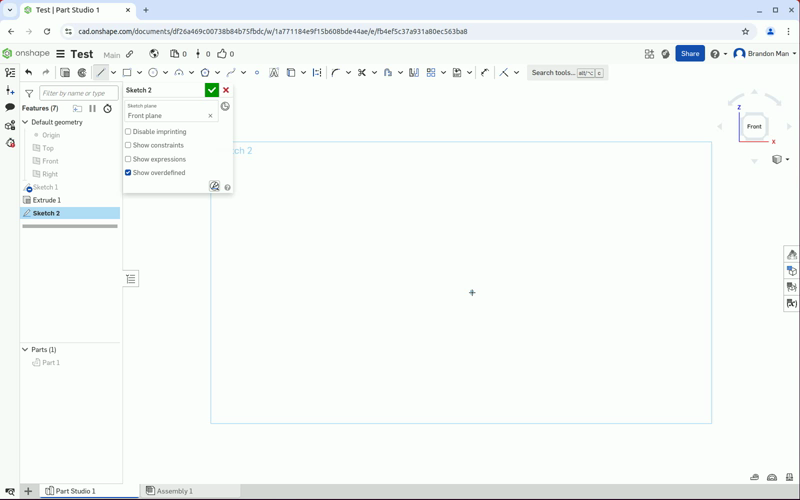
key_down(shift)
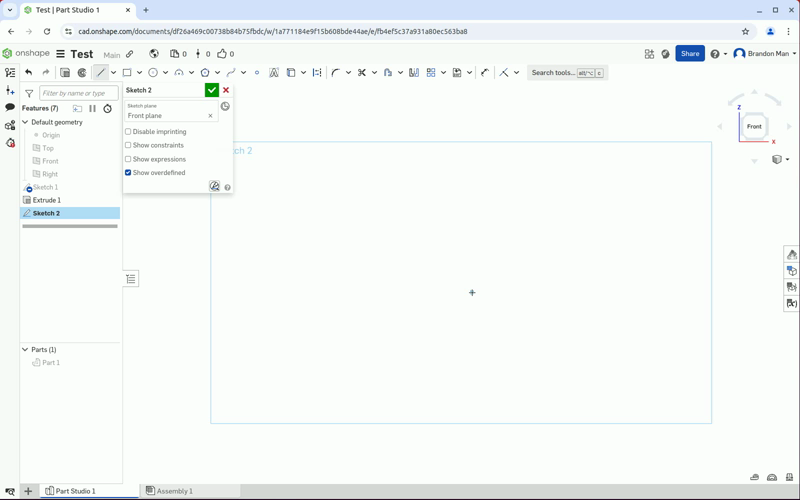
mouse_move(554, 292)
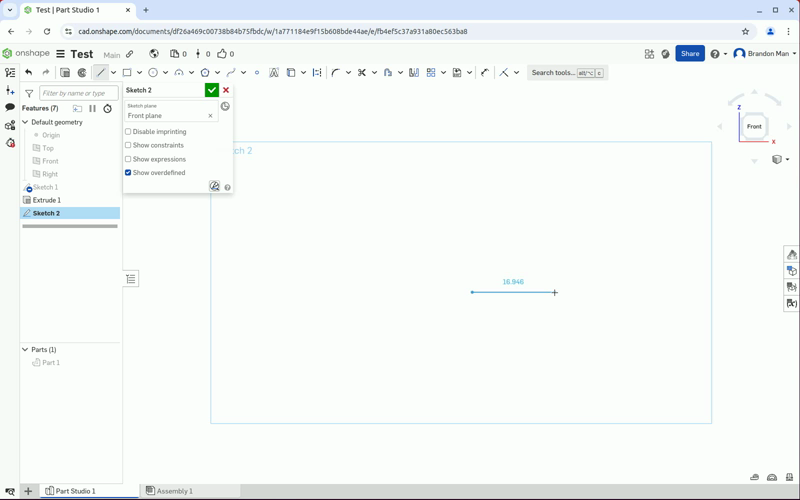
click(554, 292)
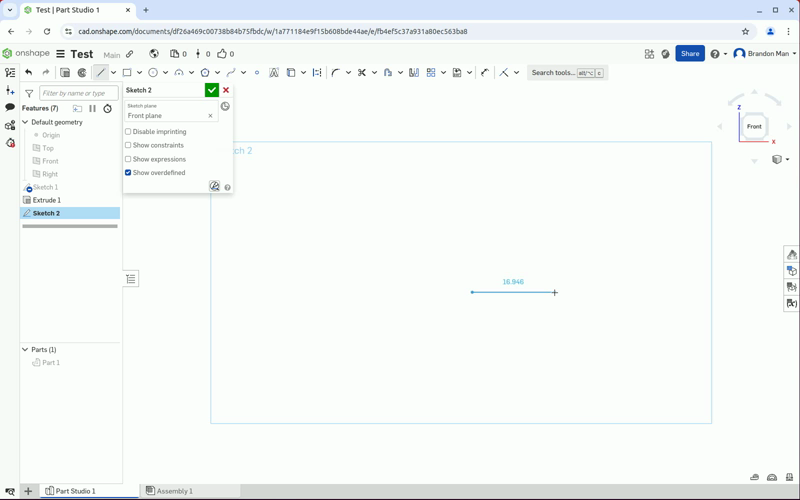
key_up(shift)
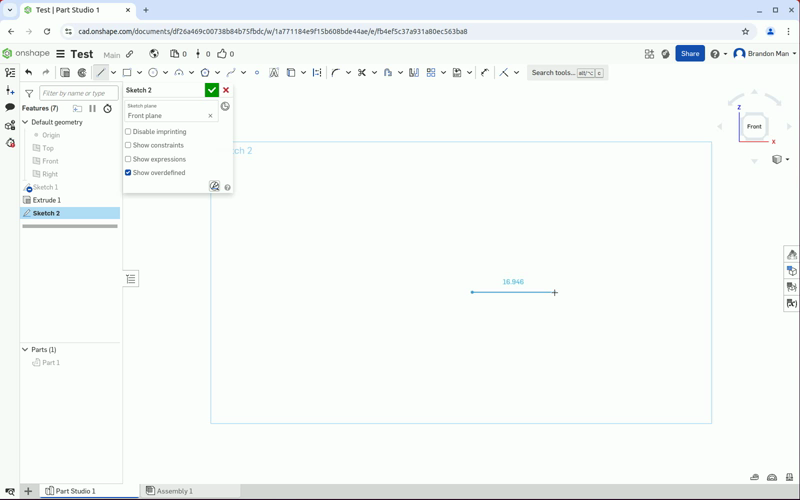
key(esc)
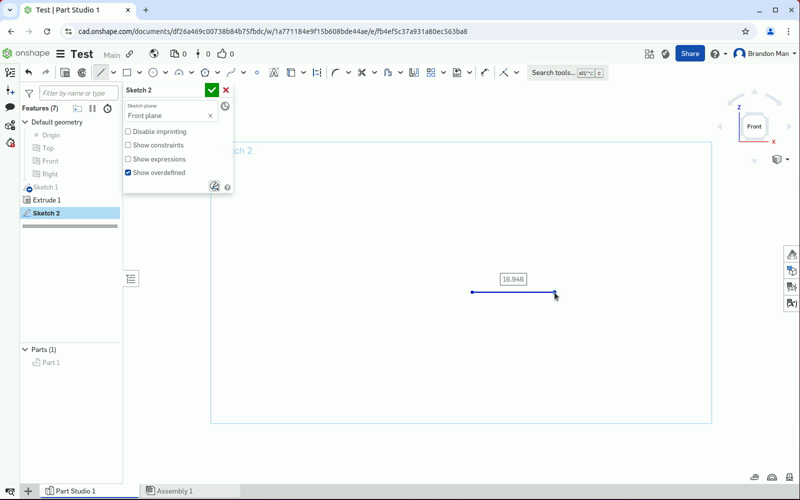
key(a)
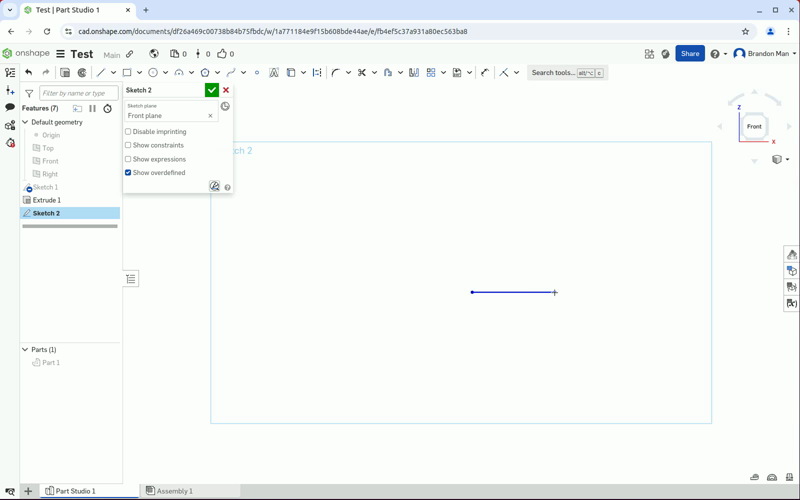
mouse_move(554, 292)
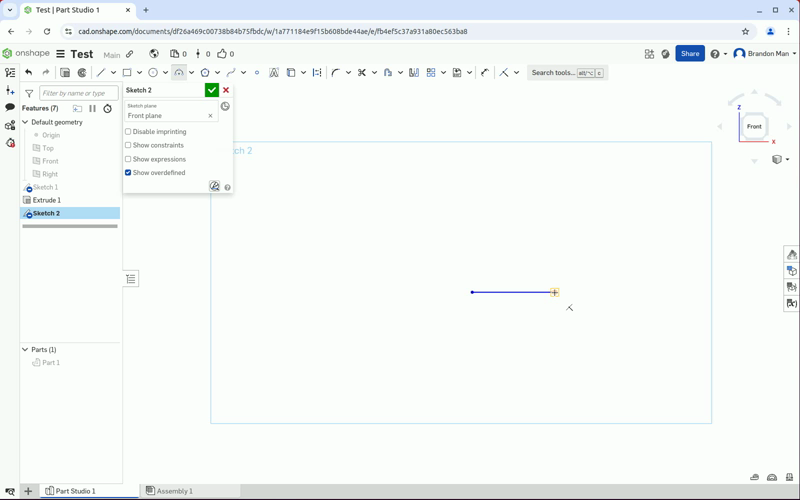
click(554, 292)
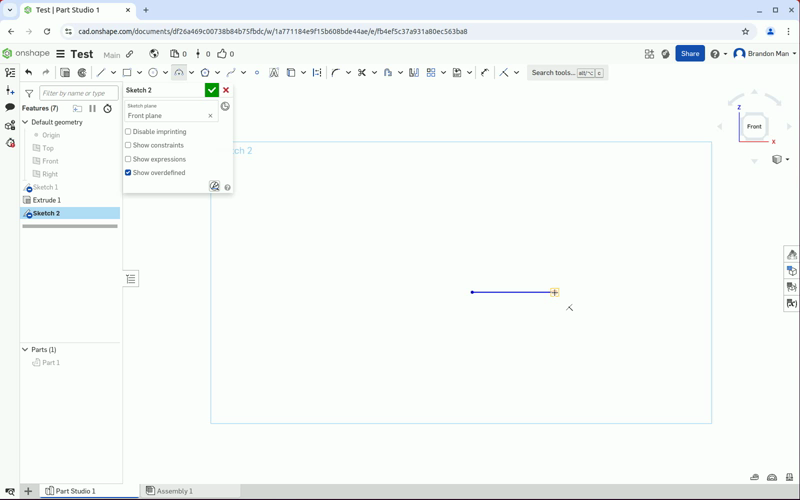
key_down(shift)
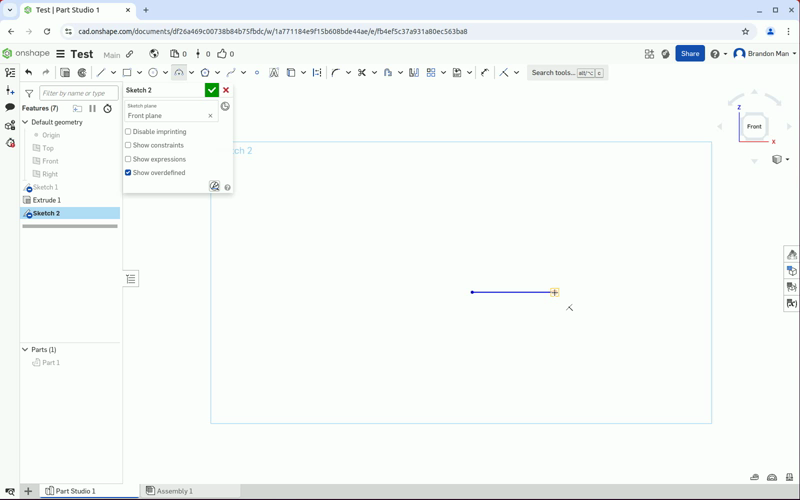
mouse_move(554, 273)
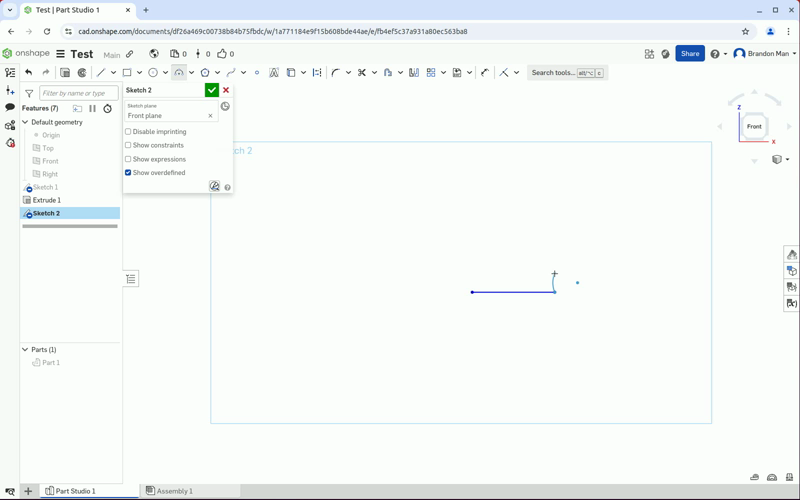
click(554, 273)
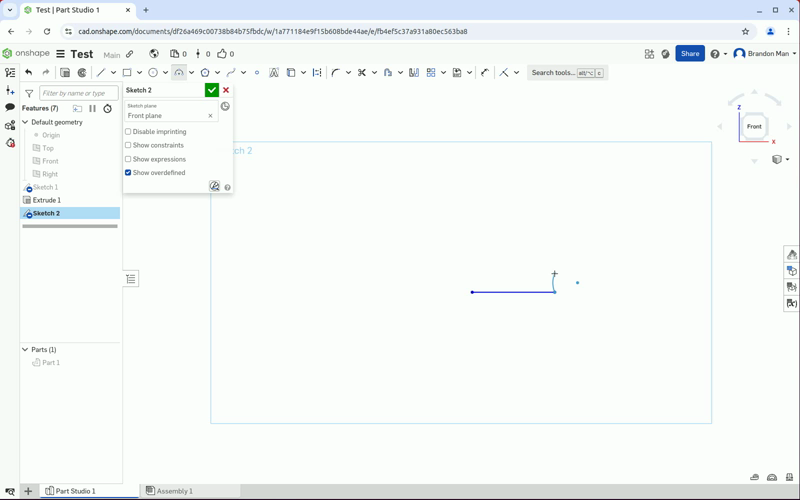
mouse_move(549, 282)
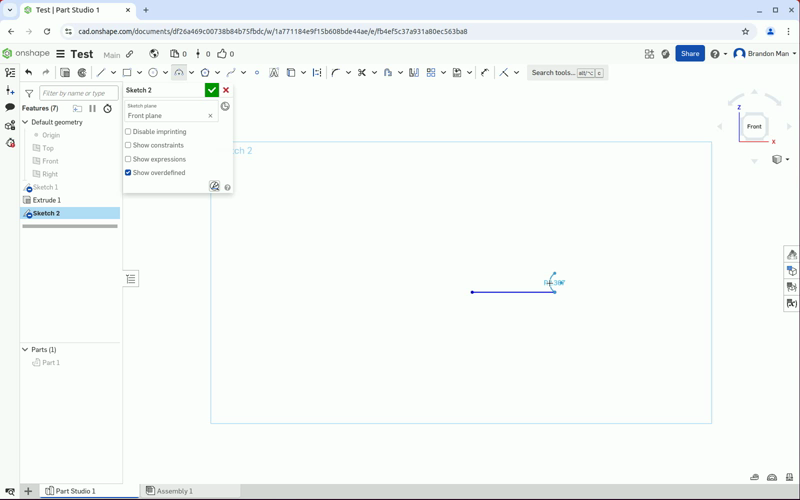
click(549, 282)
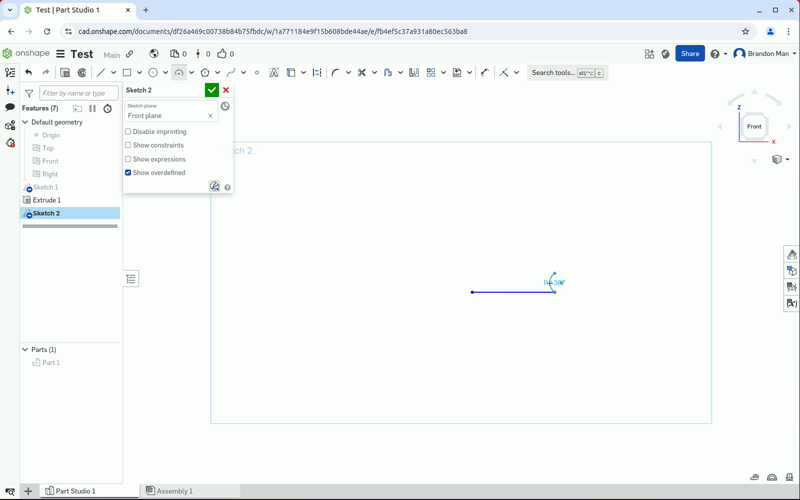
key_up(shift)
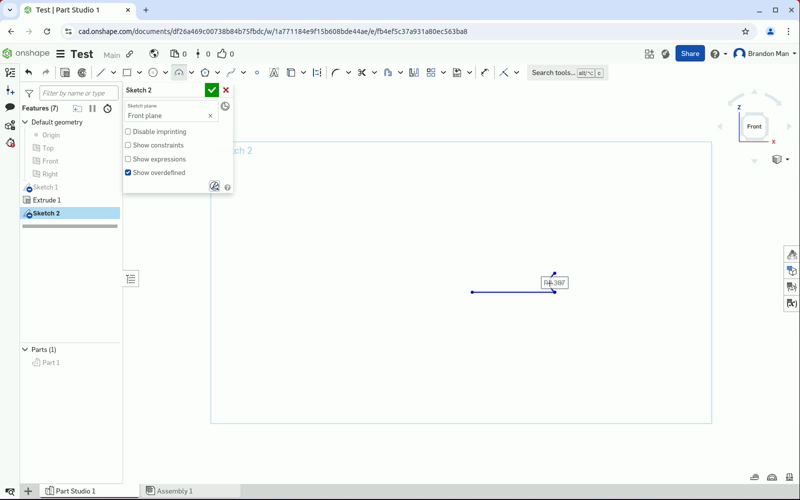
key(esc)
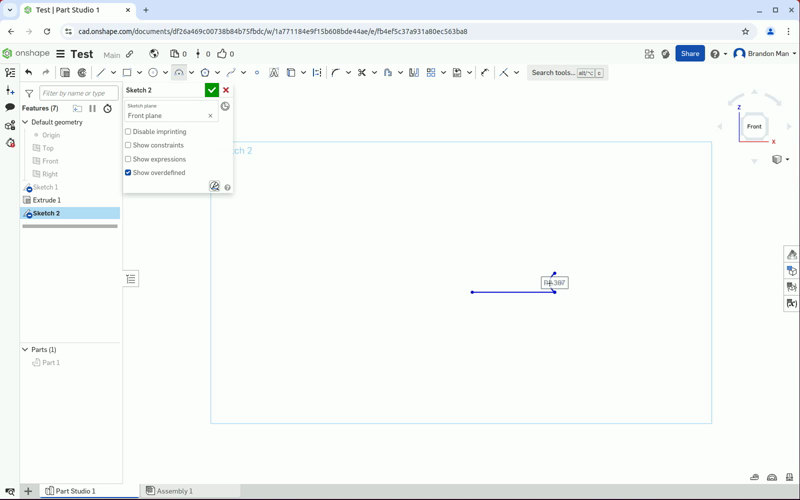
key(l)
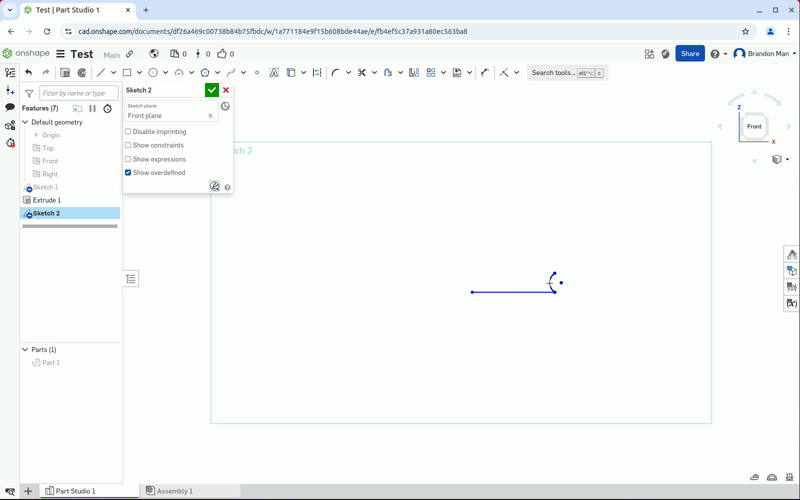
mouse_move(554, 273)
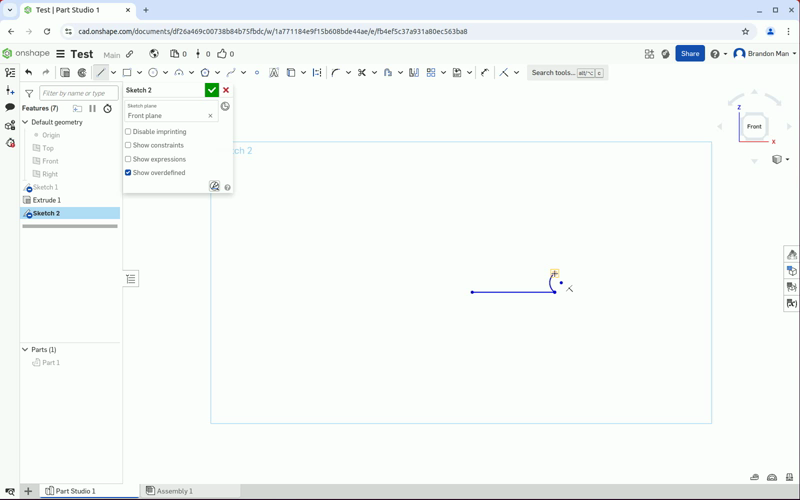
click(554, 273)
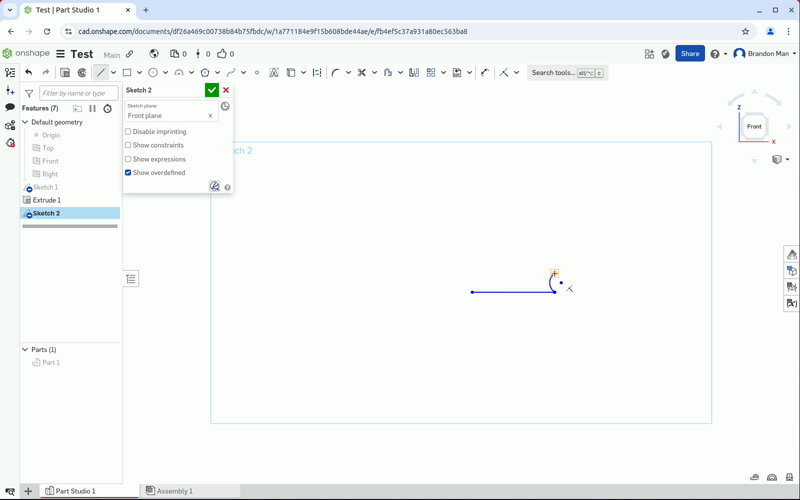
key_down(shift)
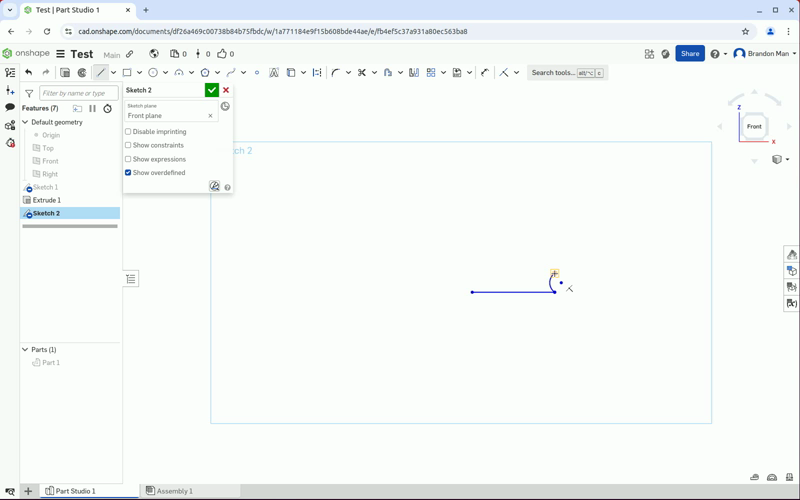
mouse_move(472, 273)
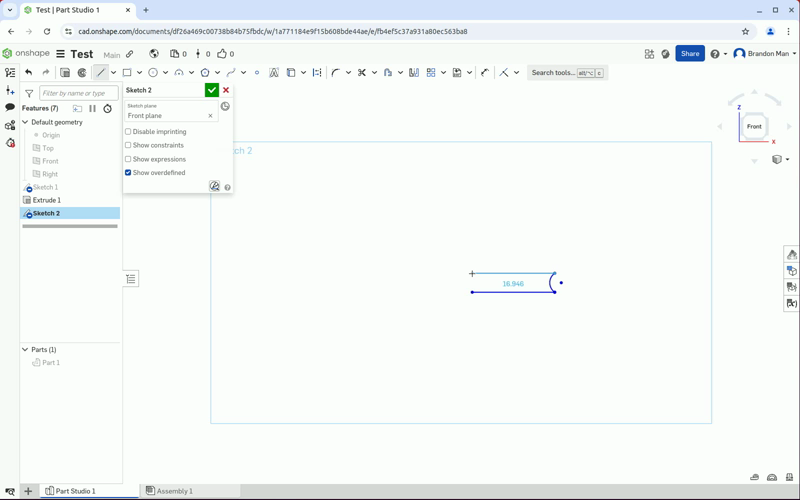
click(472, 273)
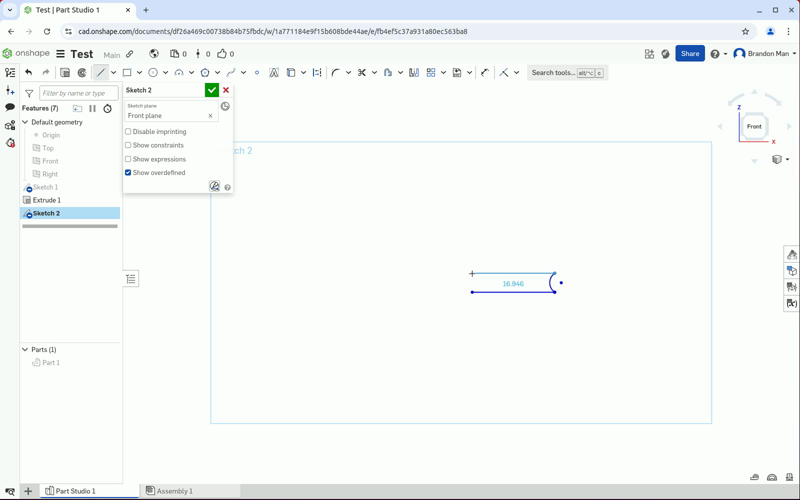
key_up(shift)
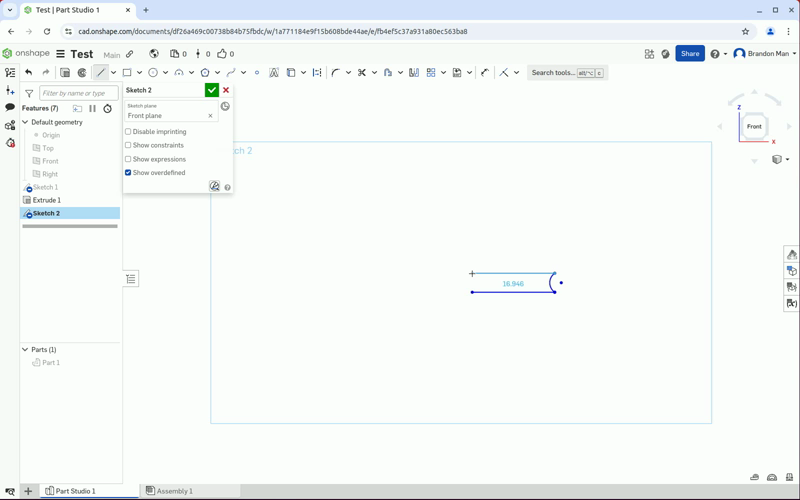
key(esc)
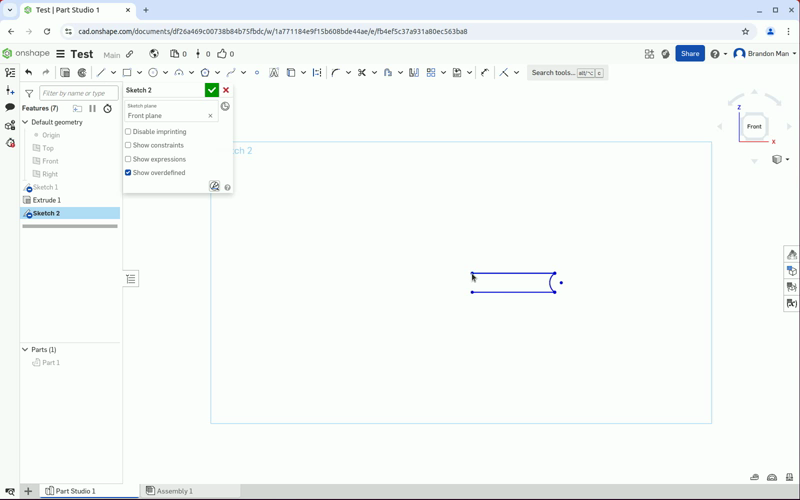
key(a)
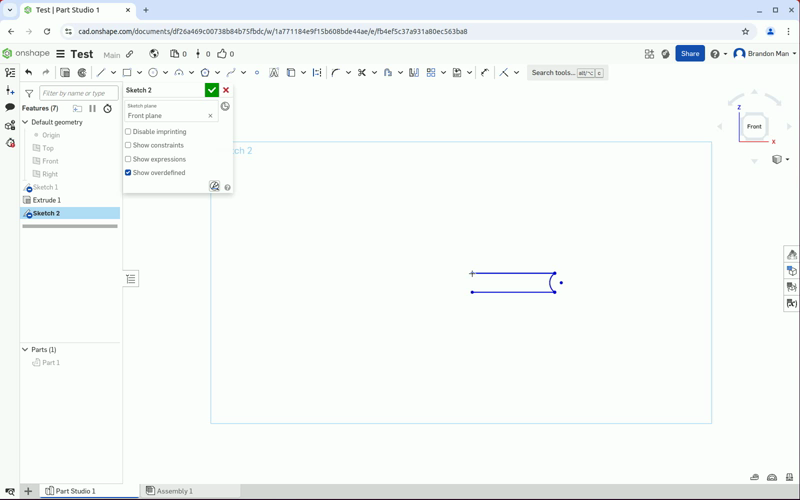
mouse_move(472, 273)
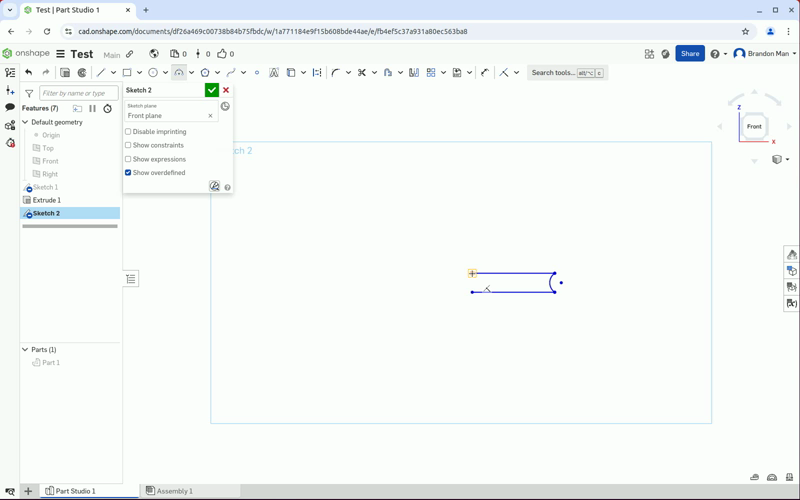
click(472, 273)
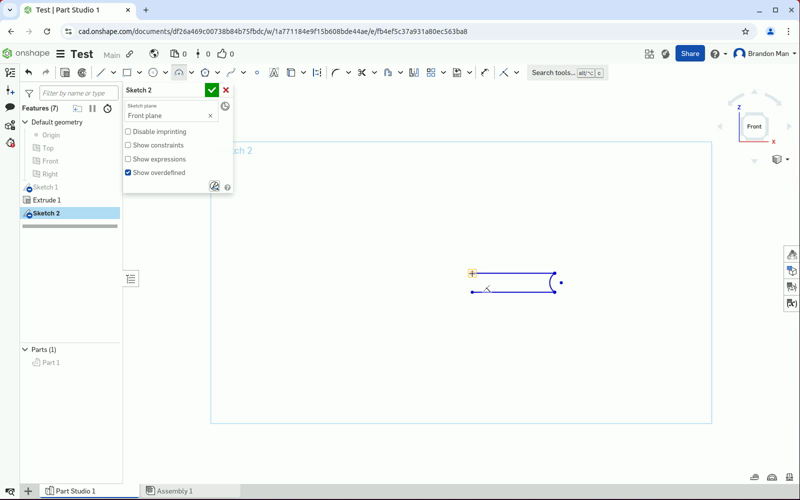
mouse_move(472, 292)
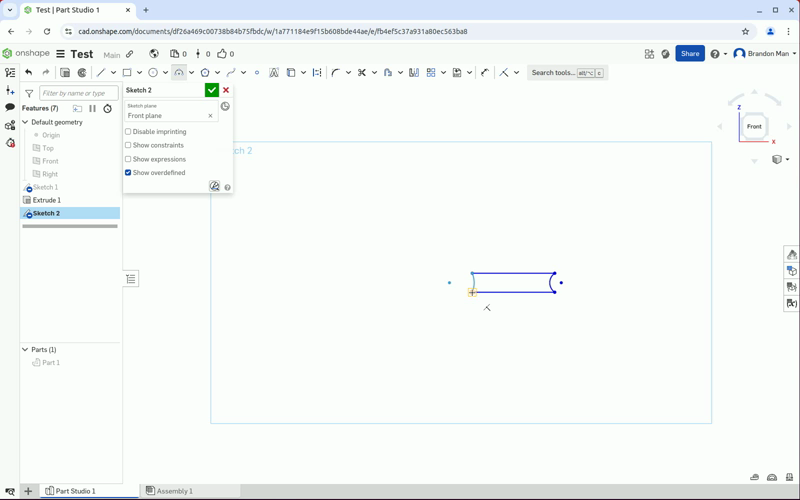
click(472, 292)
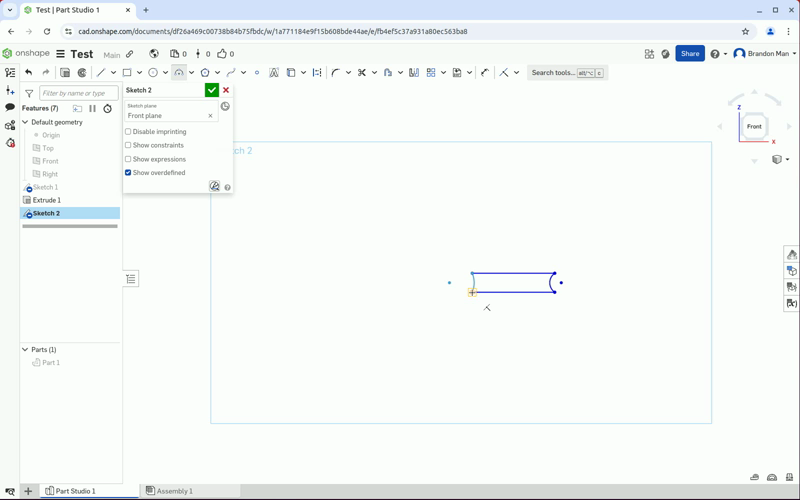
key_down(shift)
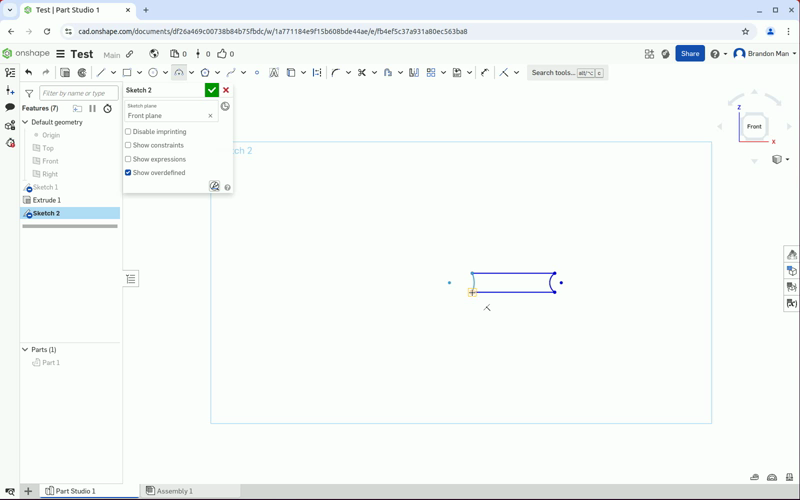
mouse_move(476, 282)
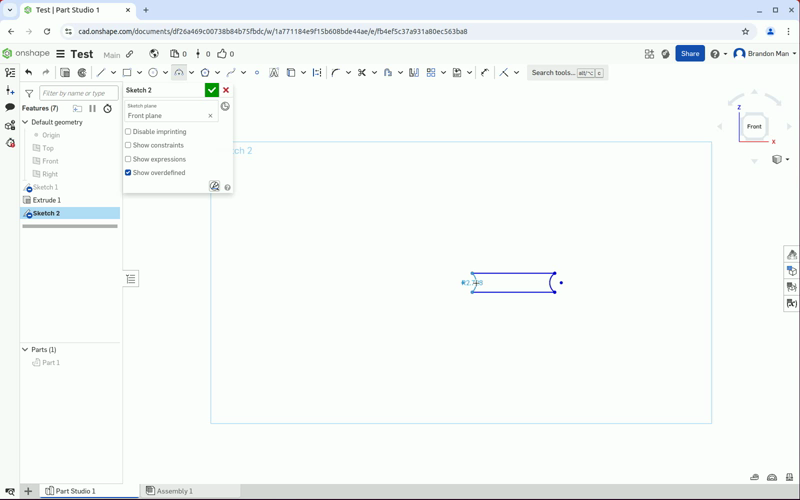
click(476, 282)
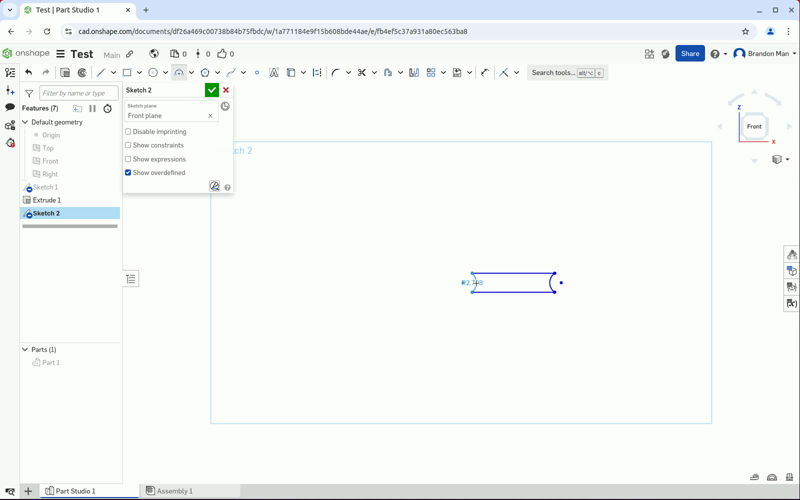
key_up(shift)
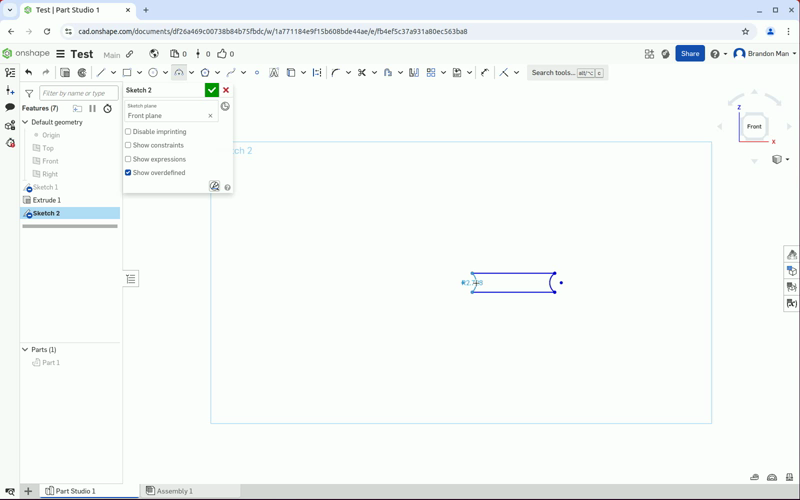
key(esc)
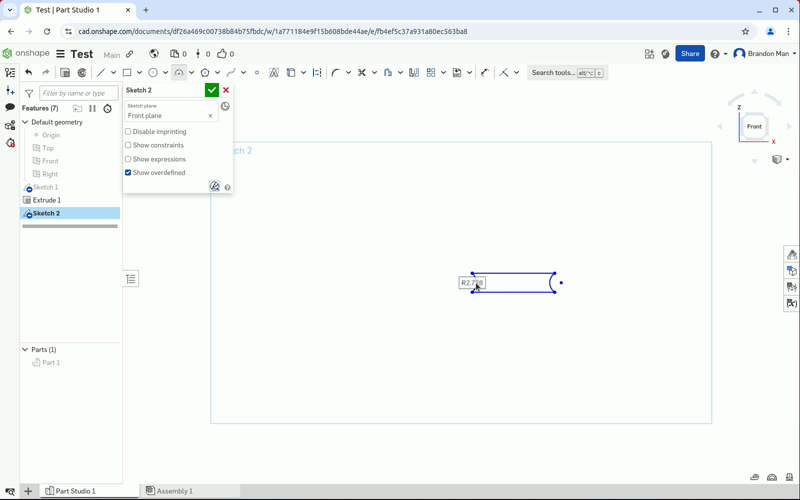
mouse_move(495, 276)
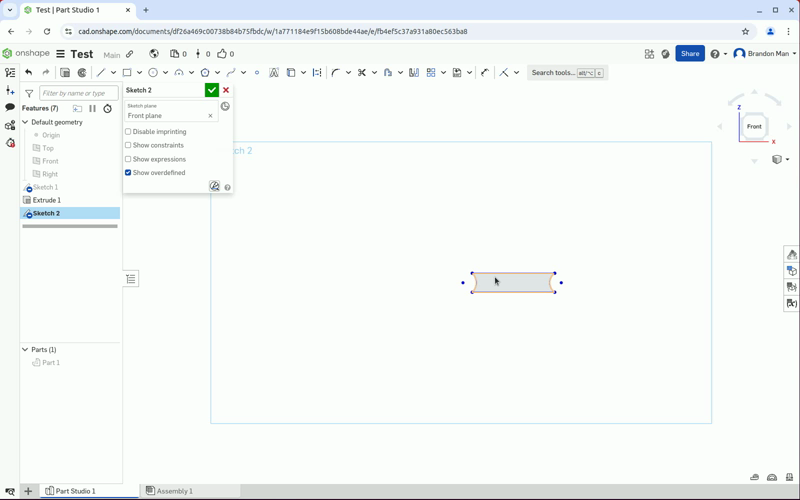
scroll(6)
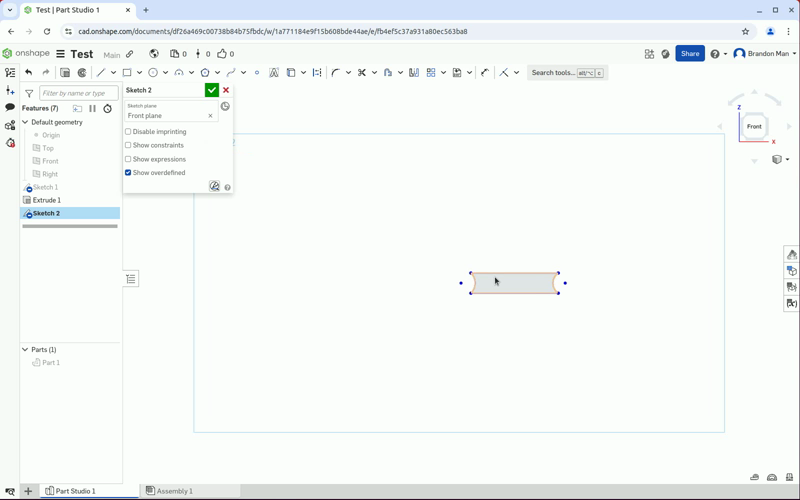
scroll(6)
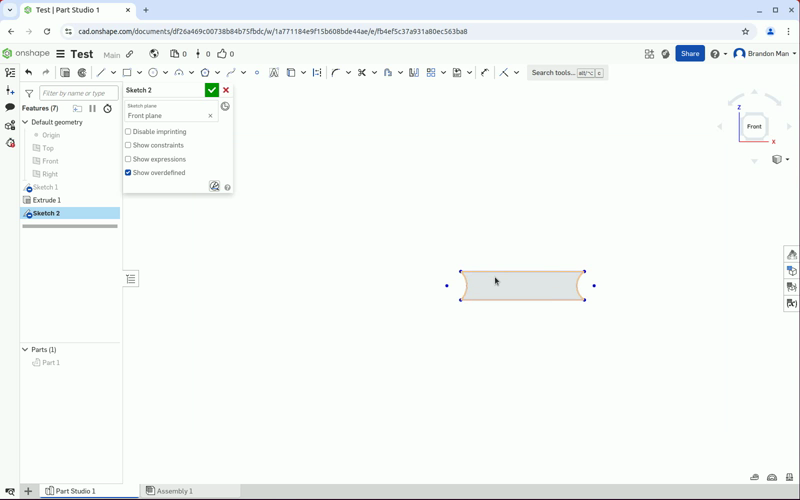
scroll(6)
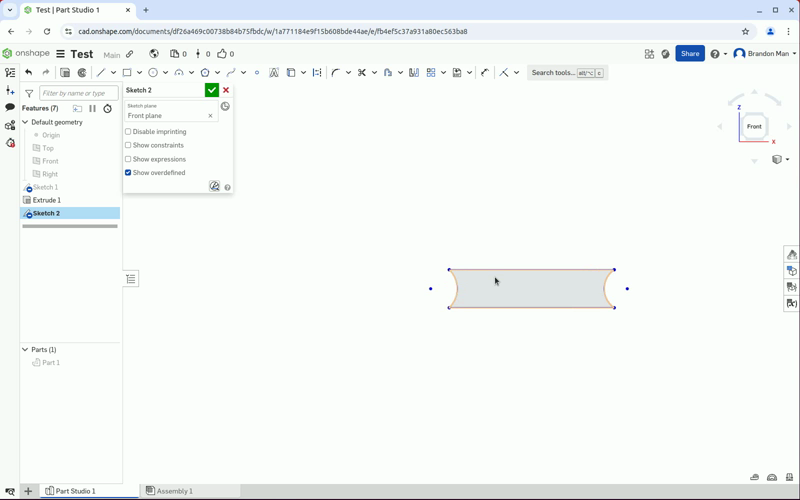
scroll(6)
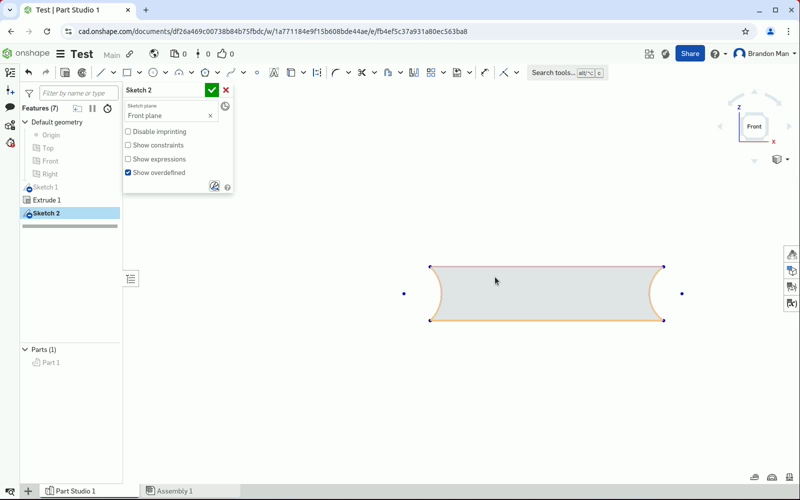
scroll(6)
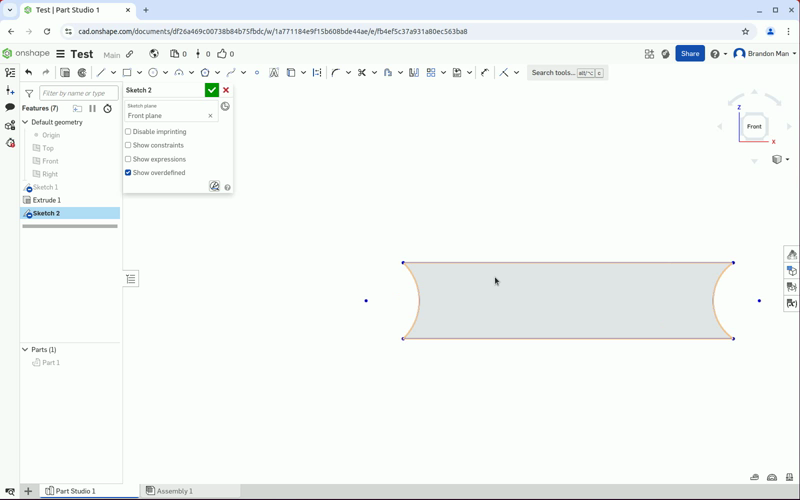
scroll(6)
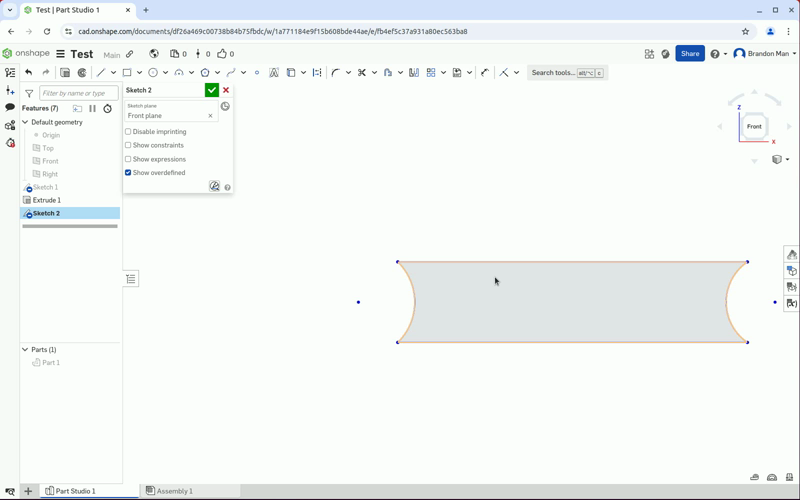
scroll(6)
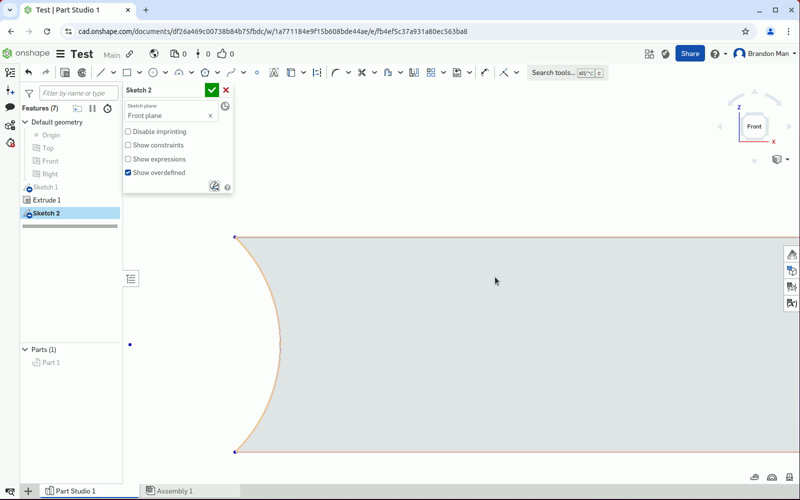
click(495, 276)
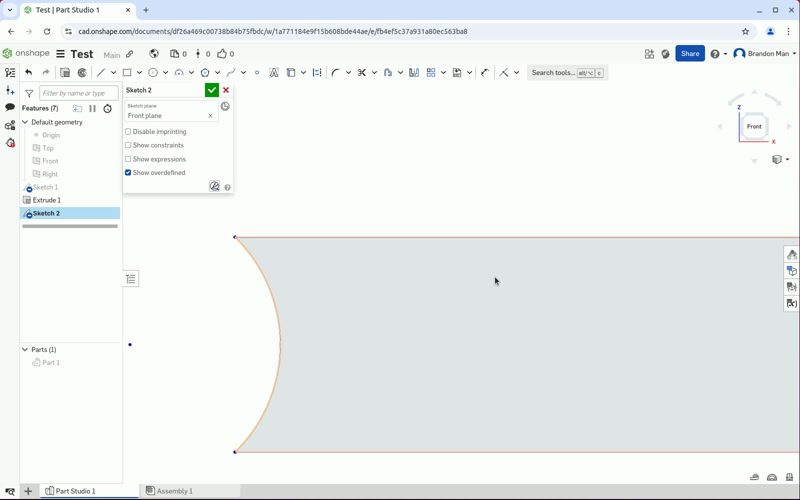
scroll(-6)
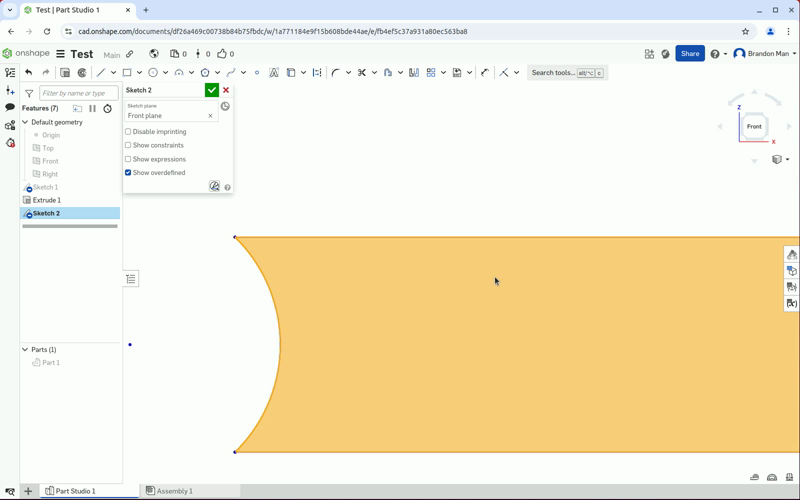
scroll(-6)
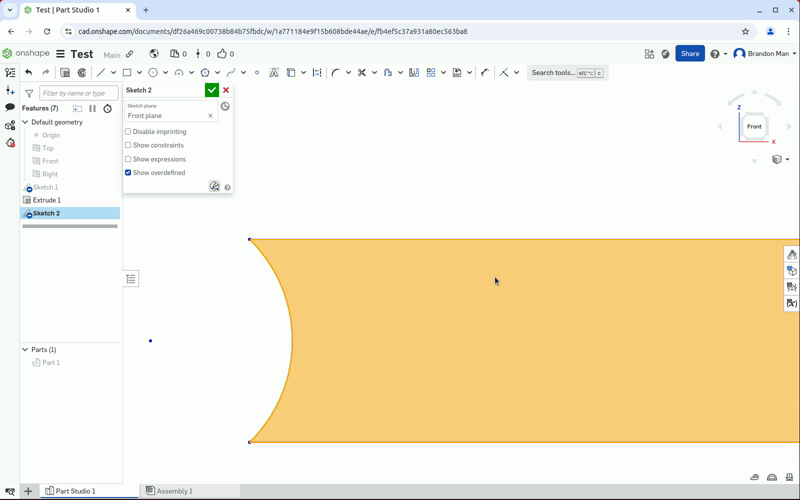
scroll(-6)
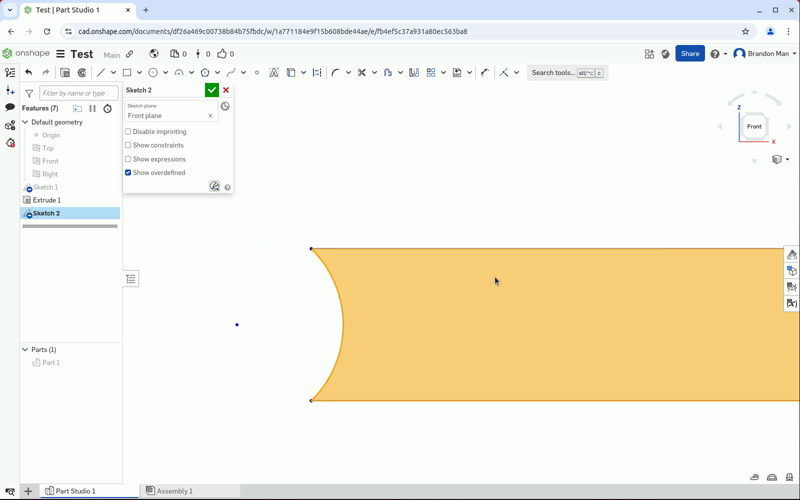
scroll(-6)
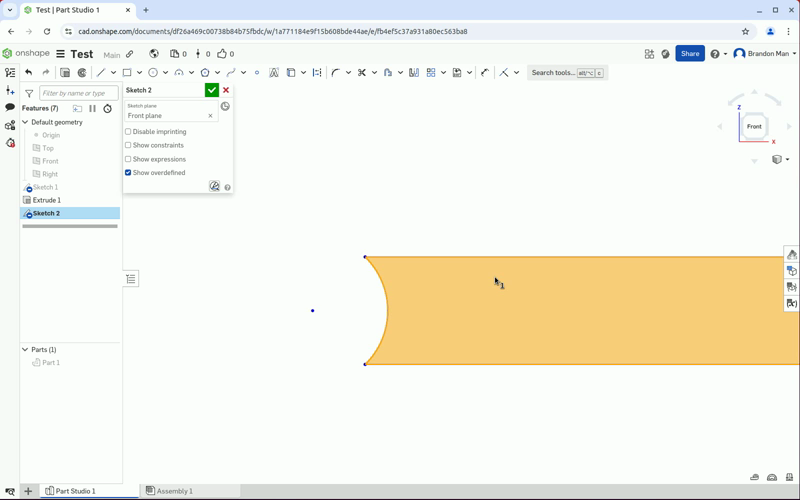
scroll(-6)
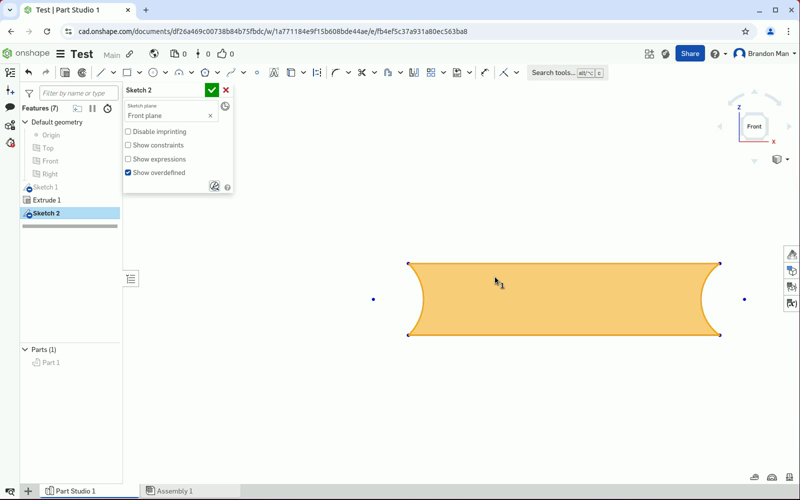
scroll(-6)
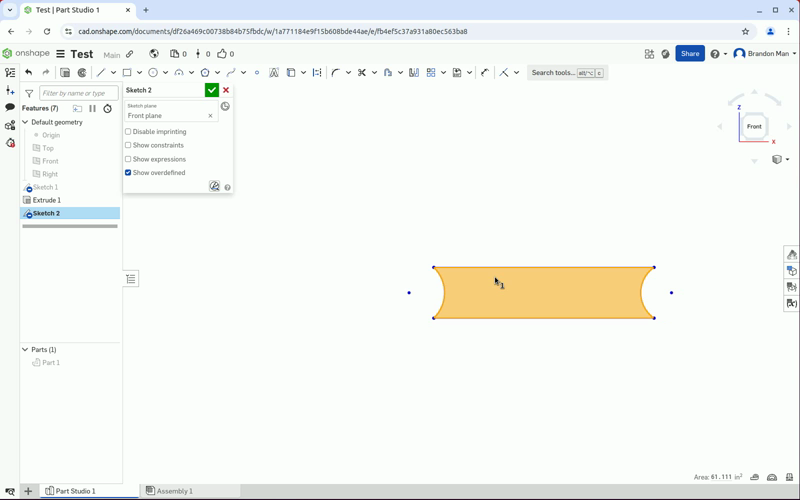
scroll(-6)
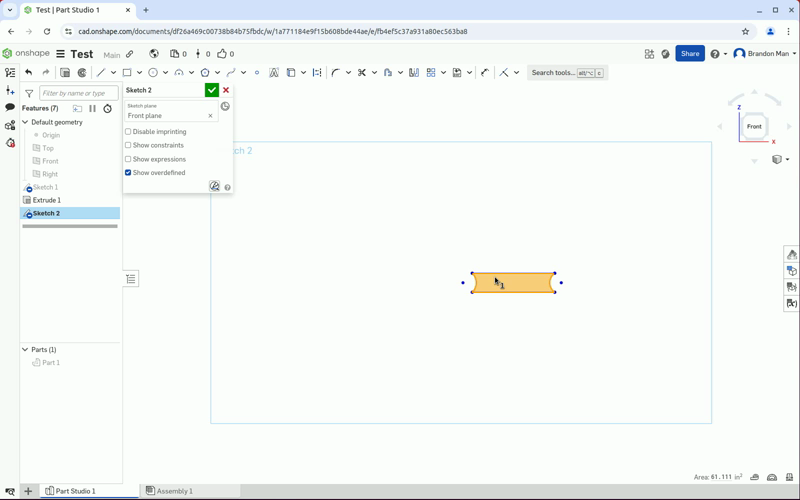
mouse_move(73, 352)
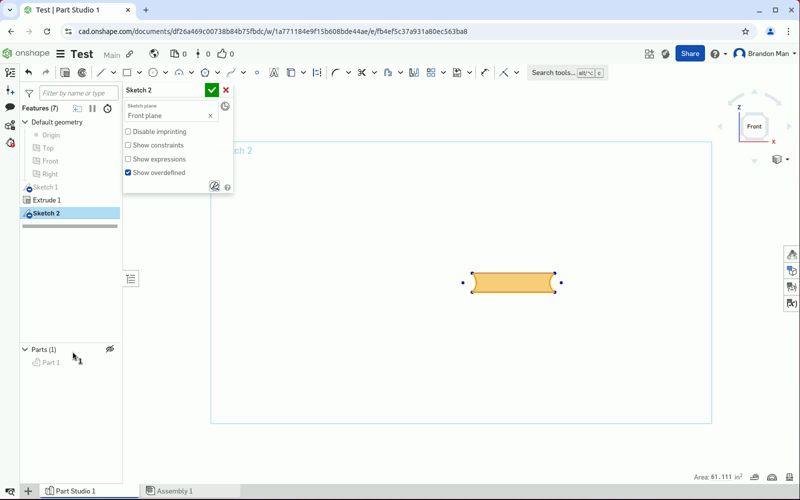
key(shift+y)
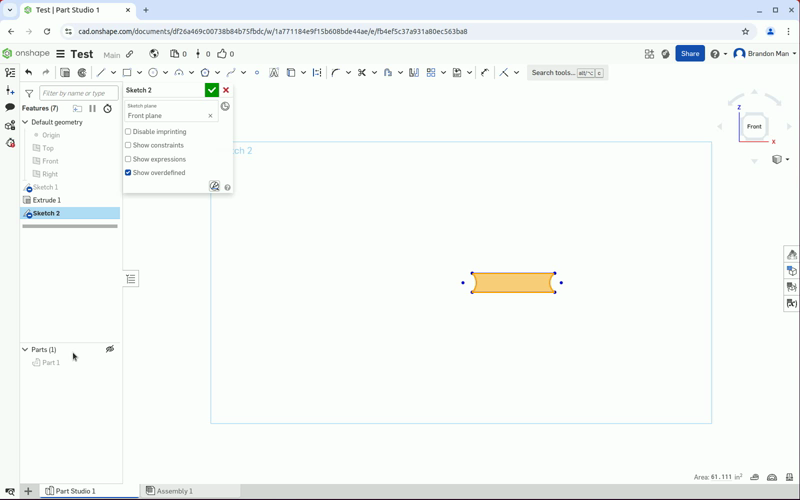
key(shift+e)
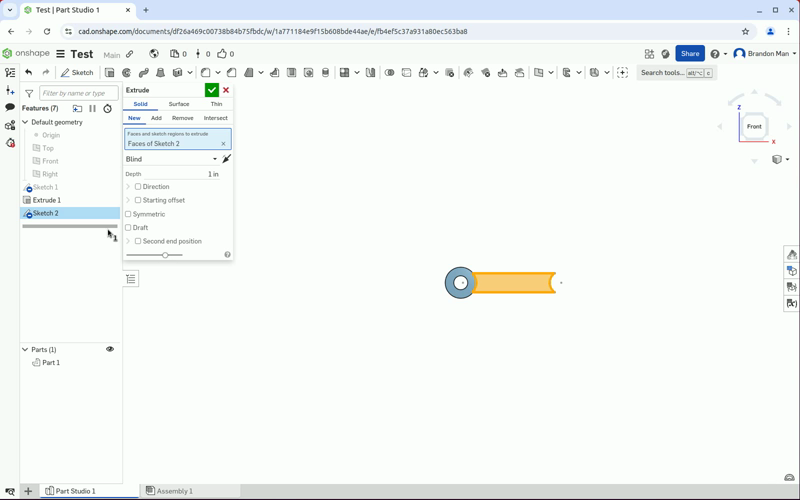
mouse_move(143, 106)
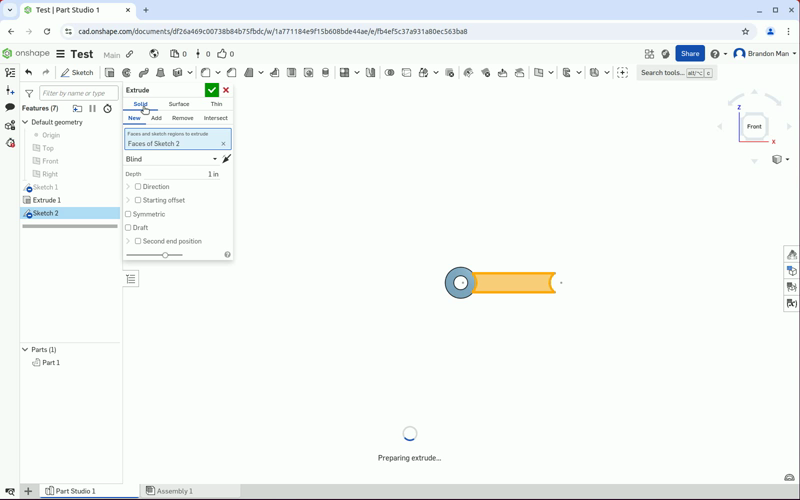
click(143, 106)
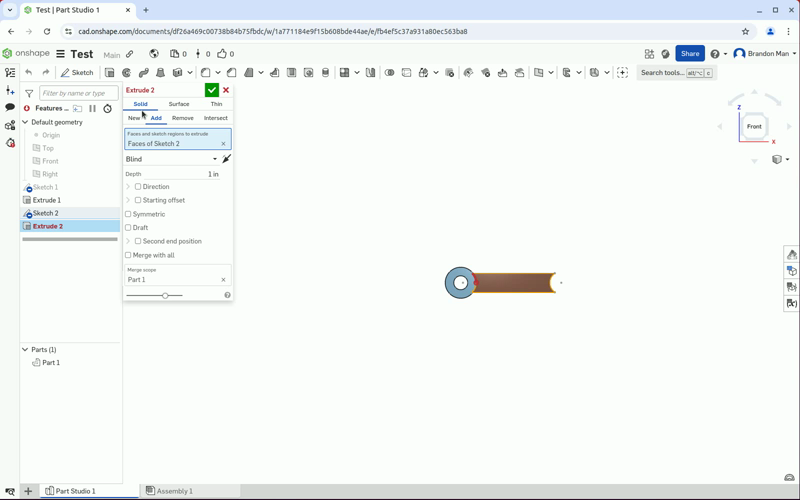
mouse_move(137, 120)
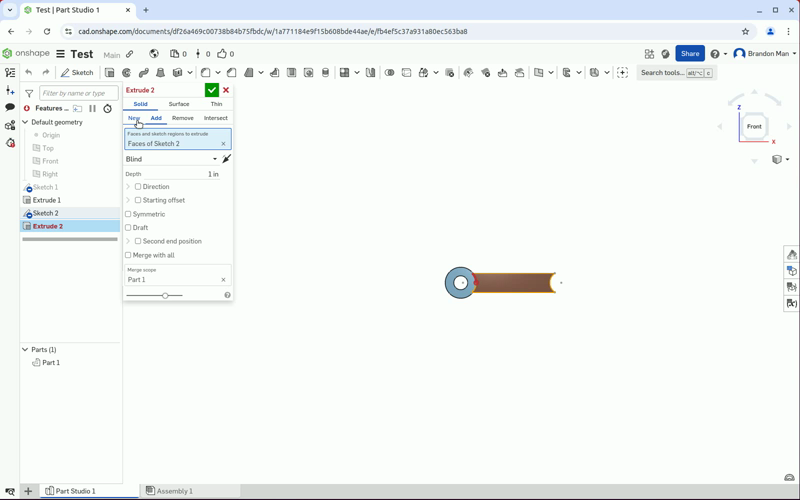
click(137, 120)
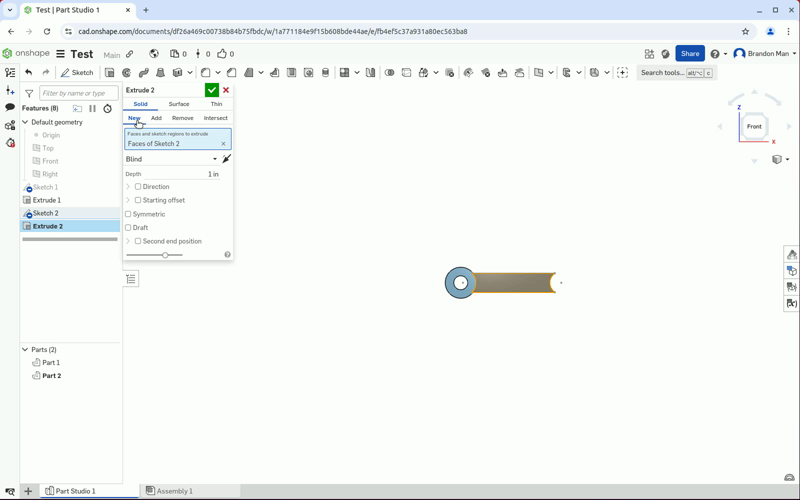
key(tab, 4)
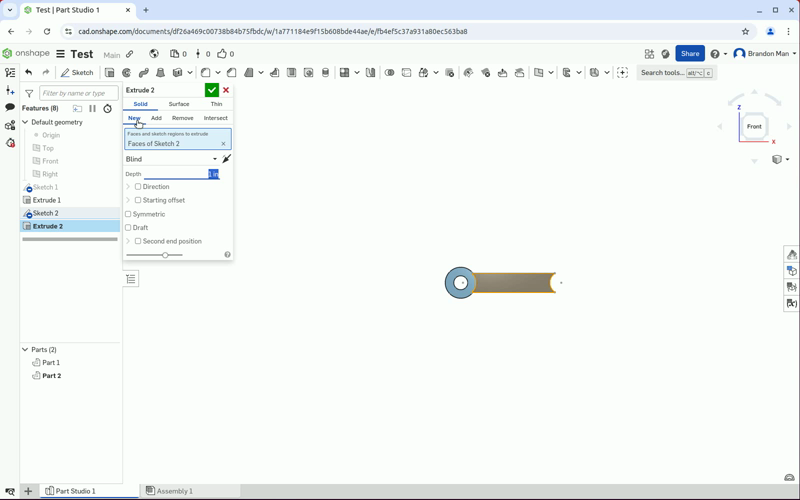
text(-6.018)
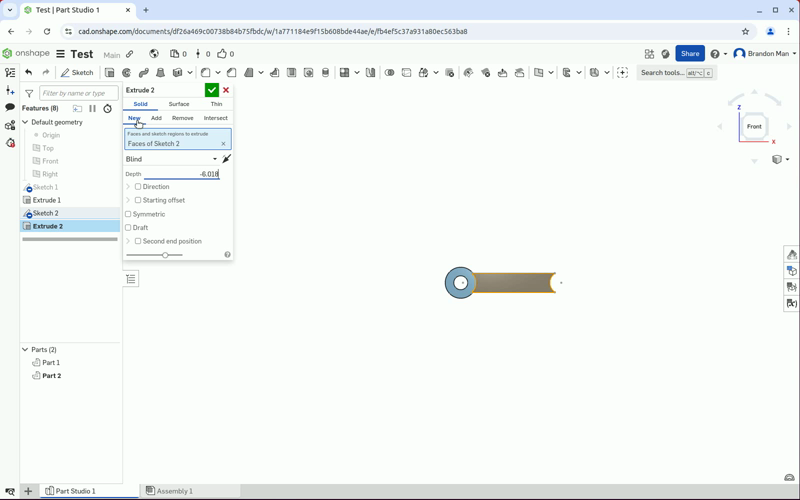
key(enter)
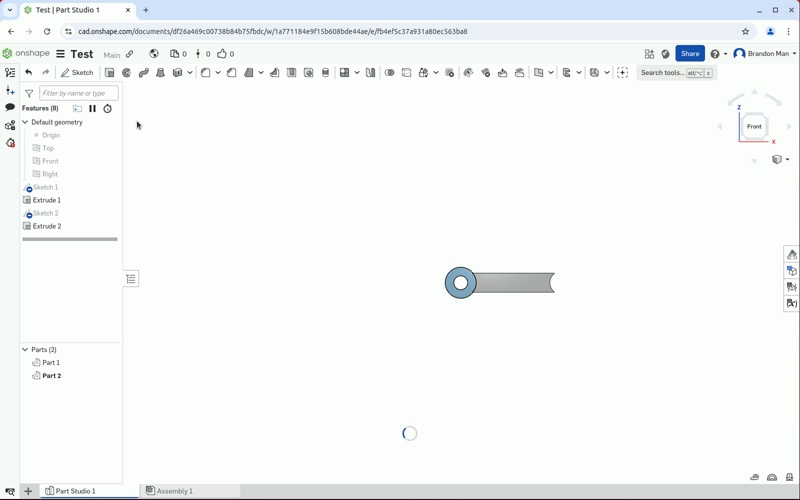
key(shift+h)
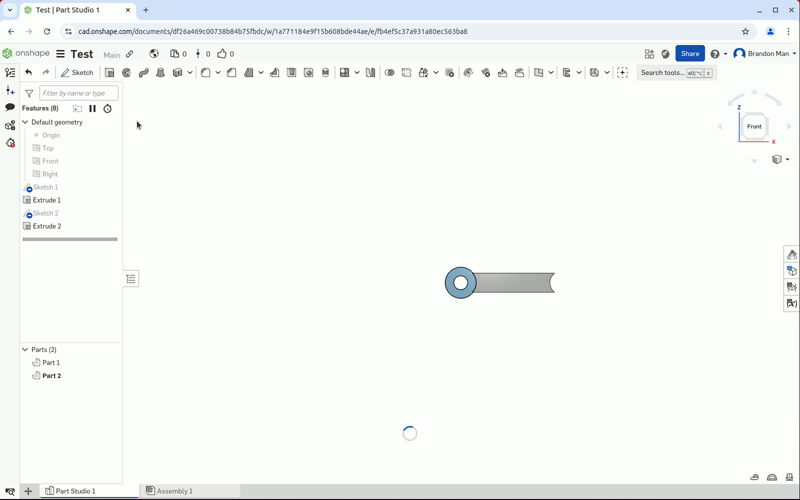
key(shift+h)
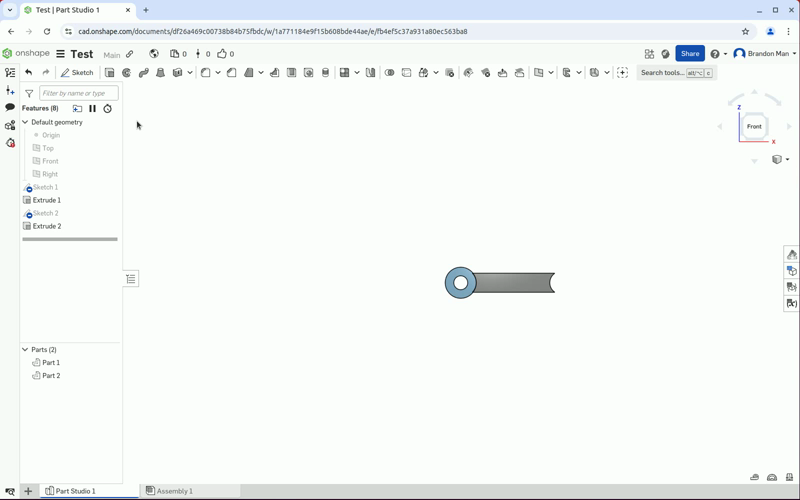
mouse_move(73, 189)
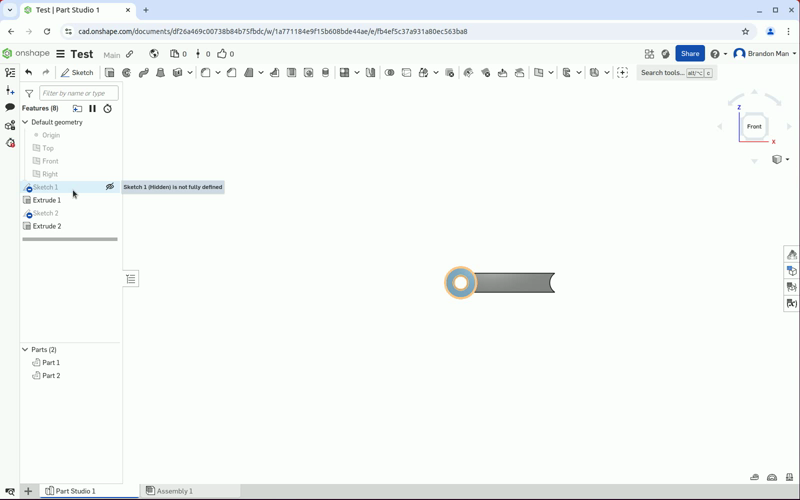
click(73, 189)
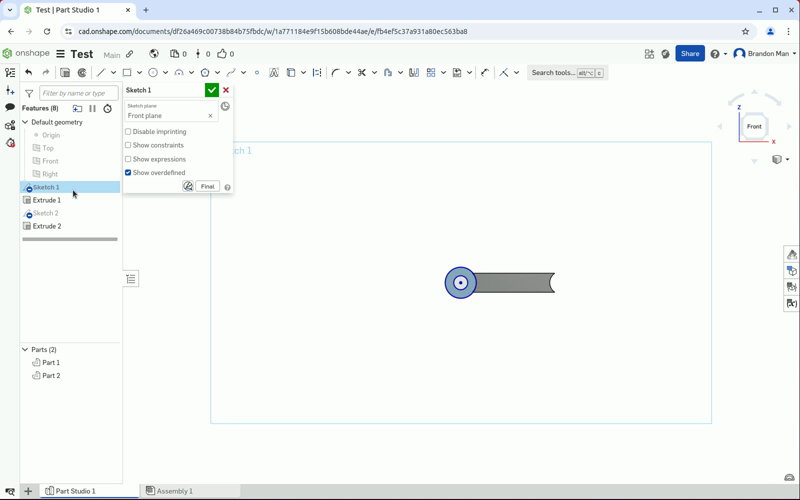
mouse_move(229, 92)
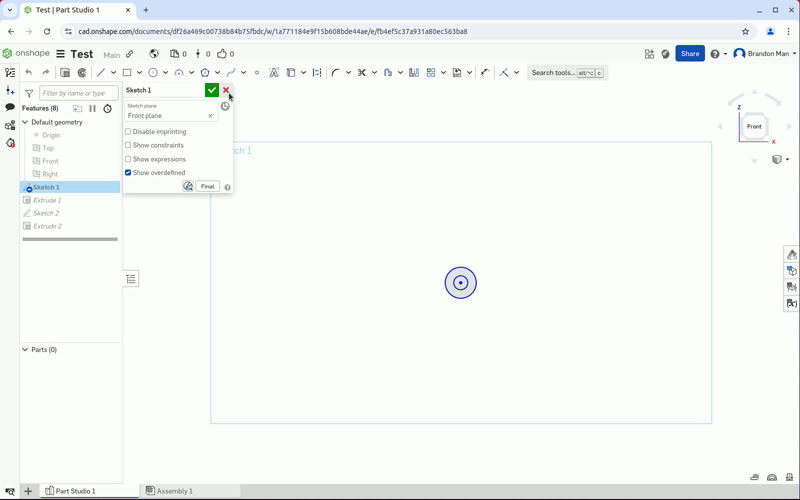
click(229, 92)
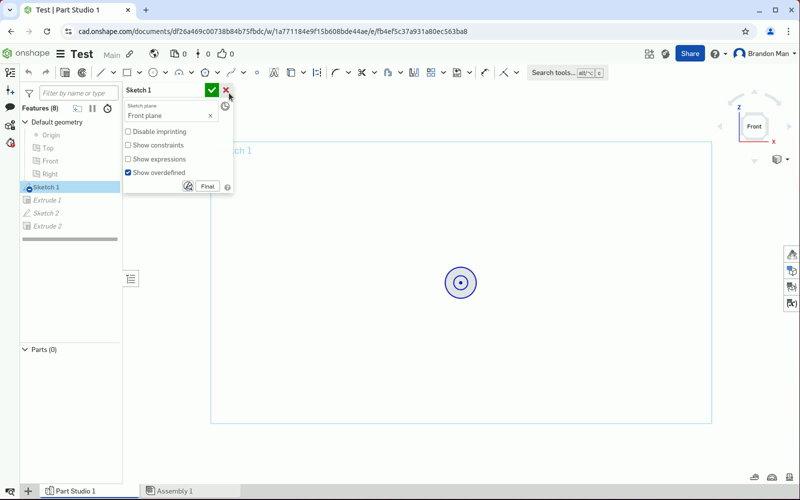
key(shift+s)
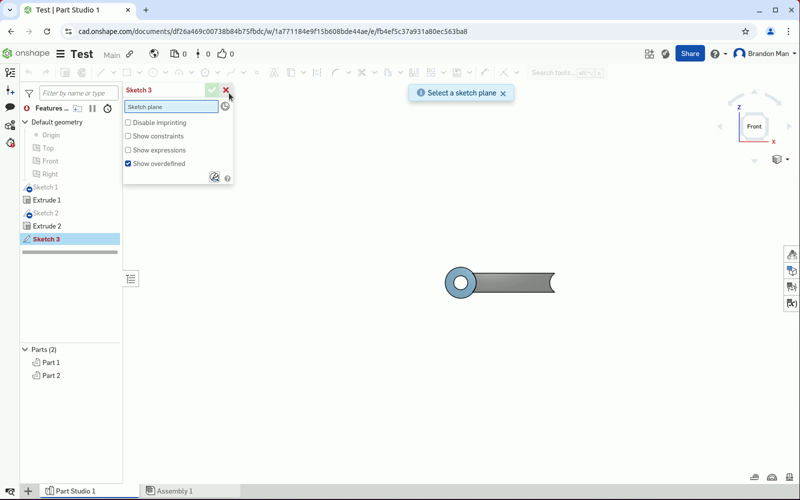
mouse_move(73, 163)
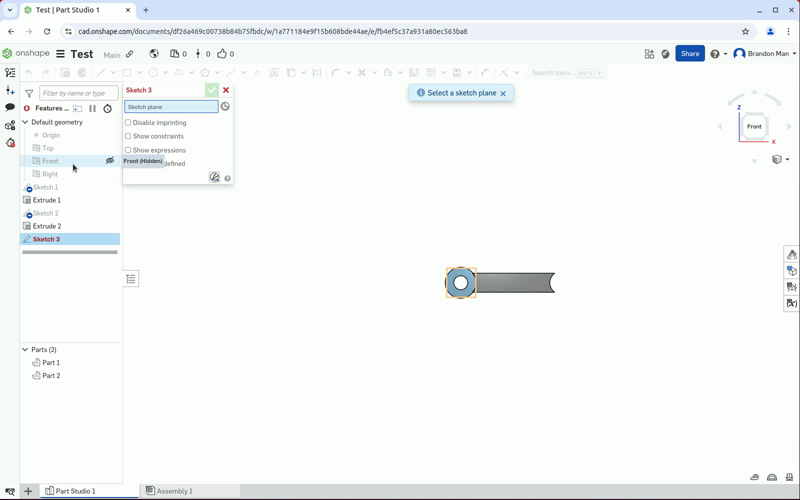
click(73, 163)
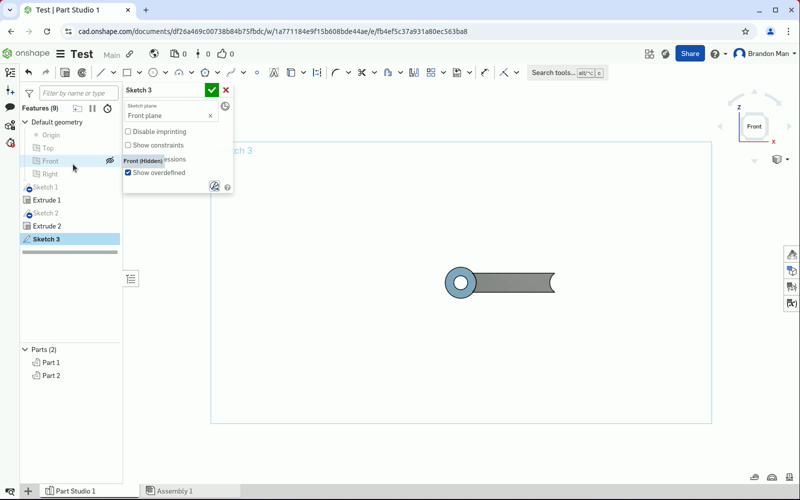
mouse_move(73, 352)
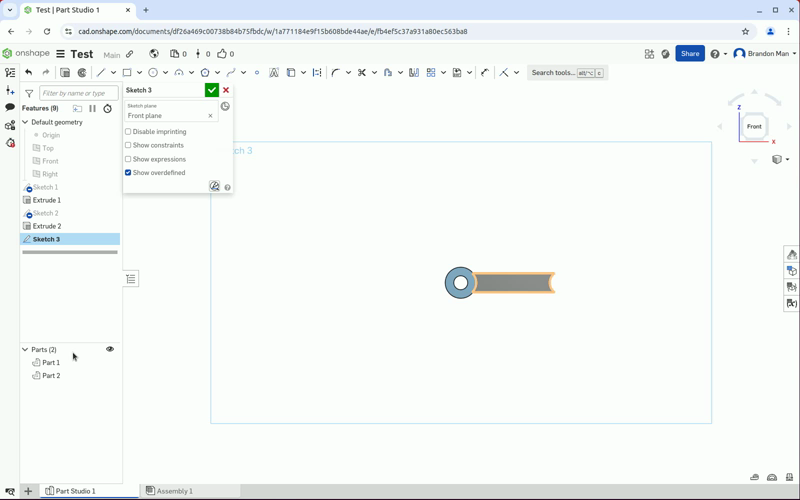
key(y)
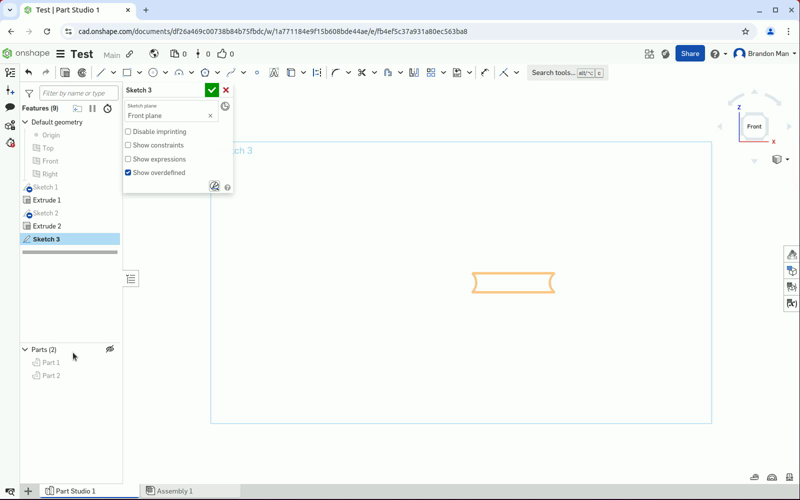
key(c)
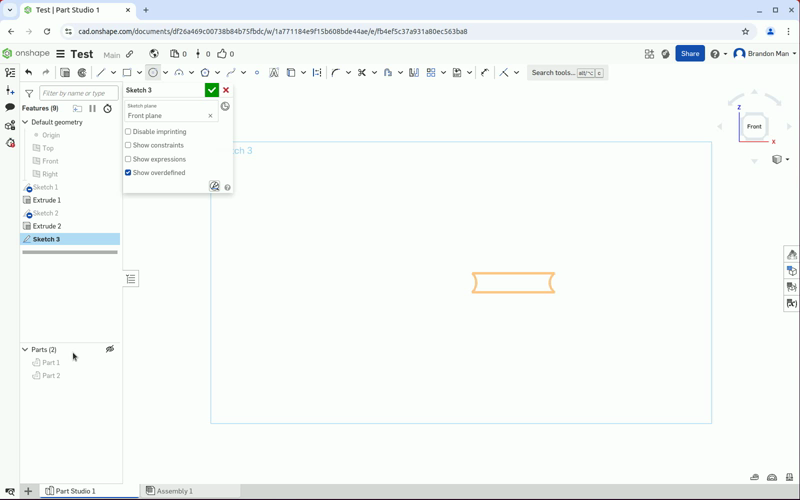
key_down(shift)
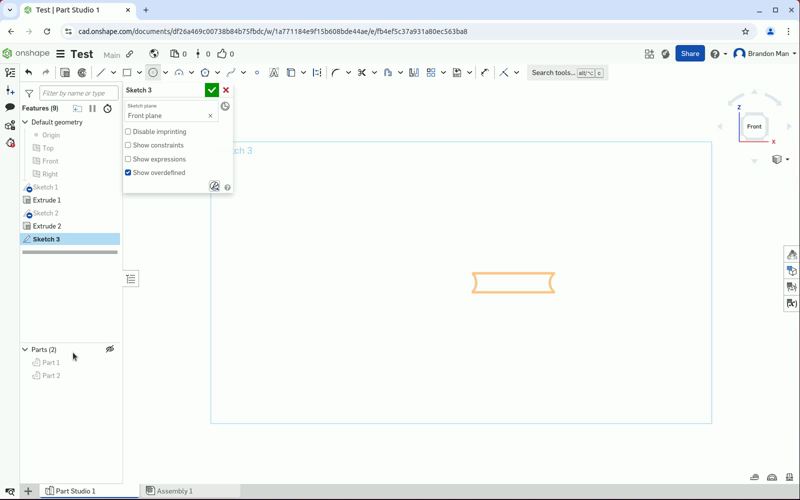
mouse_move(562, 282)
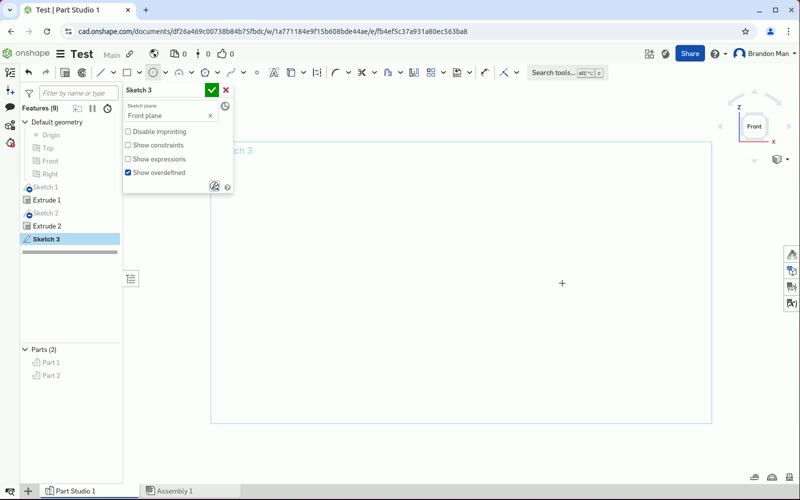
click(562, 282)
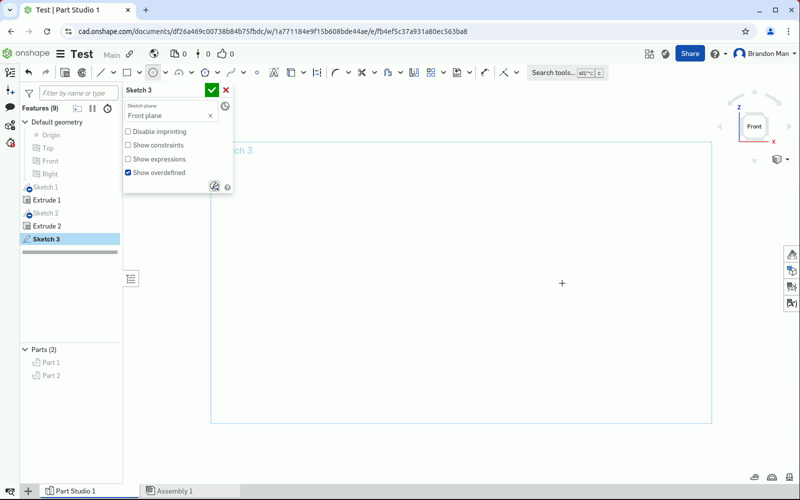
key_up(shift)
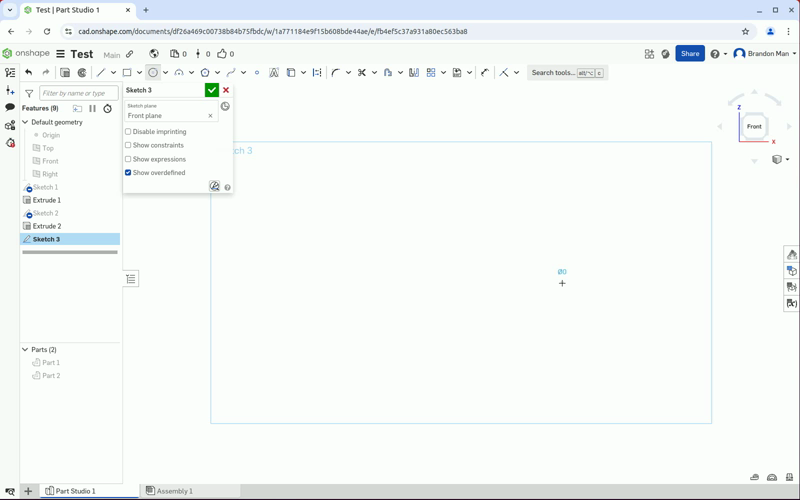
mouse_move(574, 282)
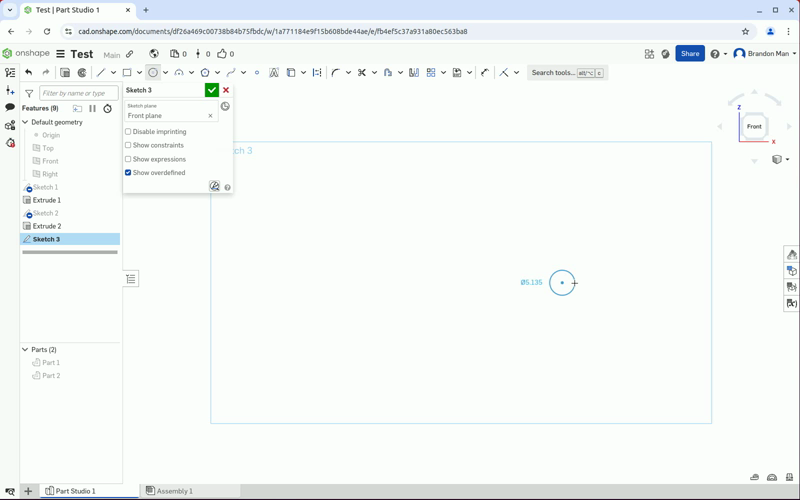
click(574, 282)
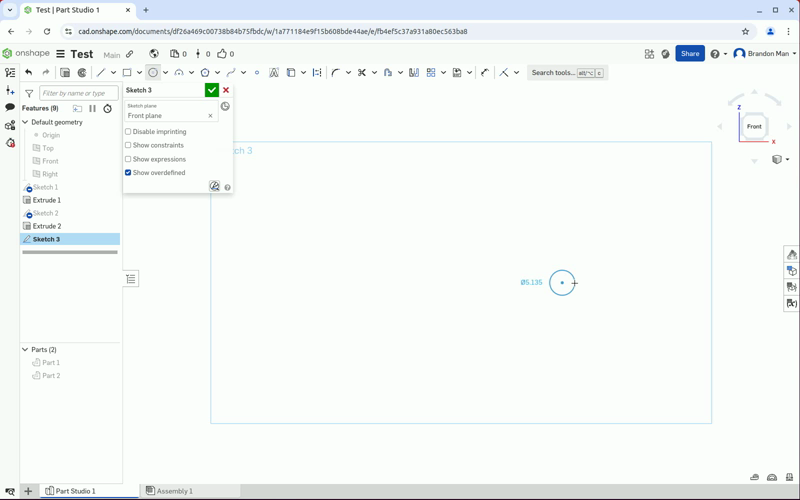
key(esc)
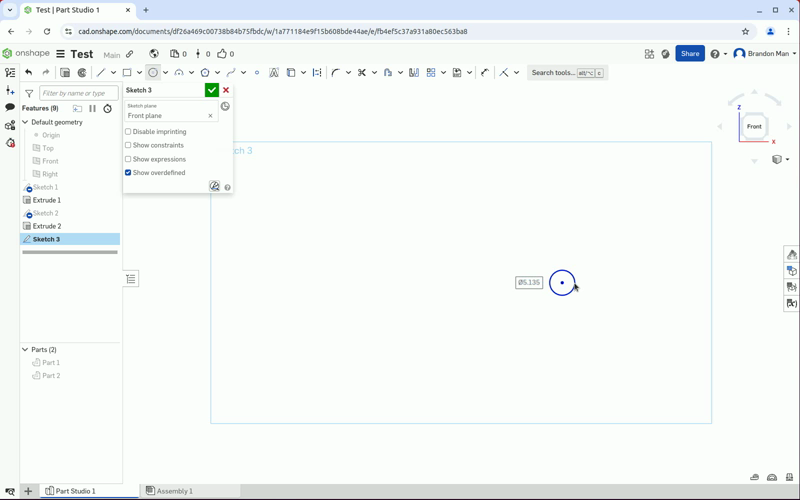
key(c)
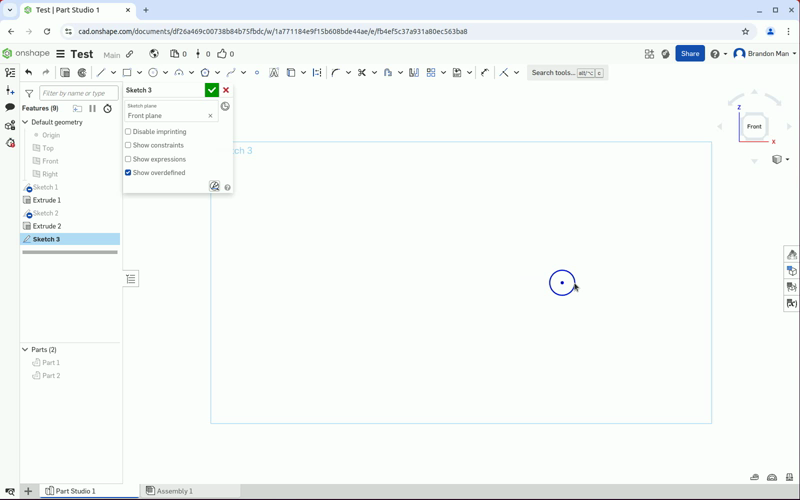
key_down(shift)
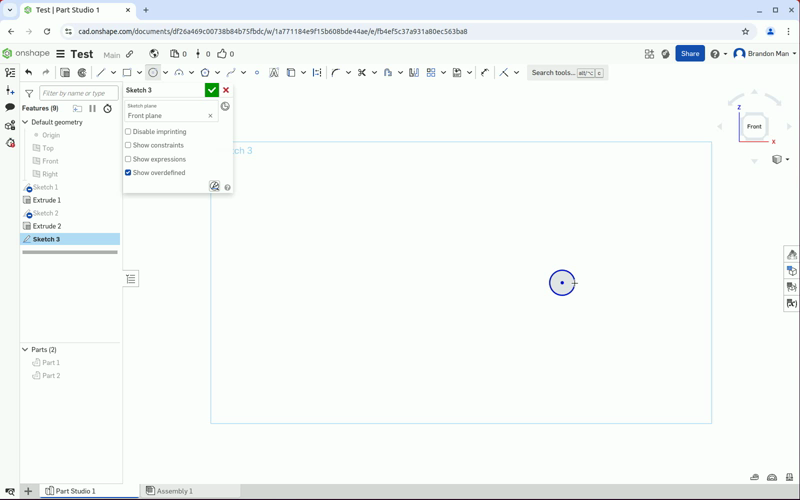
mouse_move(562, 282)
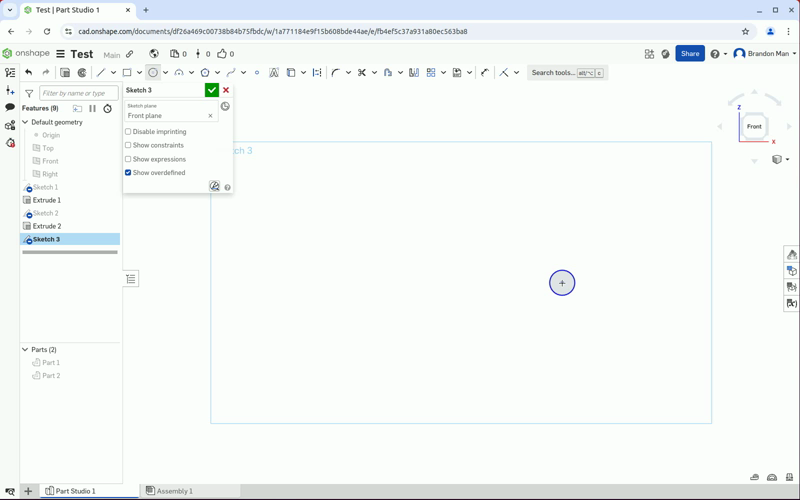
click(562, 282)
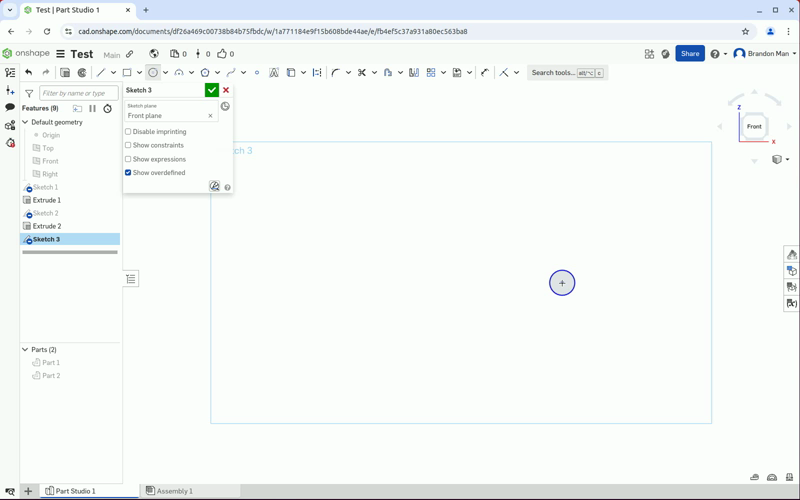
key_up(shift)
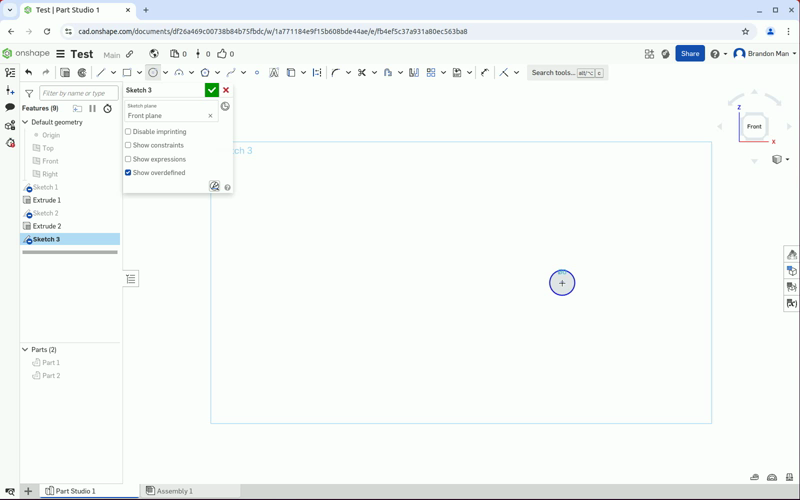
mouse_move(569, 282)
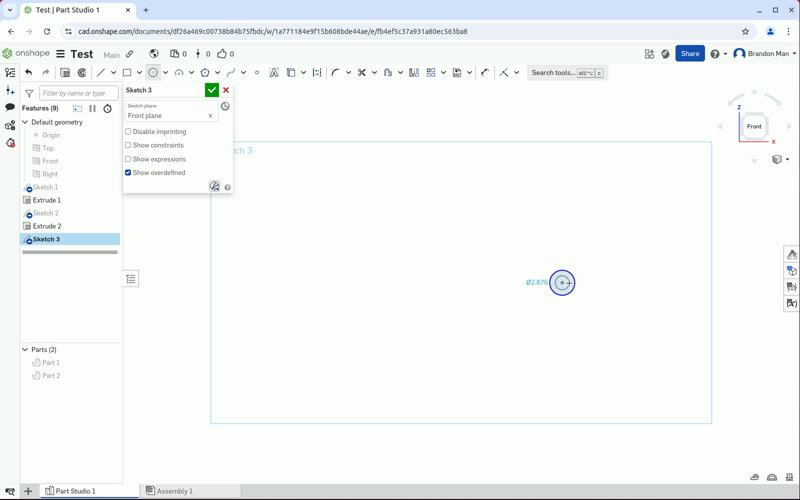
click(569, 282)
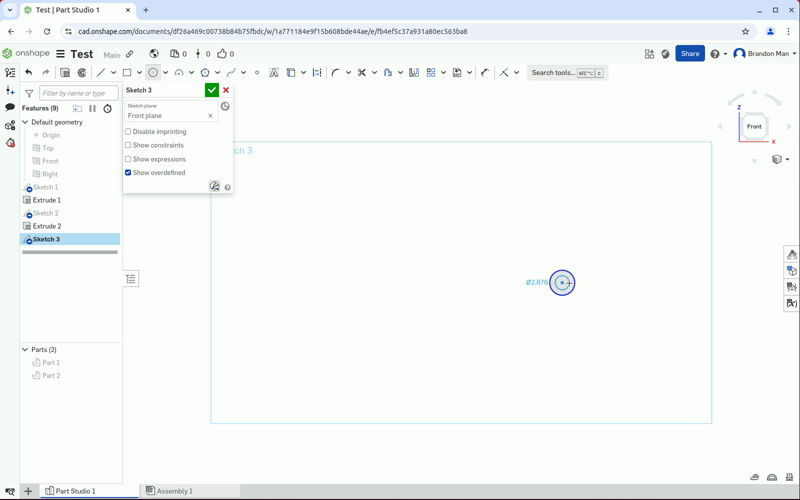
key(esc)
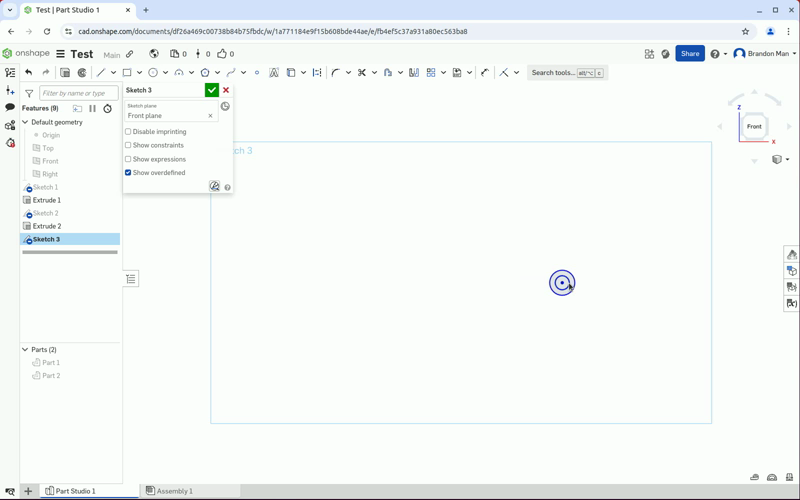
mouse_move(568, 276)
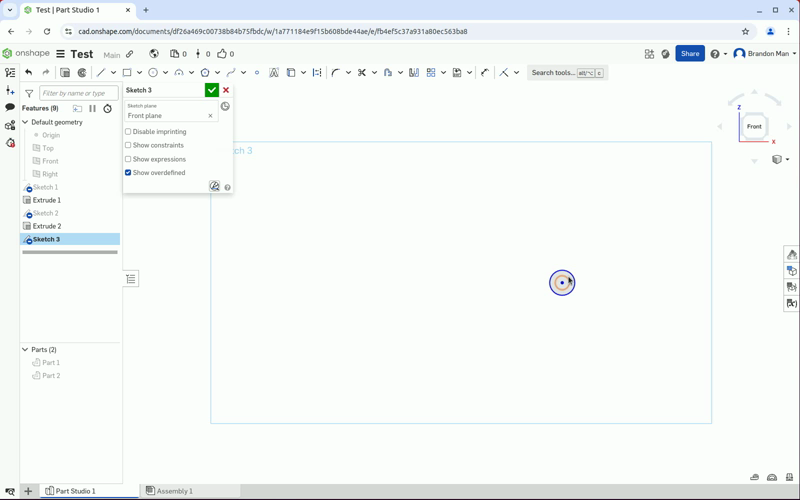
scroll(6)
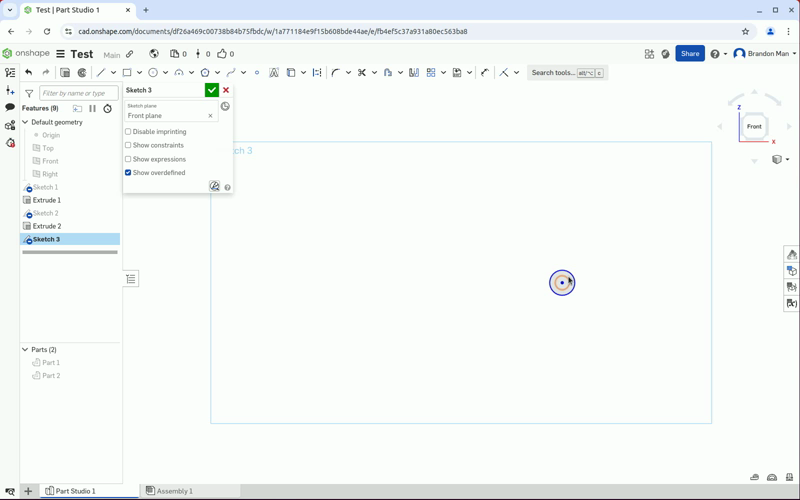
scroll(6)
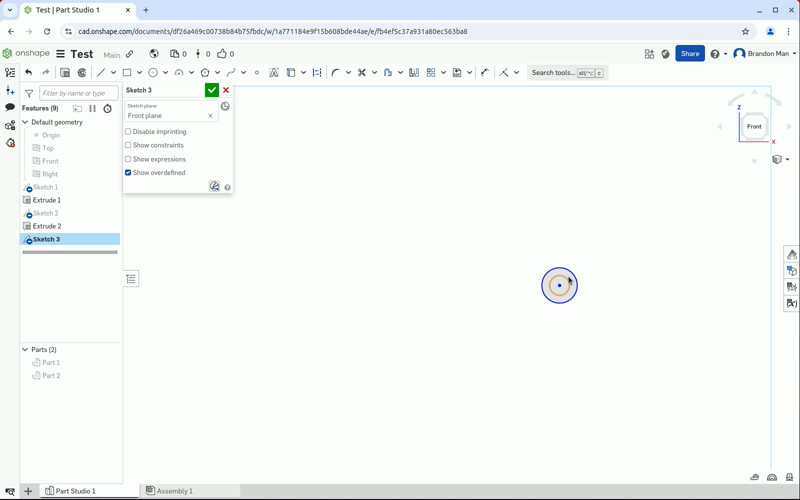
scroll(6)
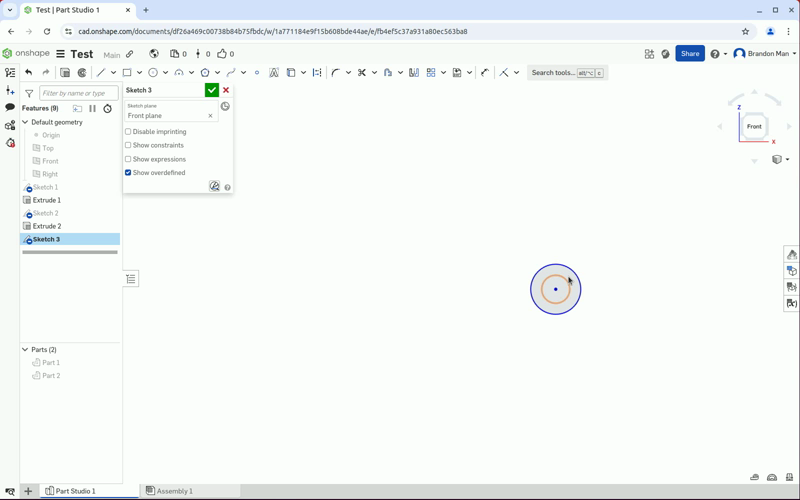
scroll(6)
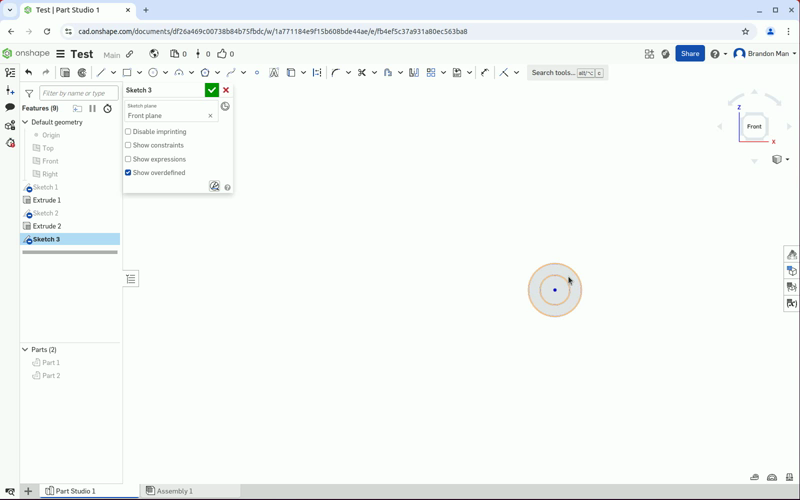
scroll(6)
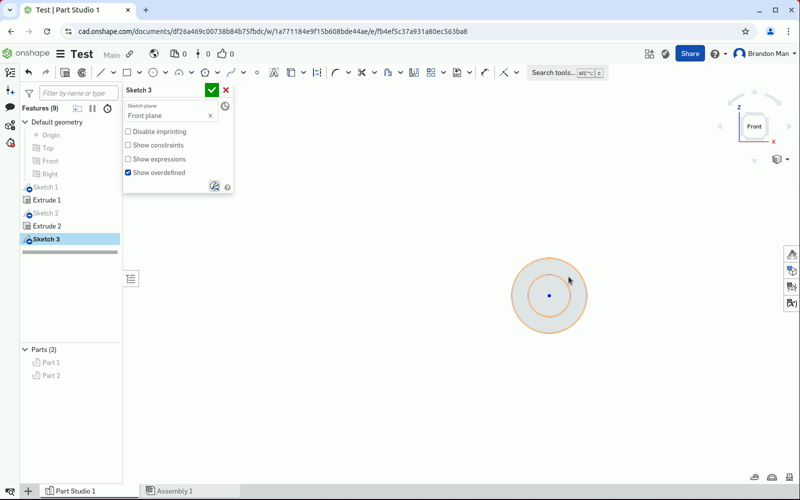
scroll(6)
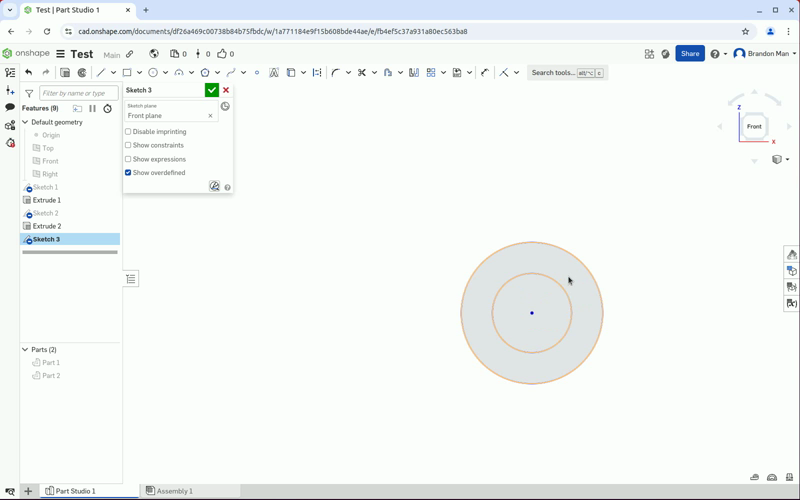
scroll(6)
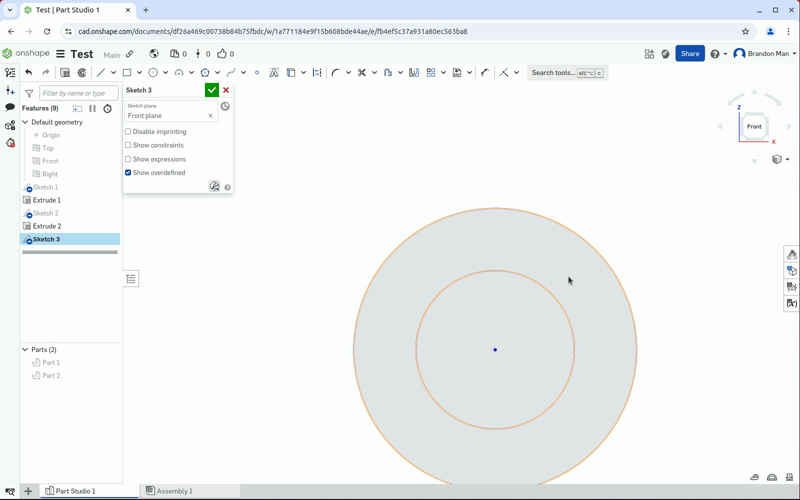
click(568, 276)
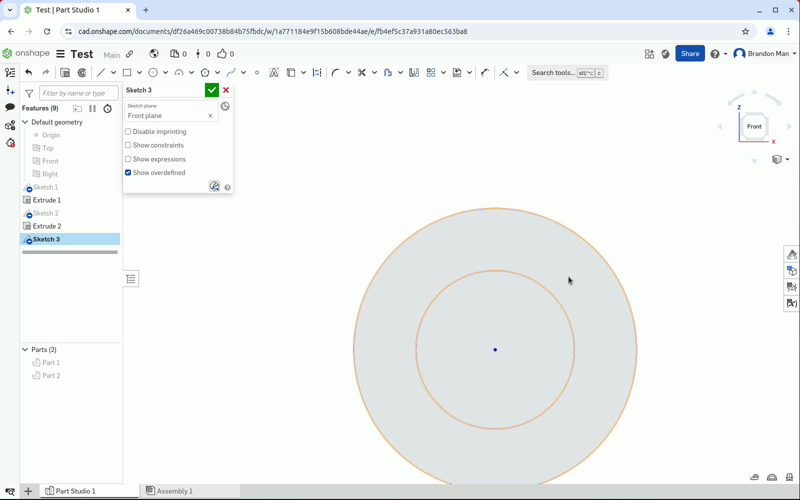
scroll(-6)
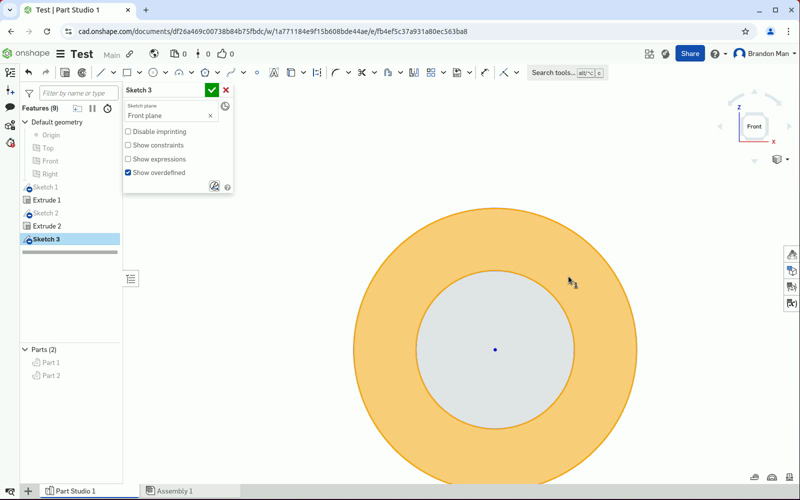
scroll(-6)
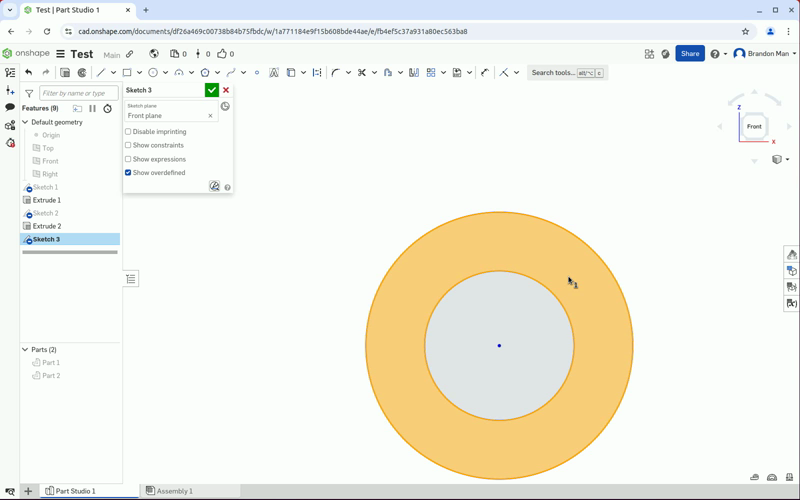
scroll(-6)
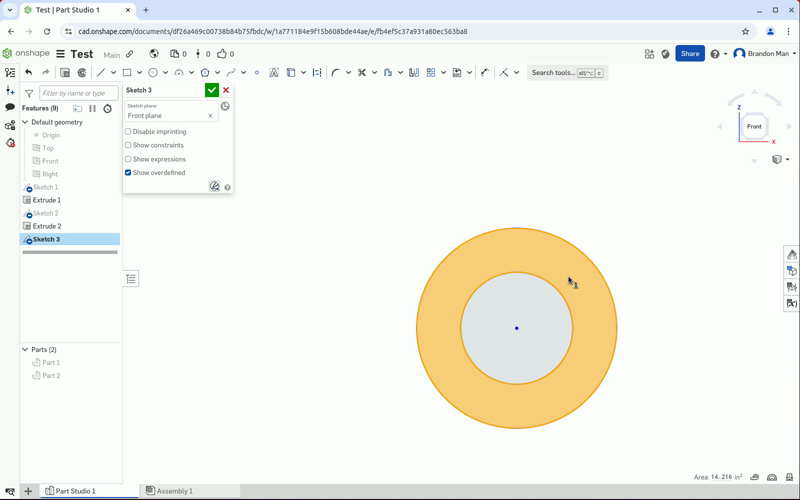
scroll(-6)
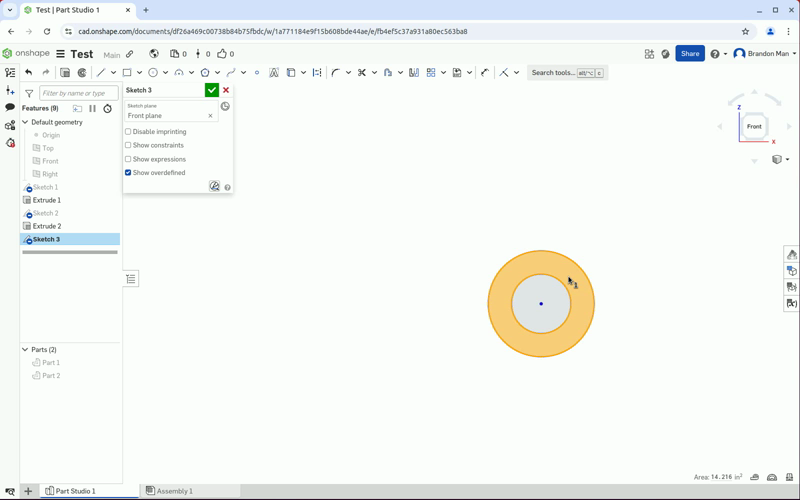
scroll(-6)
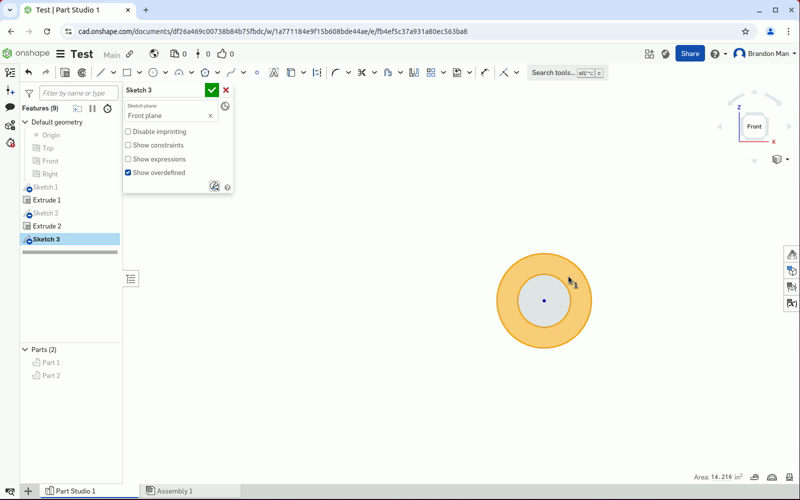
scroll(-6)
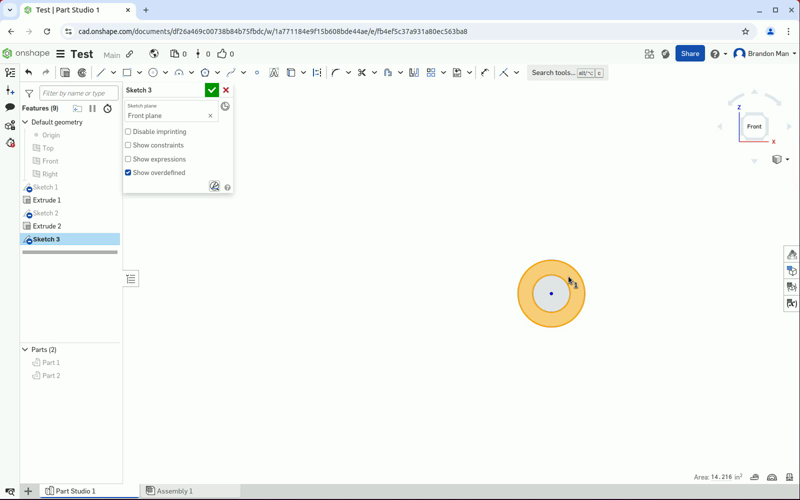
scroll(-6)
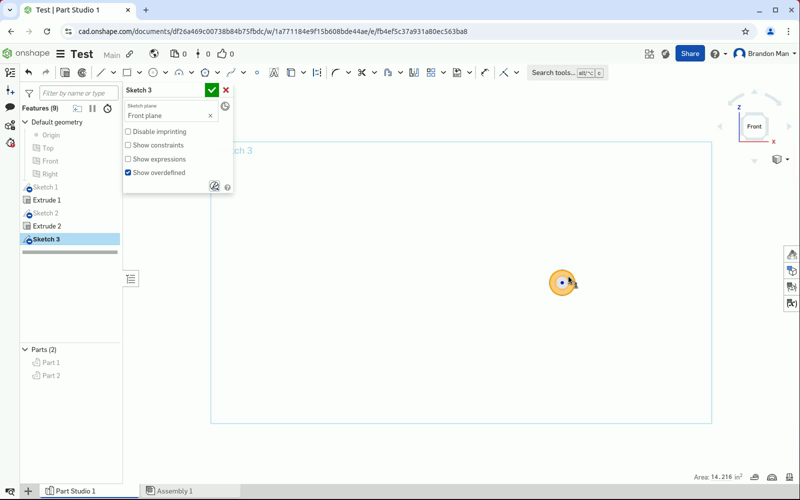
mouse_move(73, 352)
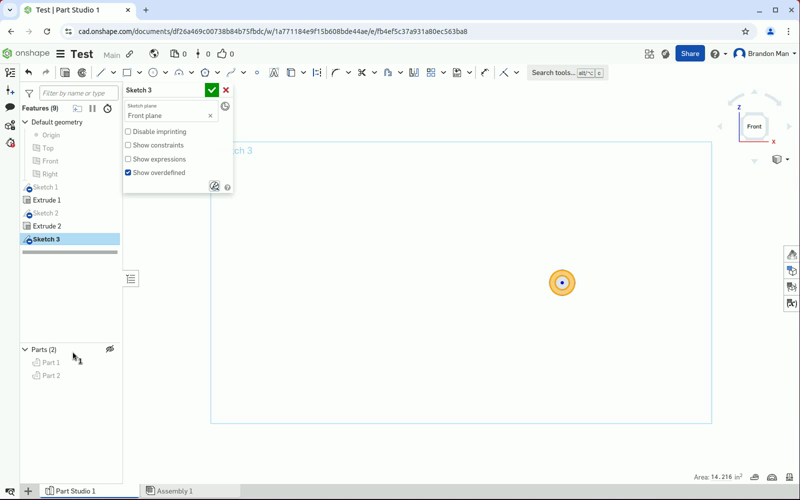
key(shift+y)
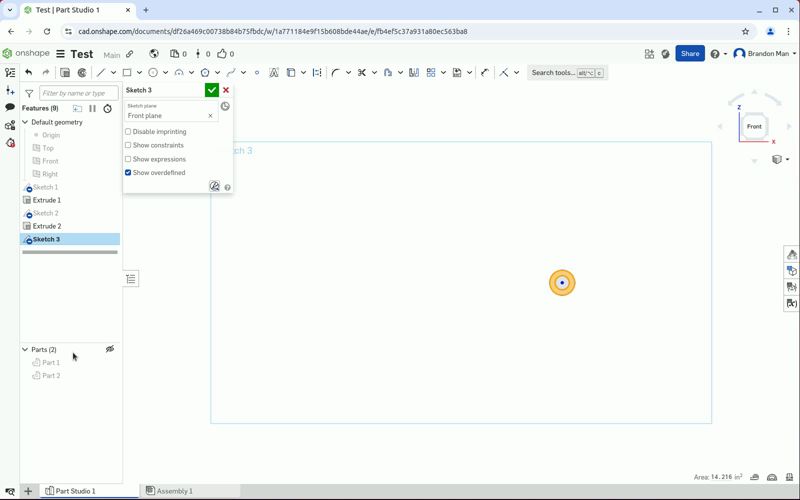
key(shift+e)
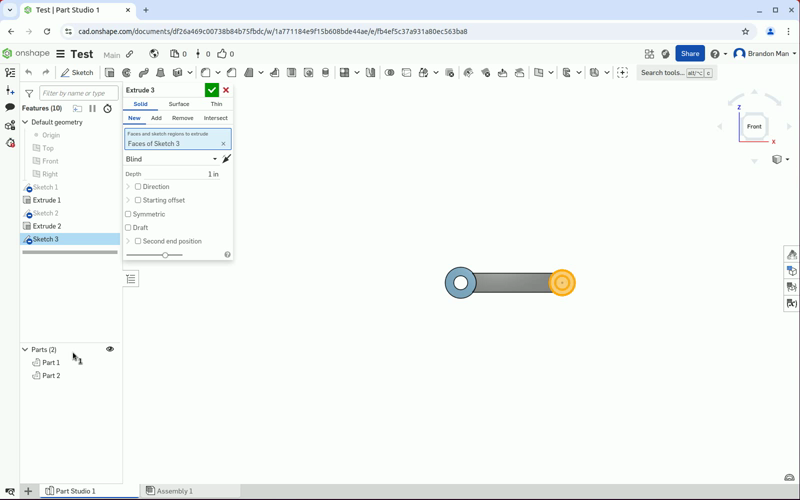
mouse_move(143, 106)
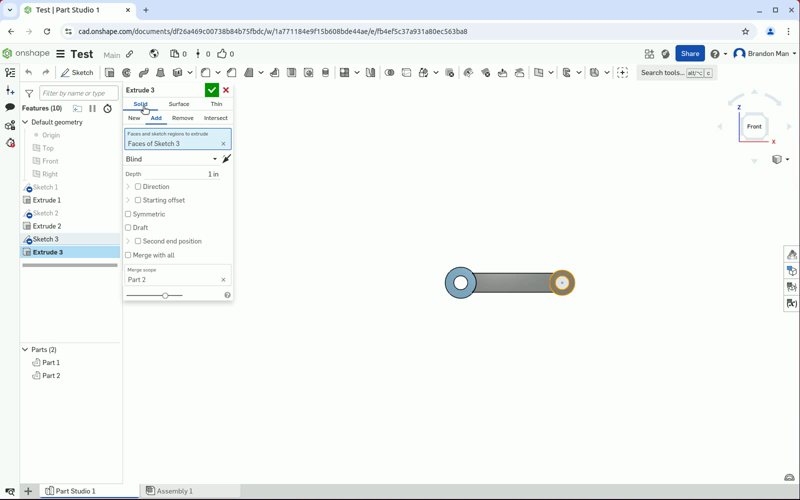
click(143, 106)
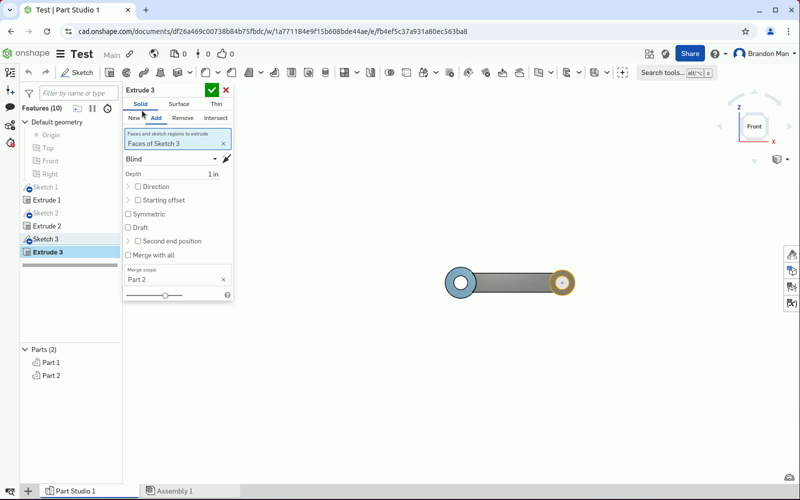
mouse_move(137, 120)
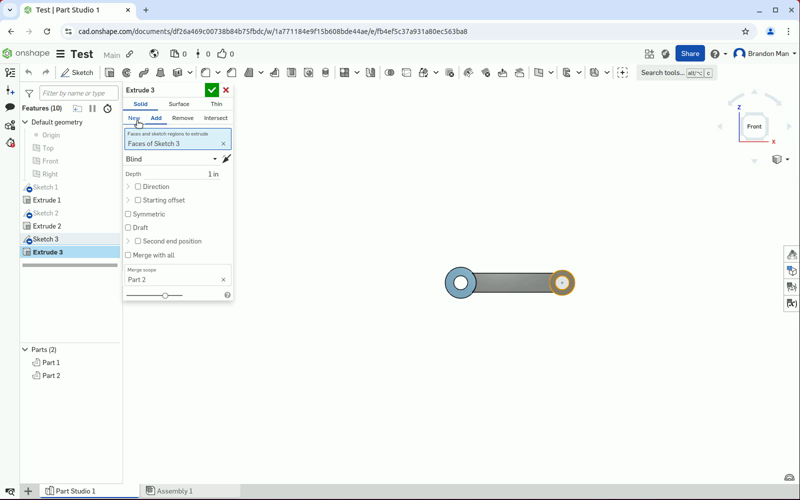
click(137, 120)
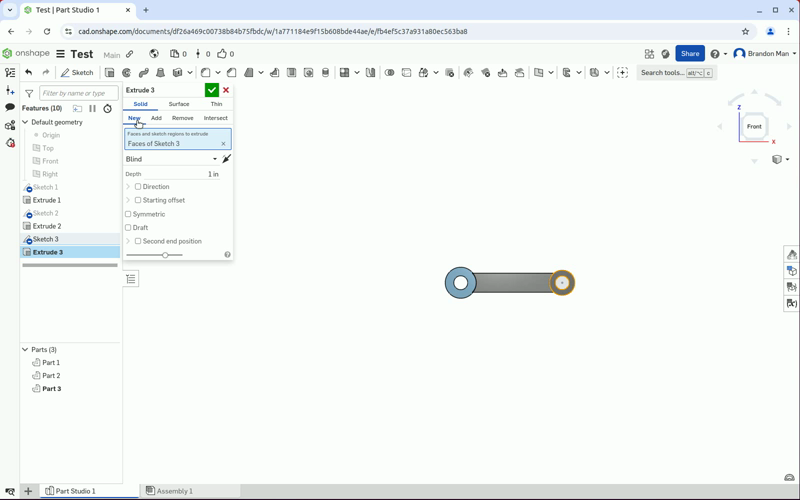
key(tab, 4)
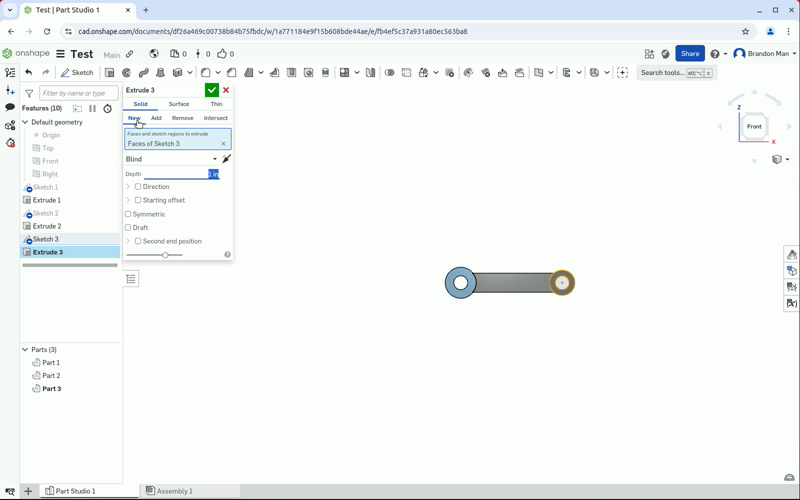
text(-6.018)
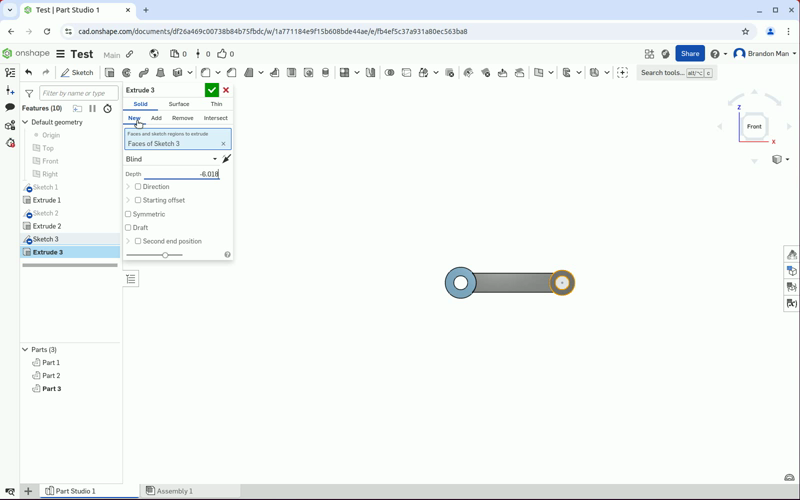
key(enter)
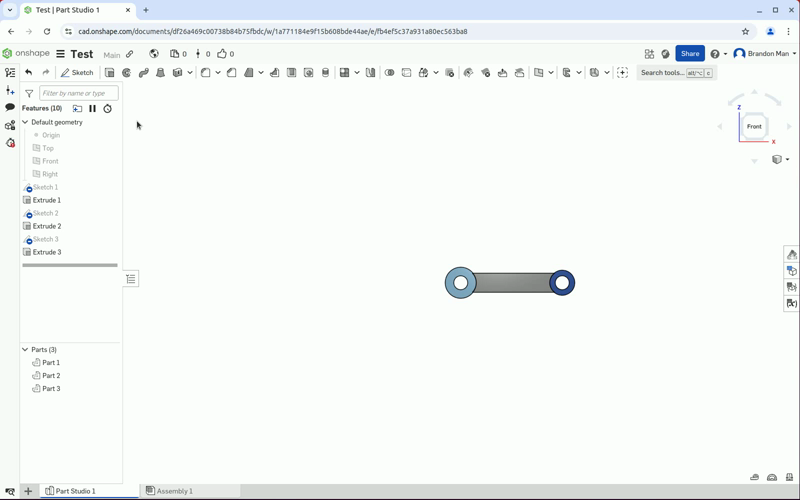
key(shift+h)
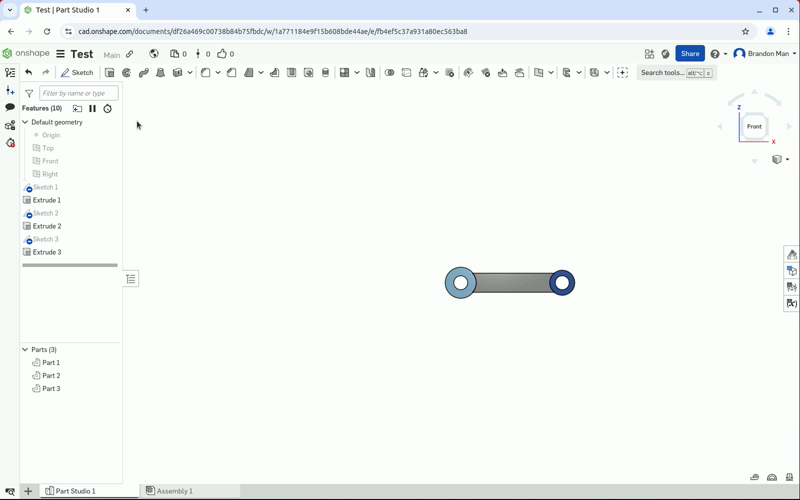
key(shift+h)
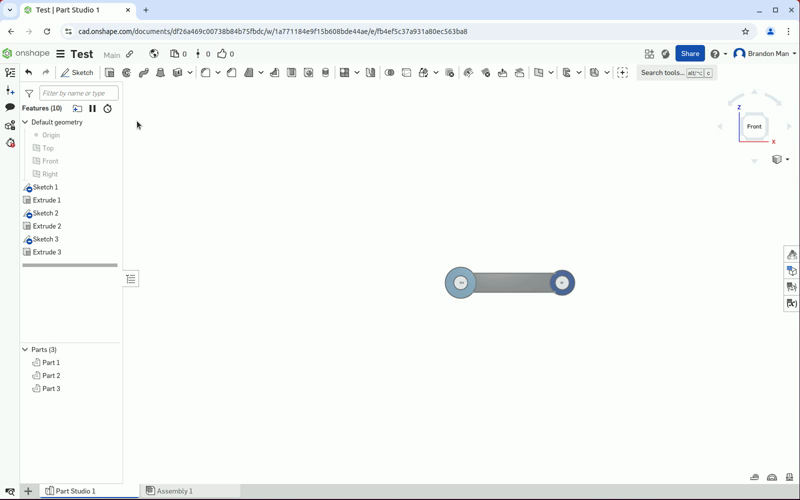
key(shift+7)
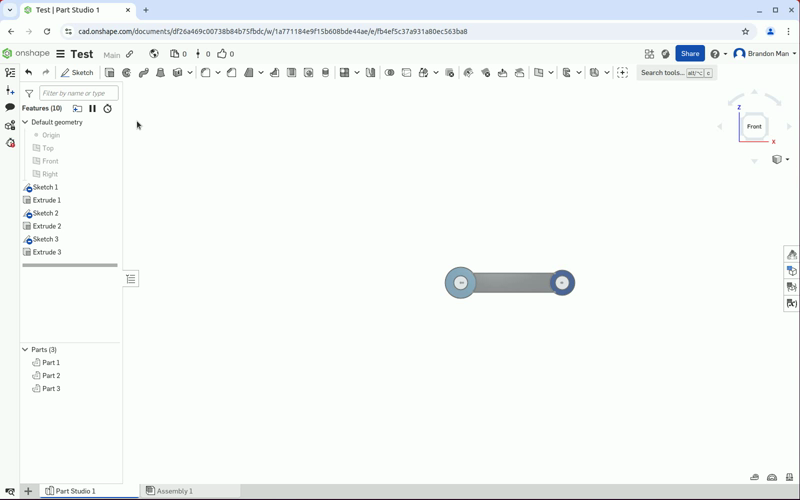
key(left, 2)
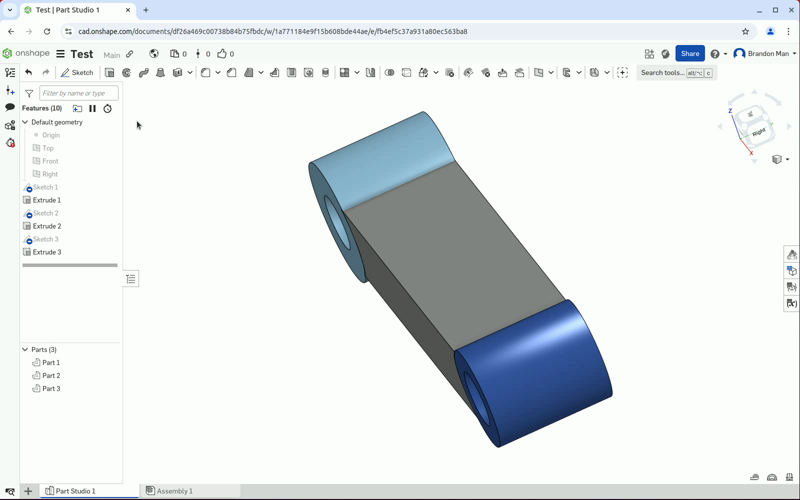
key(down, 2)
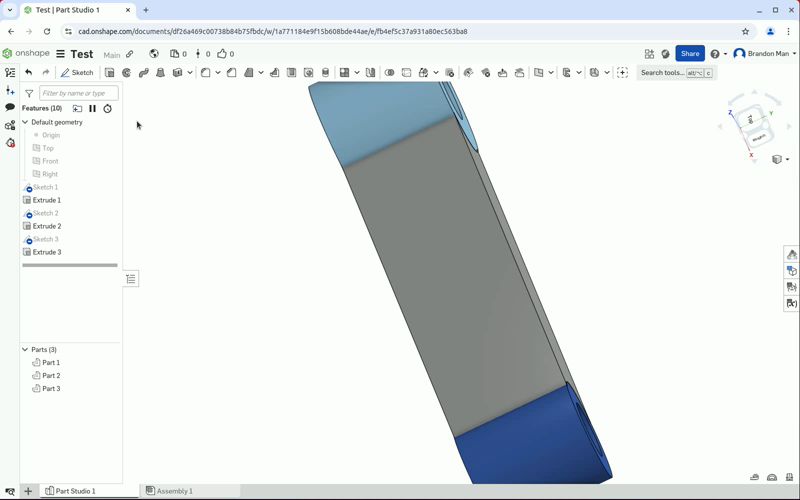
key(up, 2)
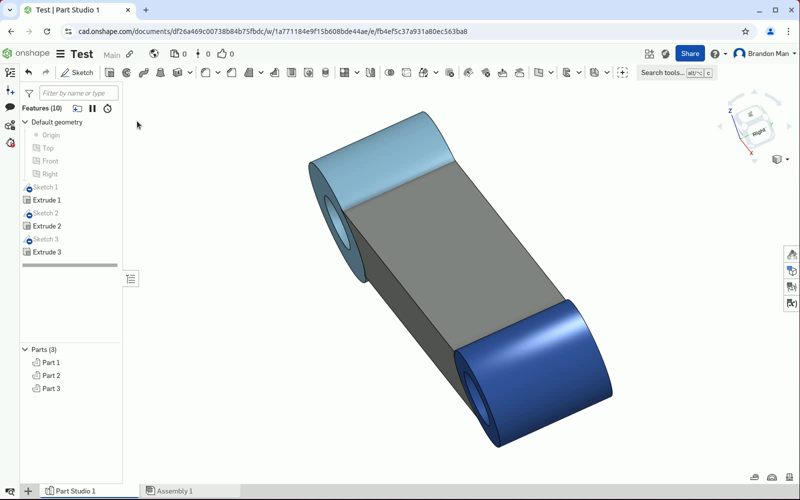
key(right, 2)
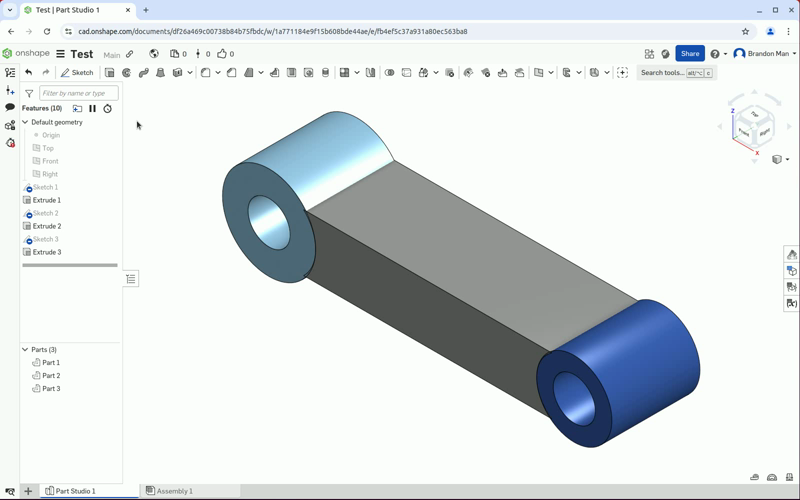
mouse_move(73, 189)
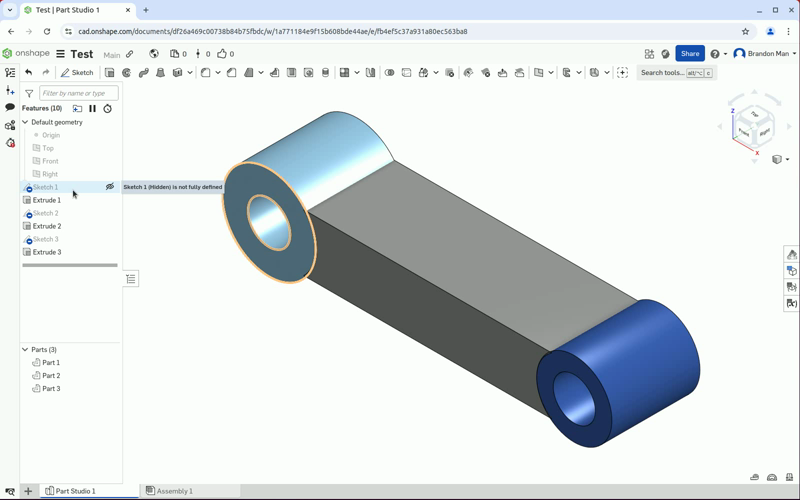
click(73, 189)